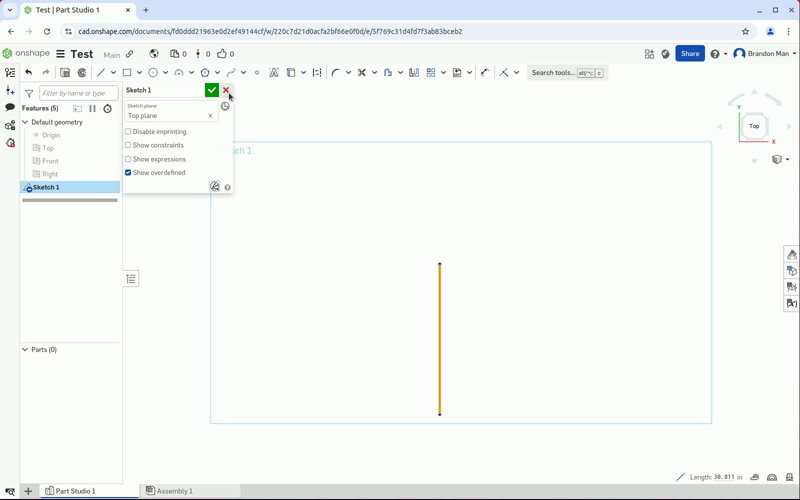
key(shift+h)
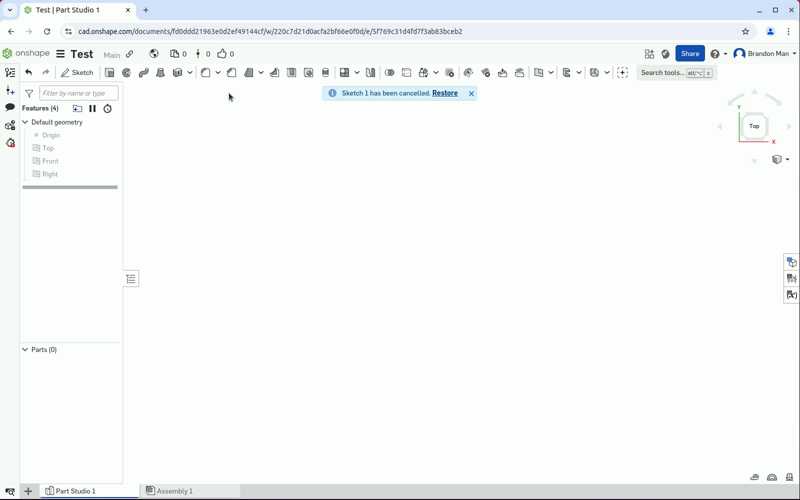
mouse_move(73, 352)
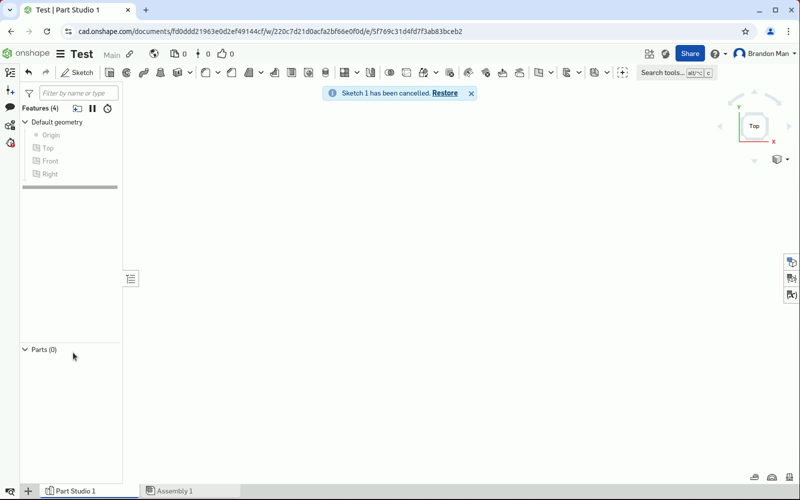
key(y)
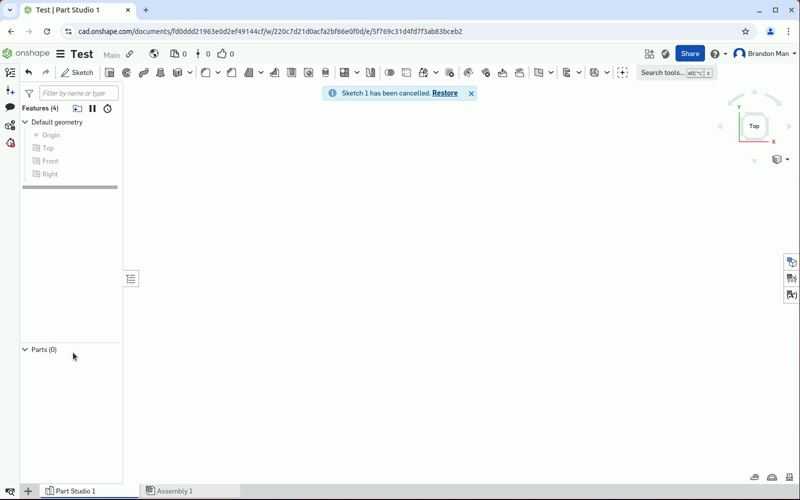
key(shift+p)
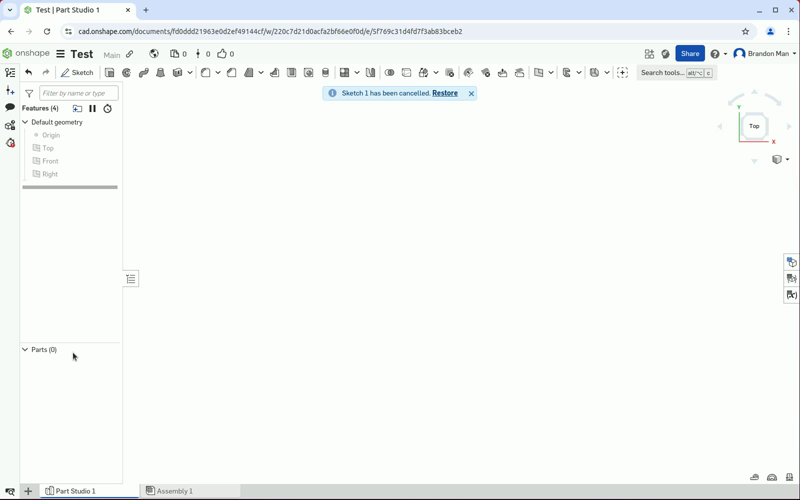
key(space)
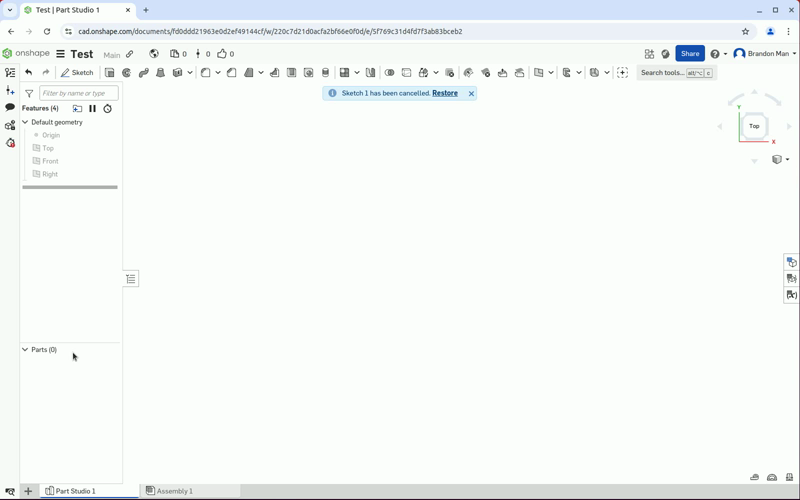
key_down(shift)
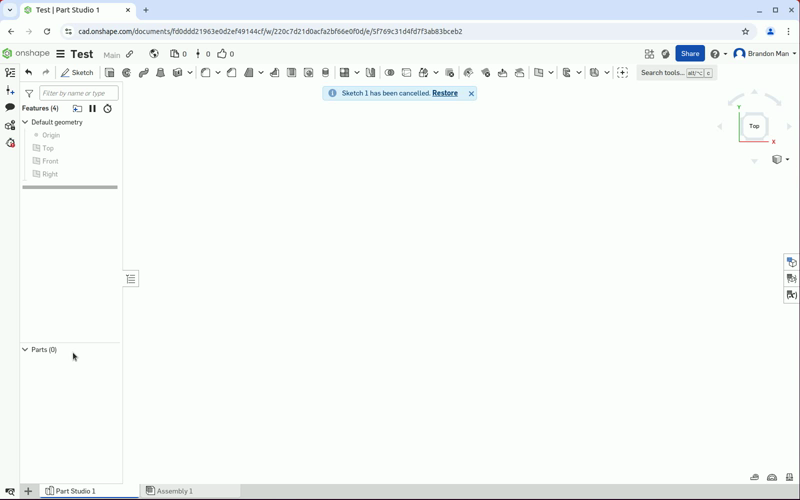
key(up)
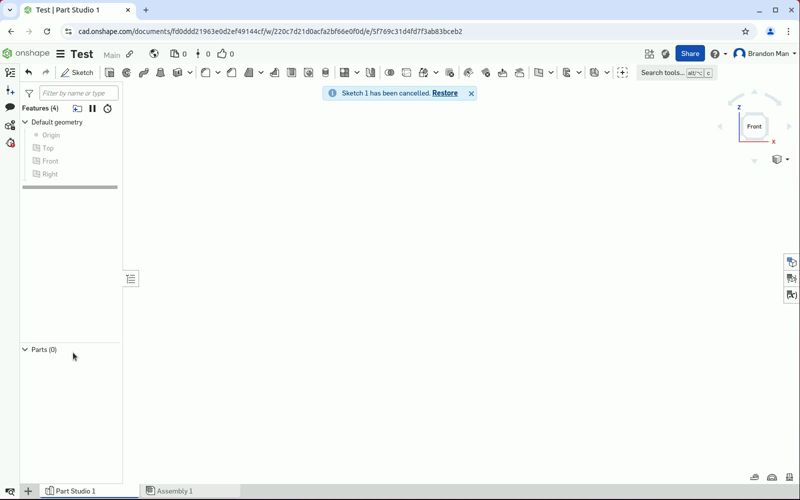
key_up(shift)
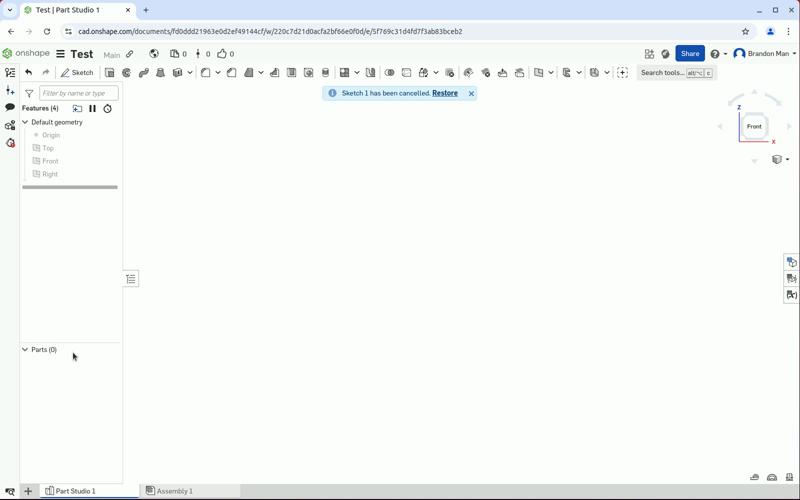
mouse_move(73, 352)
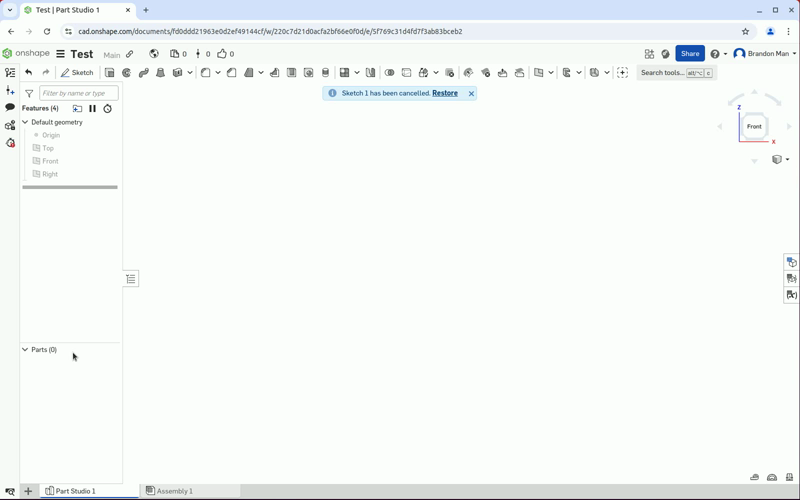
key(shift+y)
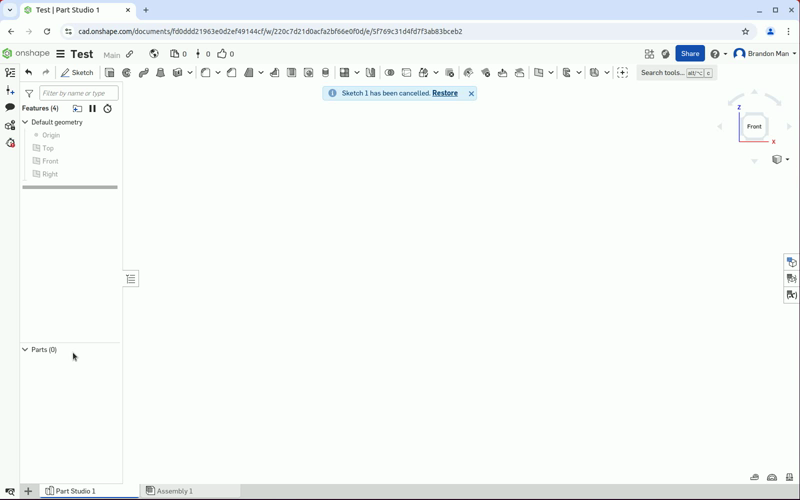
key(shift+s)
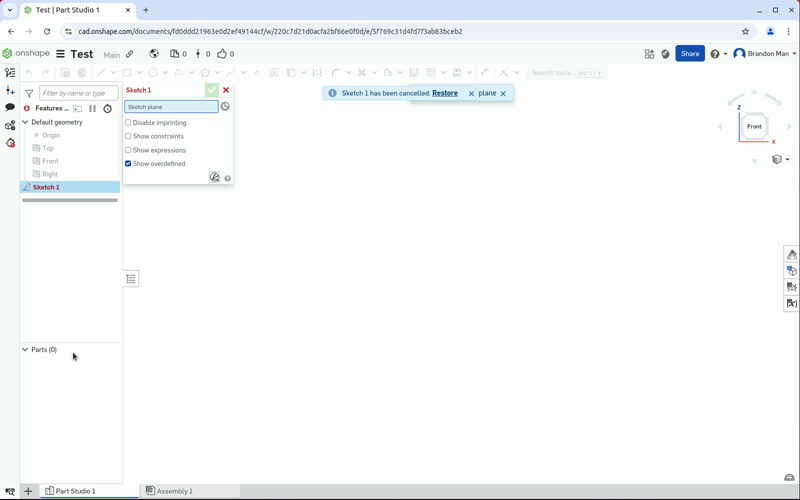
mouse_move(73, 163)
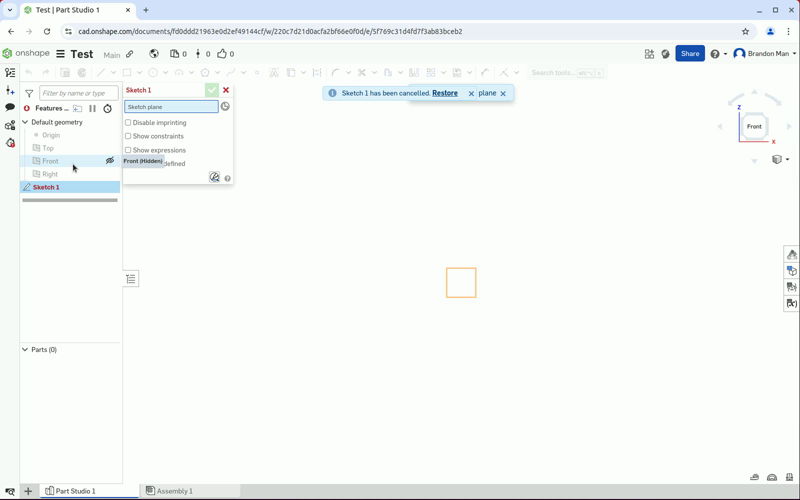
click(73, 163)
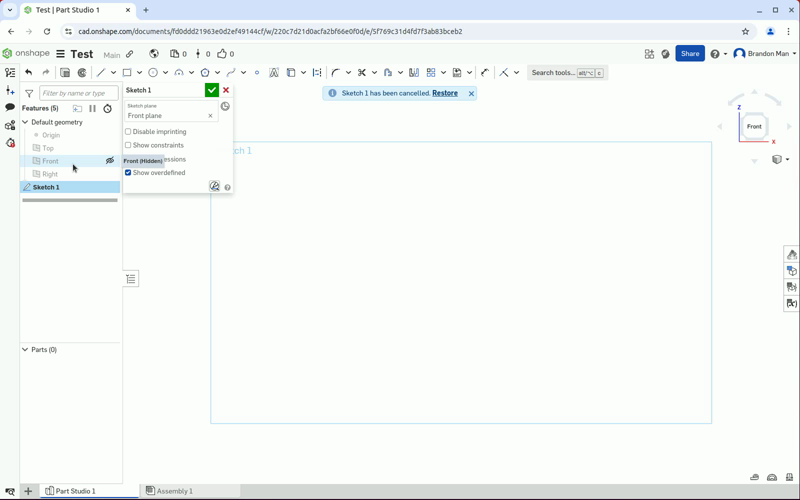
mouse_move(73, 352)
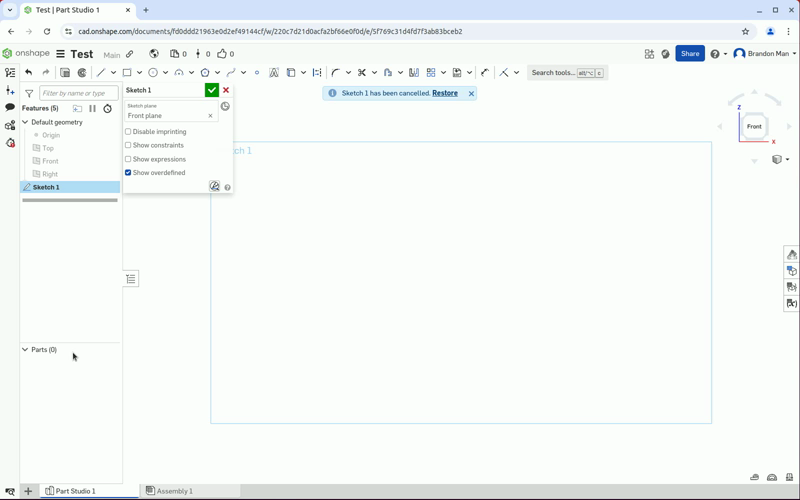
key(y)
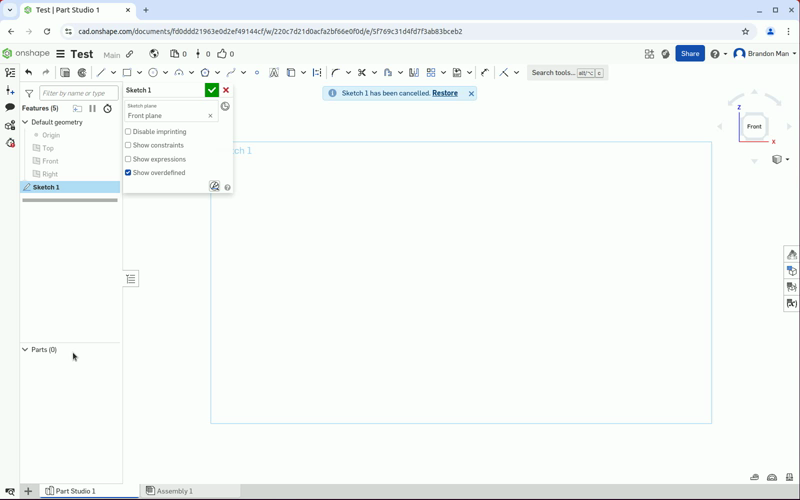
key(l)
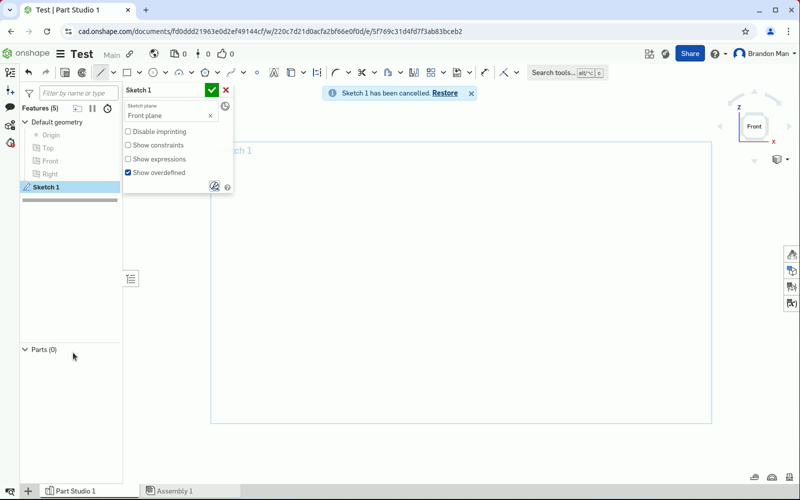
key_down(shift)
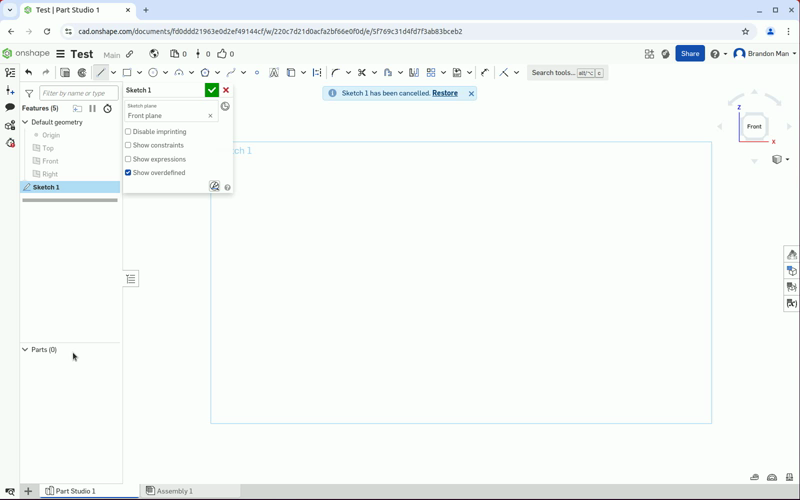
mouse_move(420, 318)
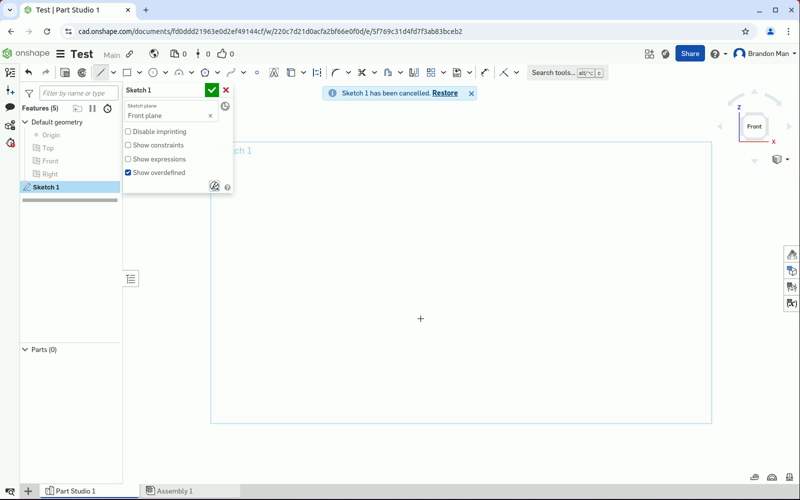
click(420, 318)
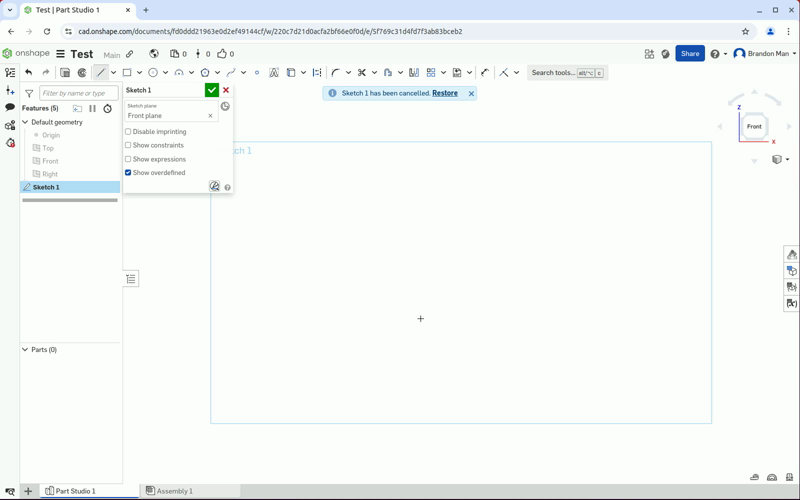
key_up(shift)
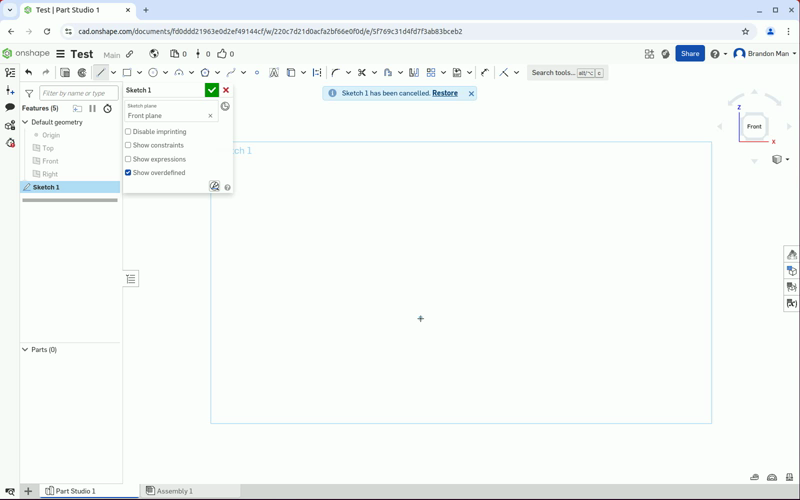
key_down(shift)
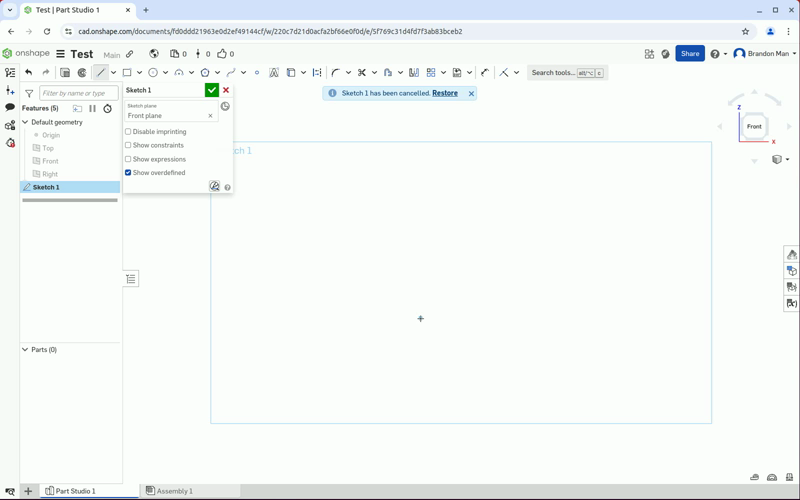
mouse_move(501, 318)
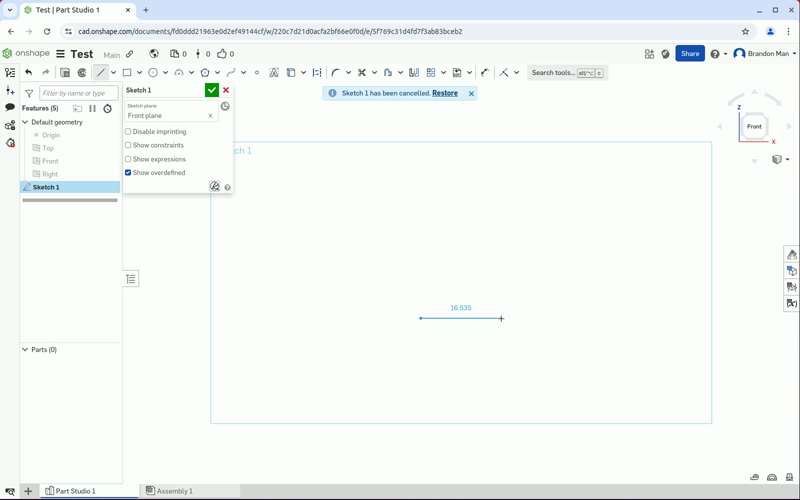
click(501, 318)
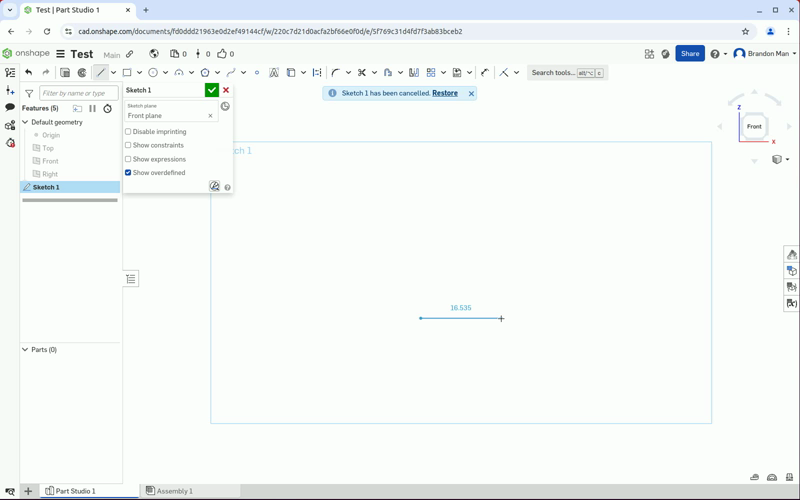
key_up(shift)
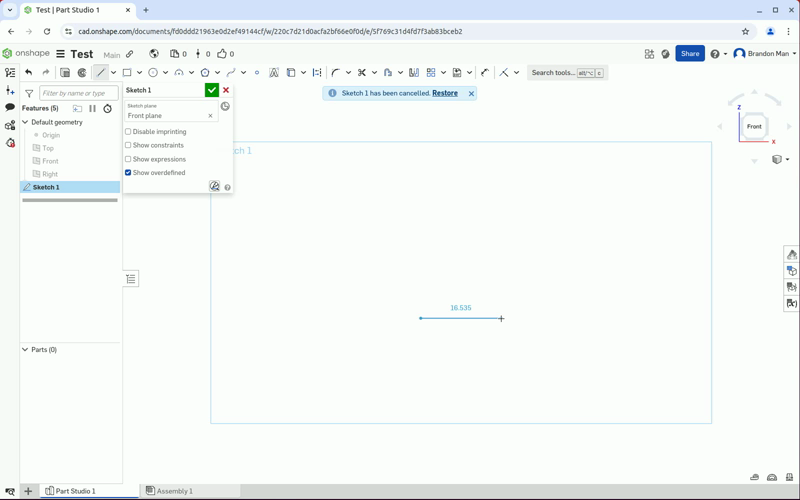
key_down(shift)
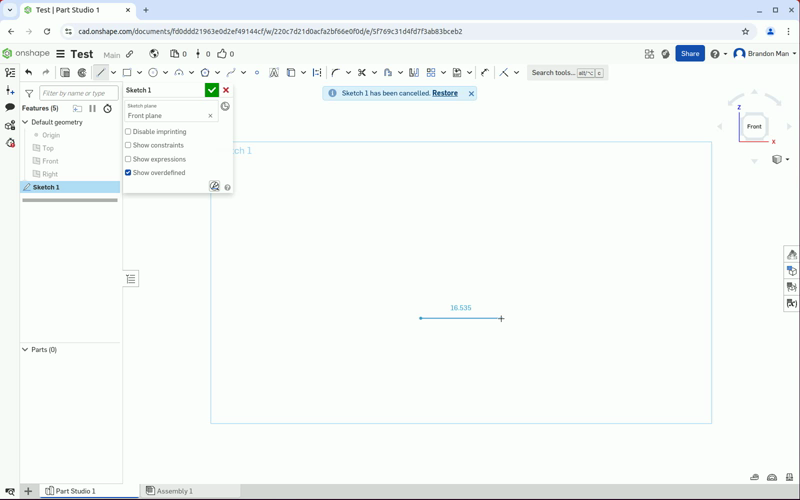
mouse_move(501, 247)
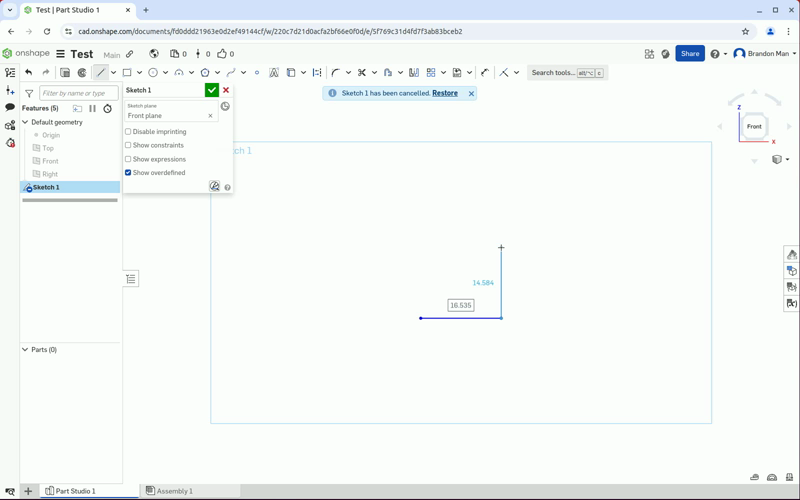
click(501, 247)
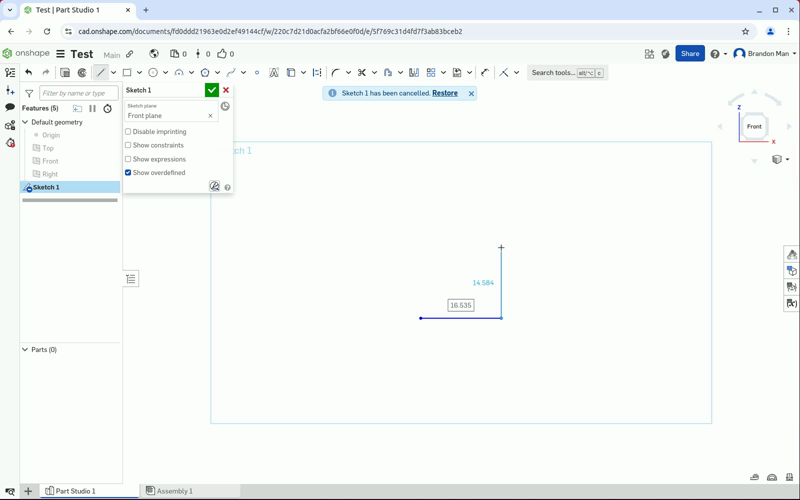
key_up(shift)
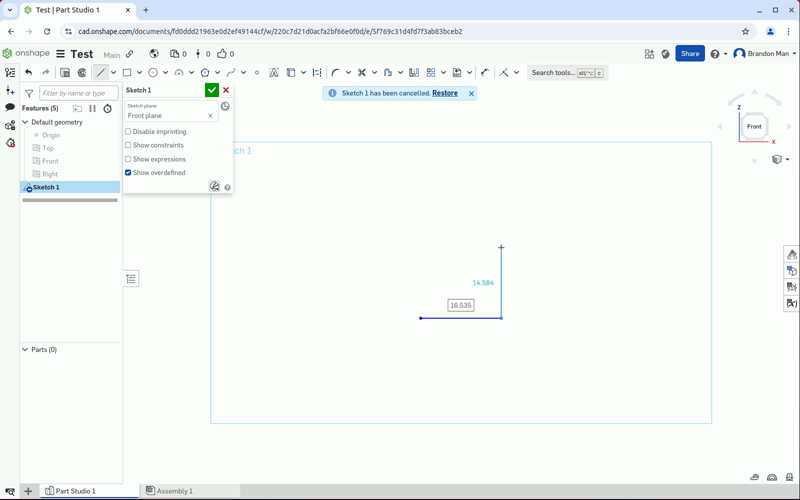
key_down(shift)
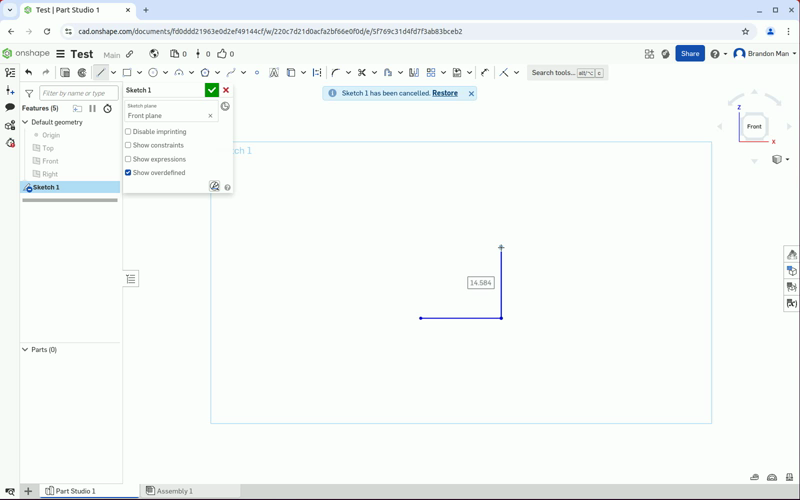
mouse_move(420, 247)
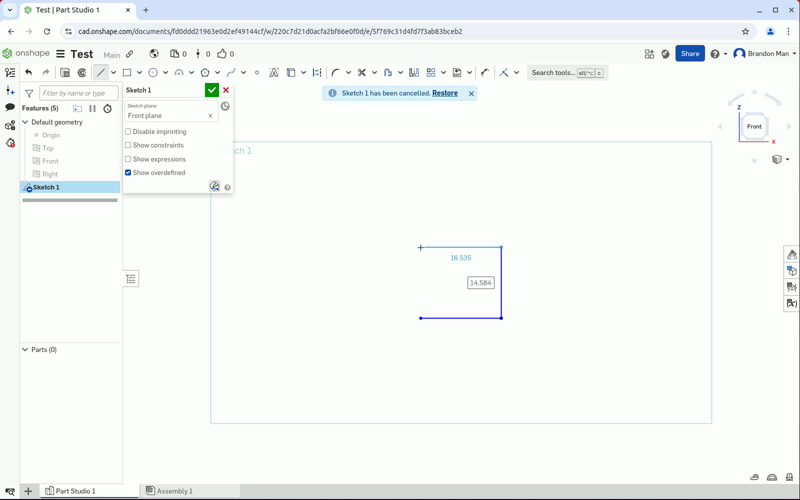
click(420, 247)
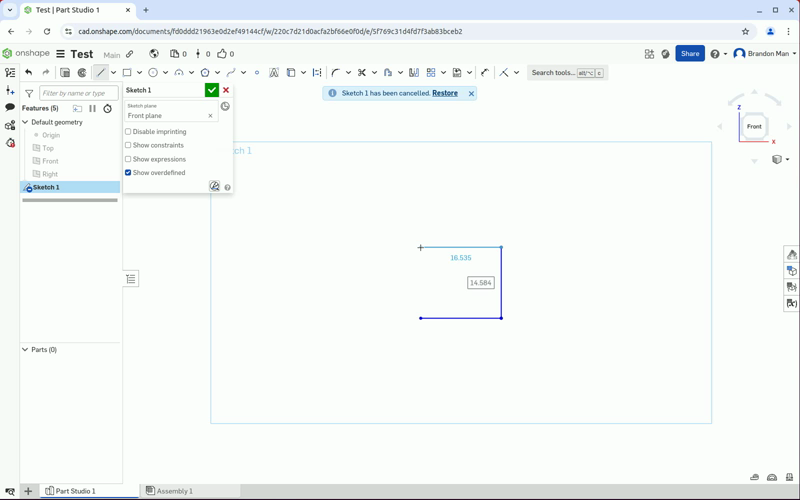
key_up(shift)
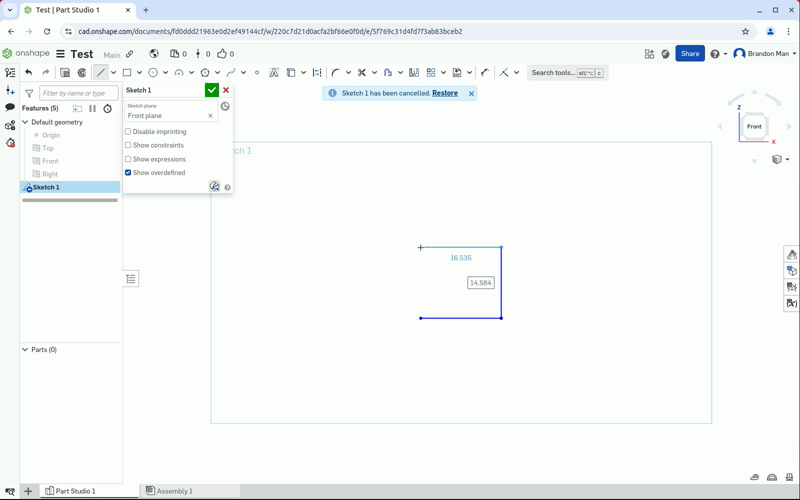
key_down(shift)
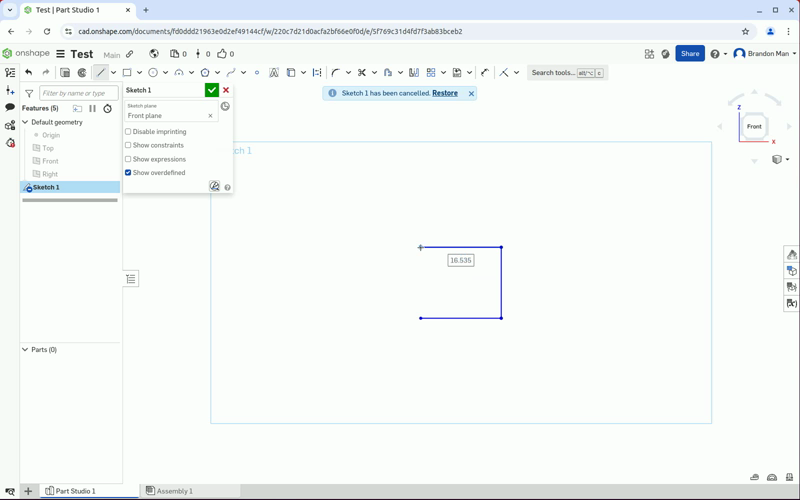
mouse_move(420, 318)
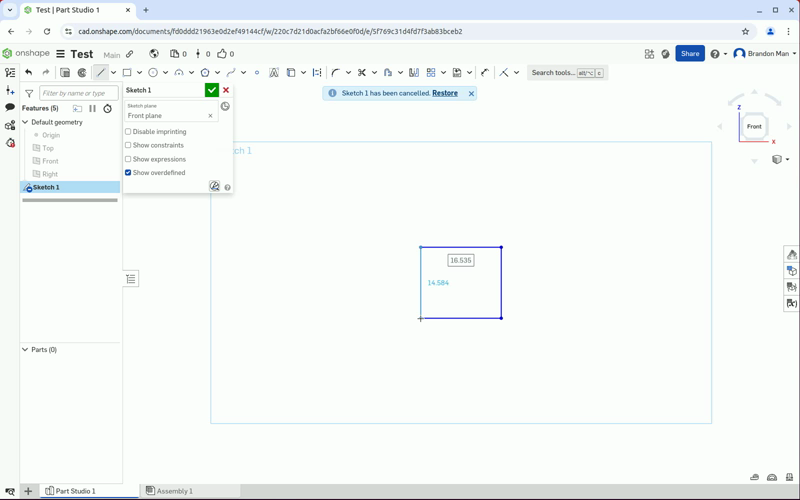
key_up(shift)
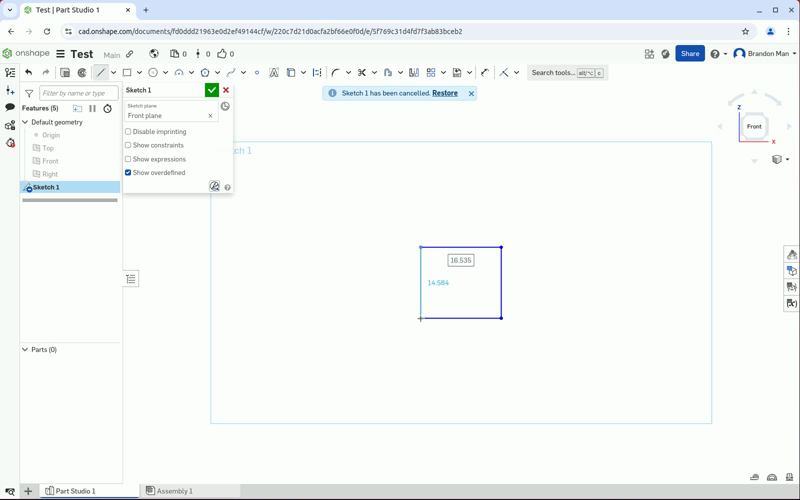
click(420, 318)
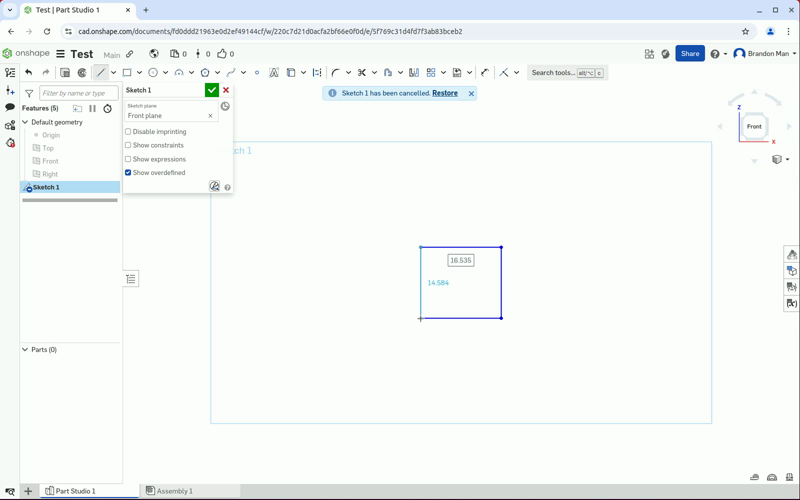
key(esc)
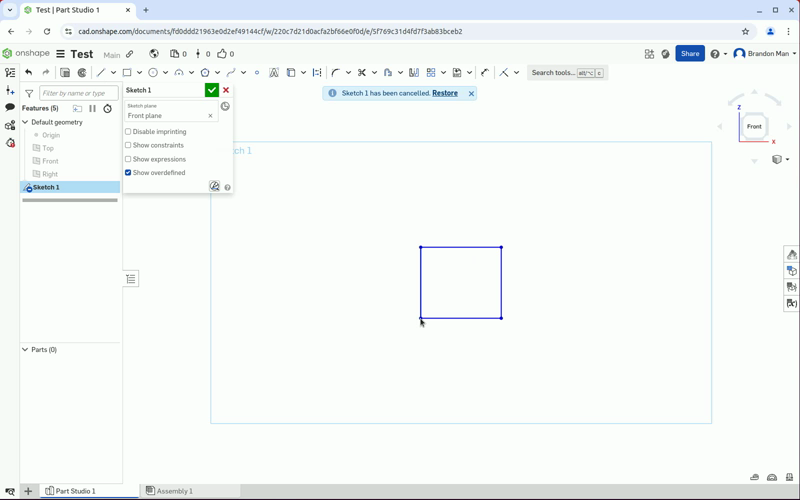
mouse_move(495, 311)
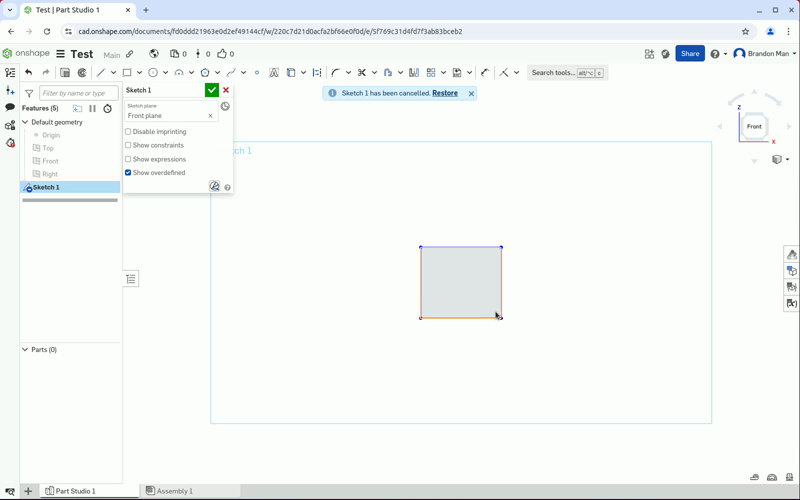
click(495, 311)
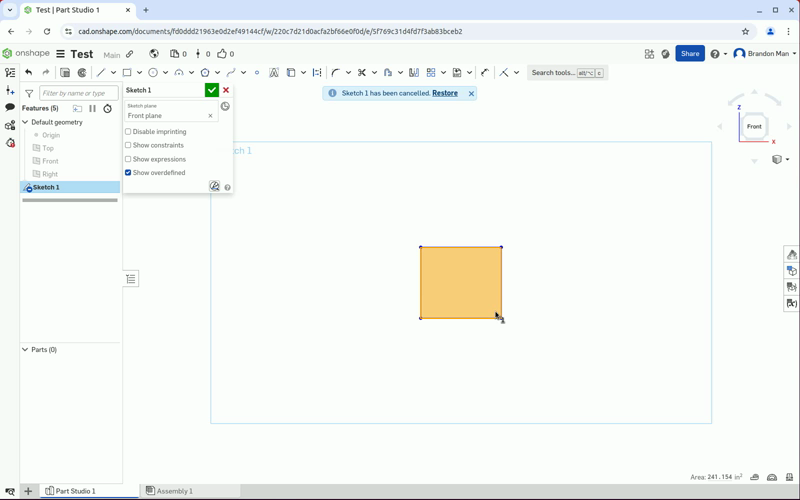
mouse_move(73, 352)
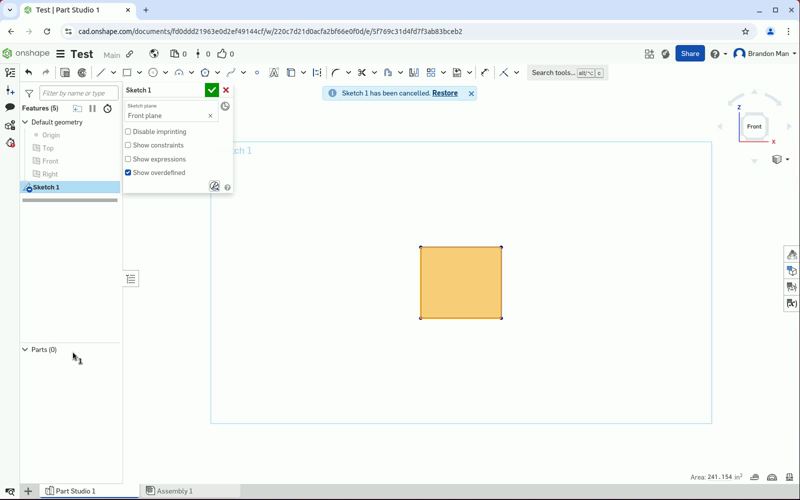
key(shift+y)
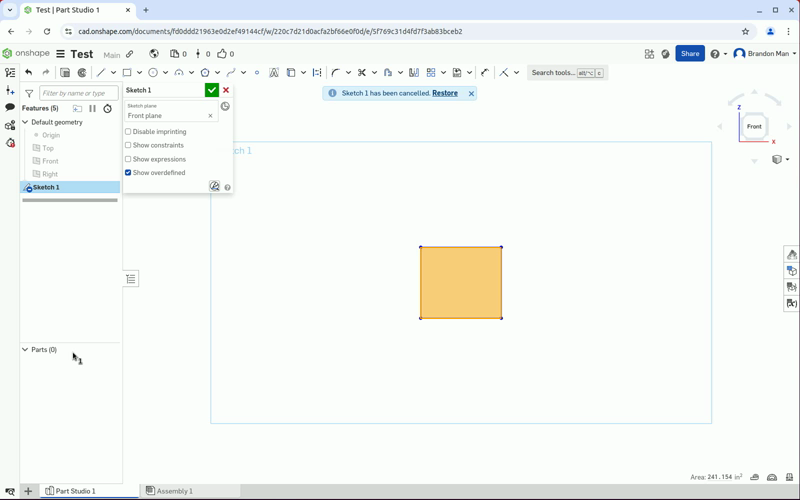
key(shift+e)
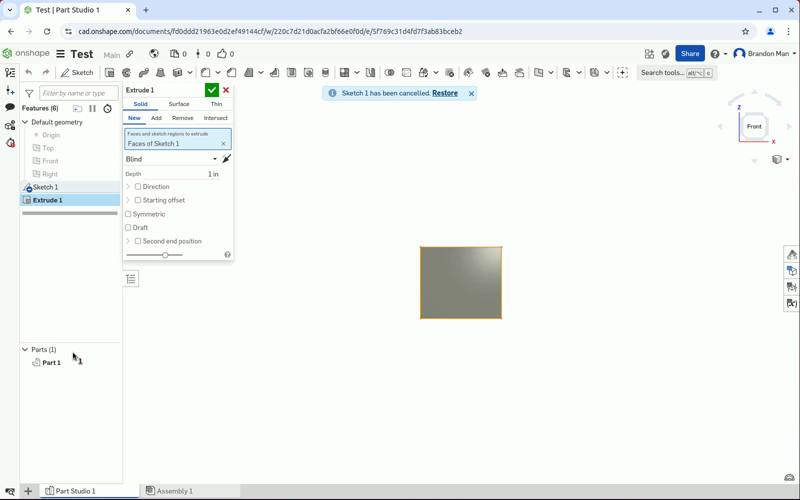
mouse_move(143, 106)
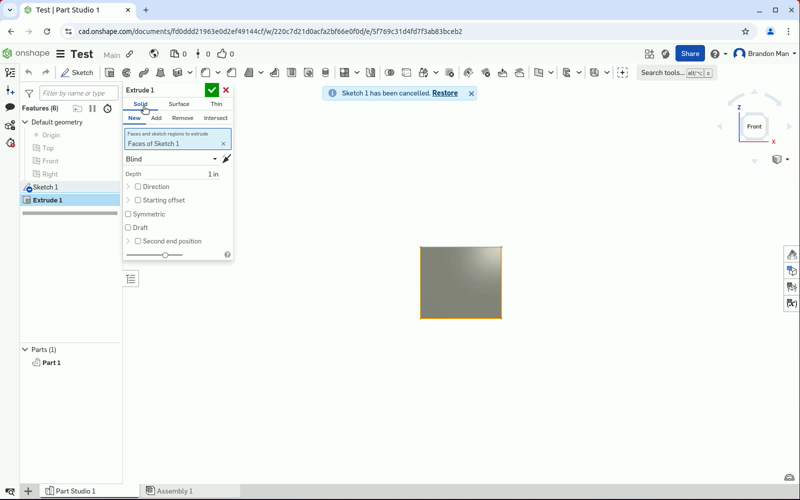
click(143, 106)
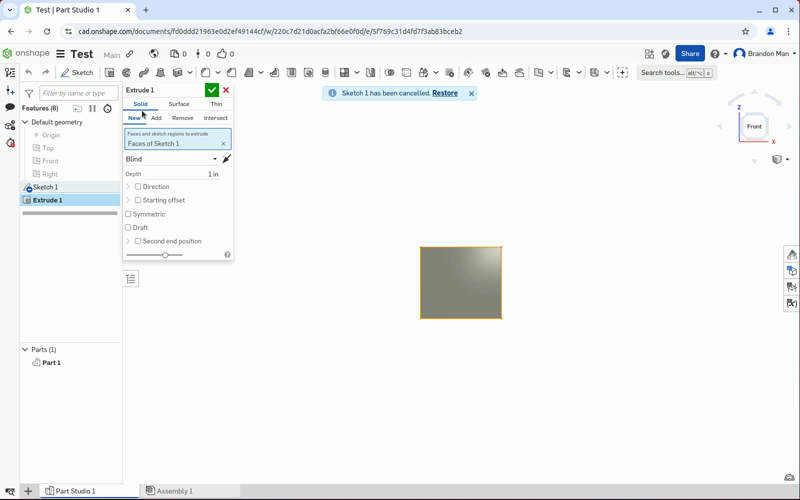
mouse_move(137, 120)
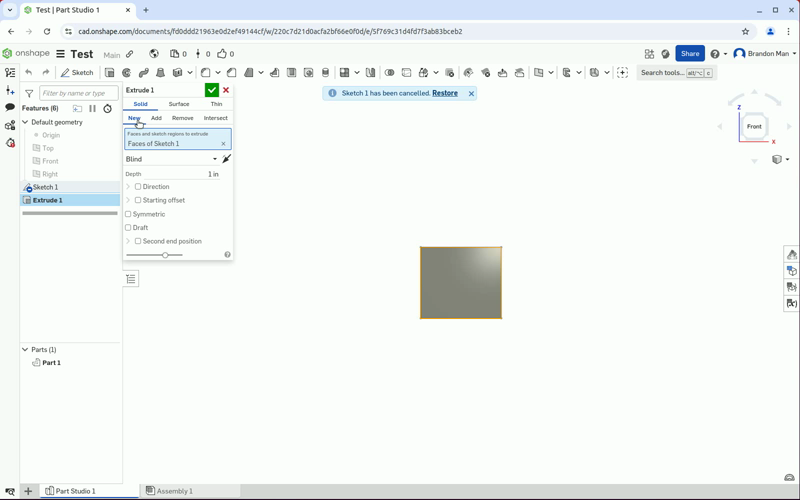
click(137, 120)
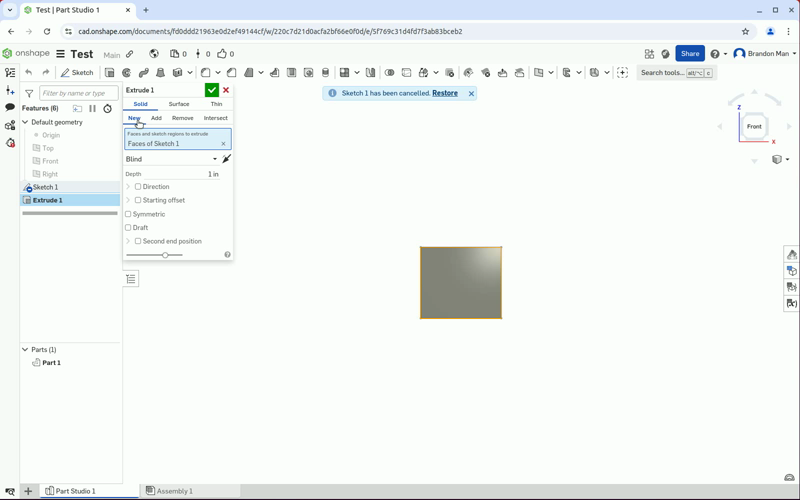
key(tab, 4)
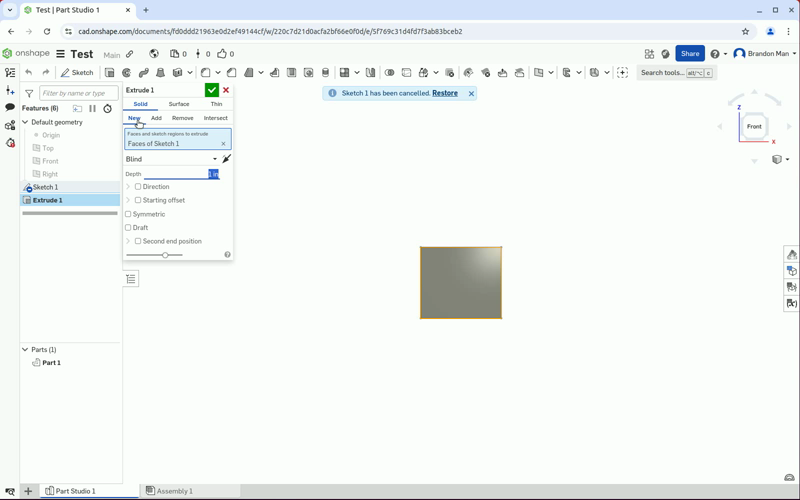
text(4.574)
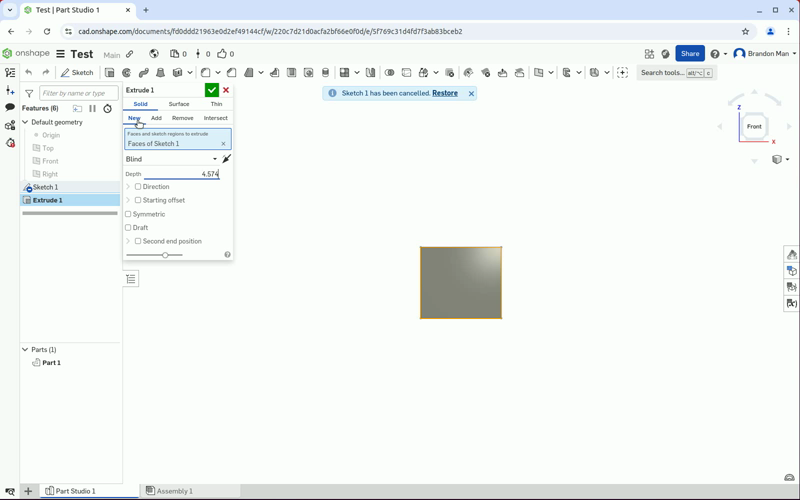
key(enter)
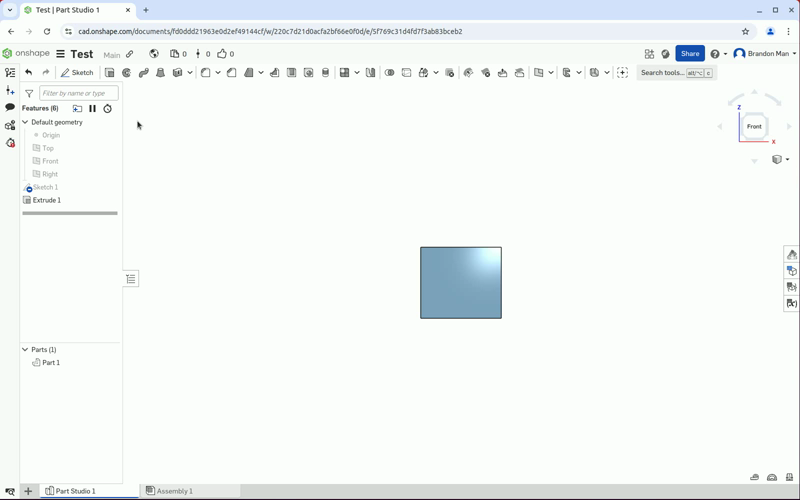
key(shift+h)
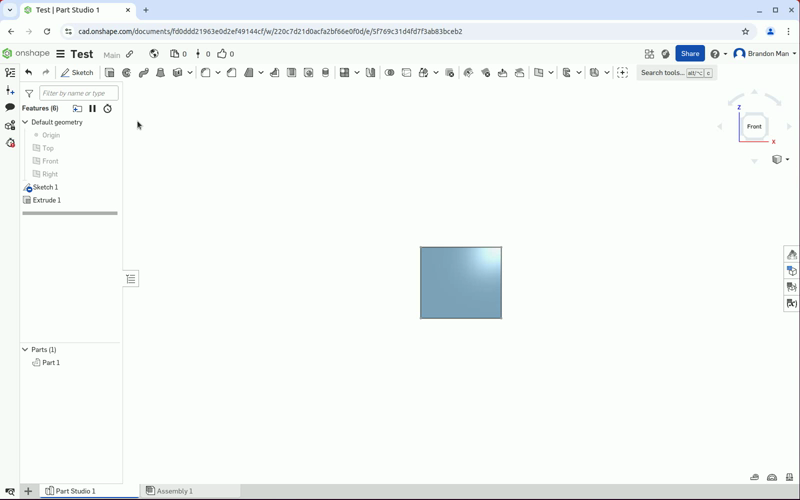
key(shift+h)
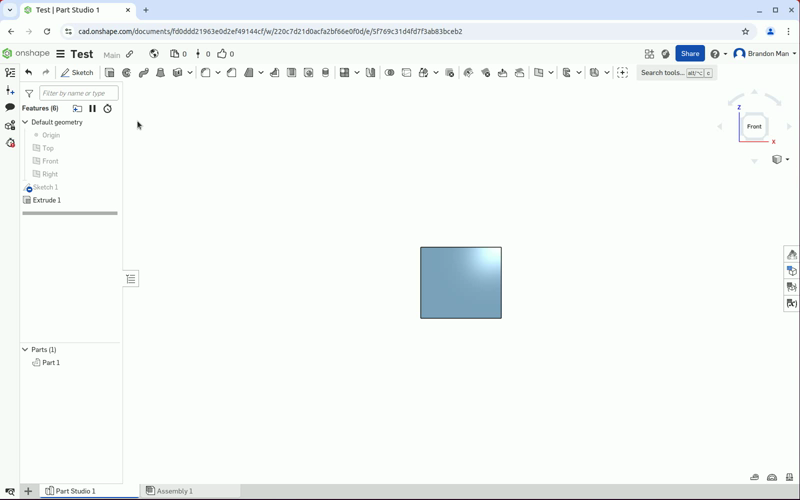
mouse_move(73, 189)
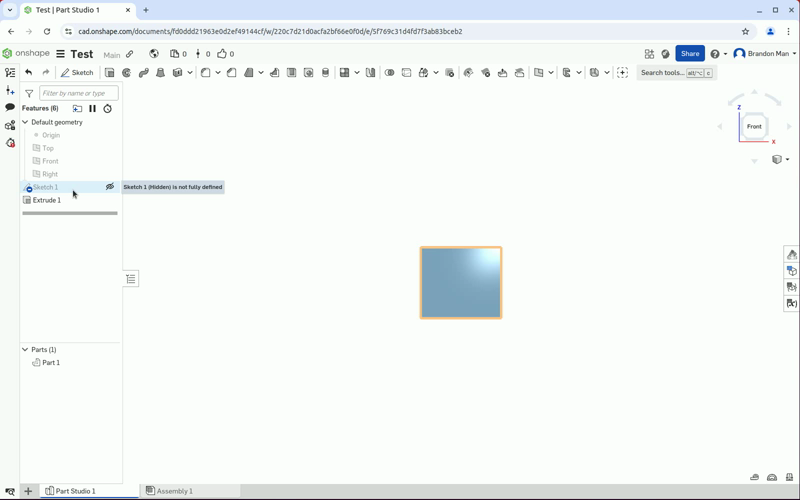
click(73, 189)
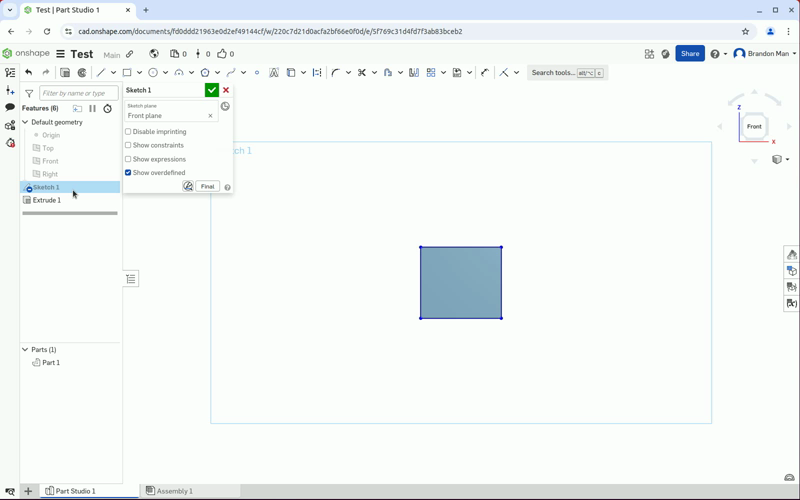
mouse_move(229, 92)
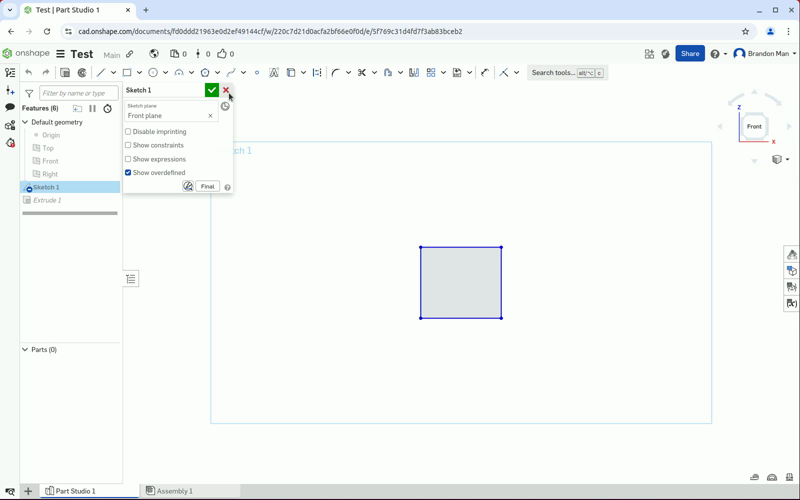
click(229, 92)
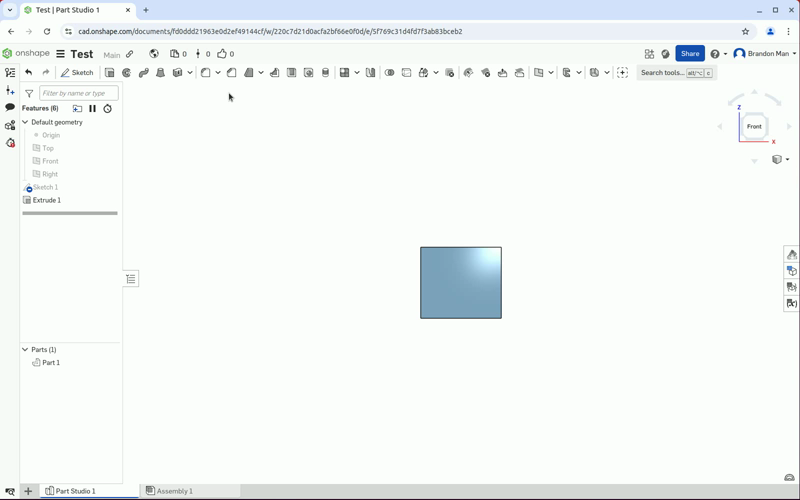
mouse_move(541, 75)
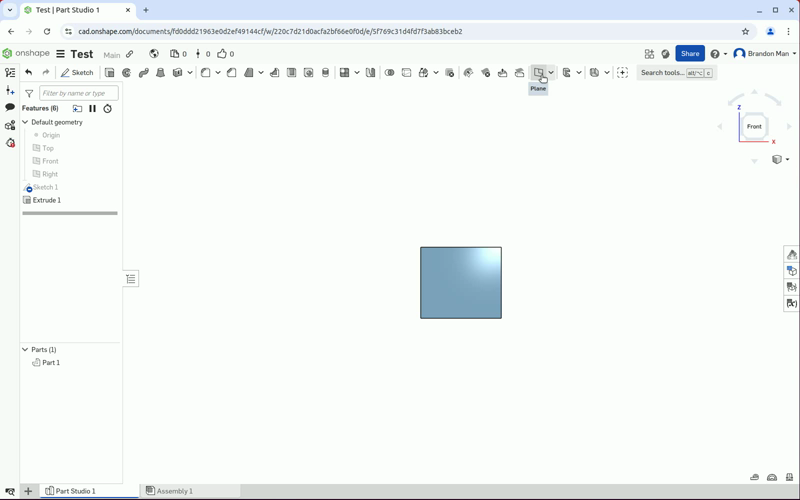
click(541, 75)
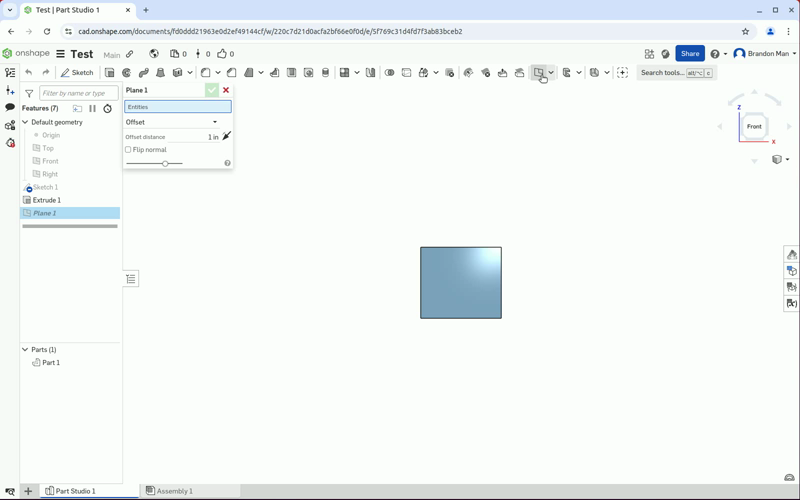
mouse_move(73, 163)
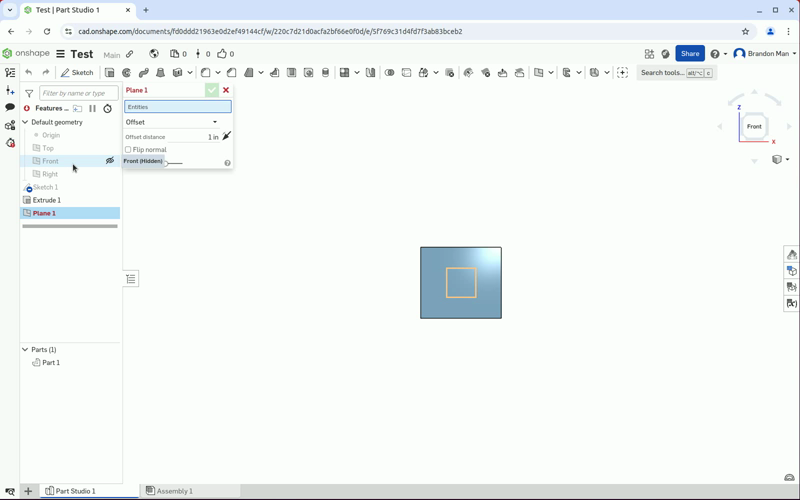
click(73, 163)
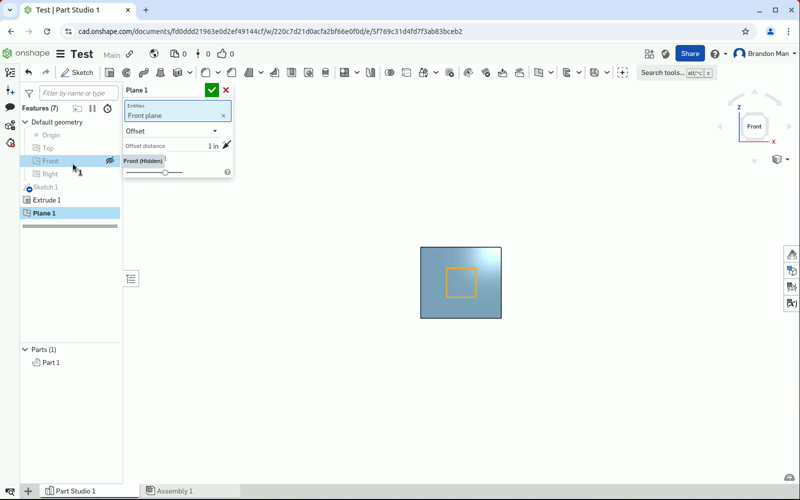
key(tab, 2)
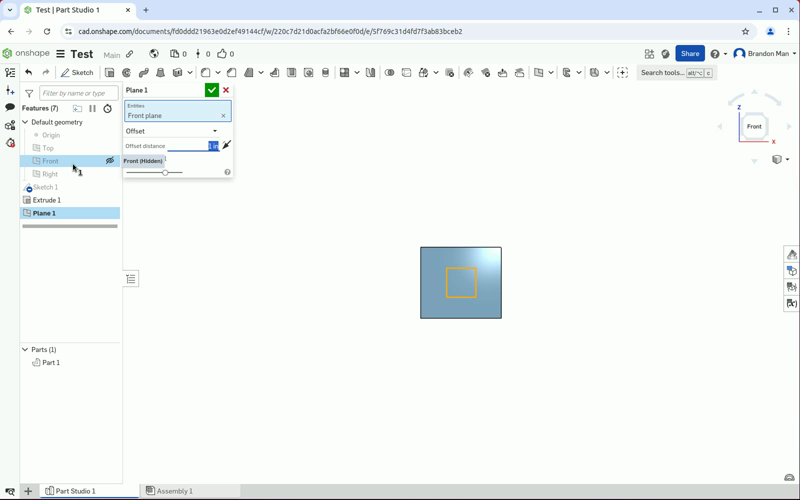
text(4.56)
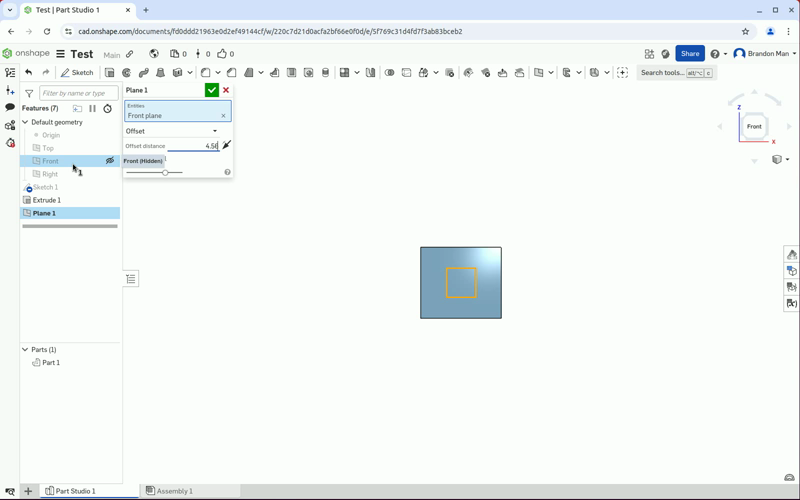
key(enter, 2)
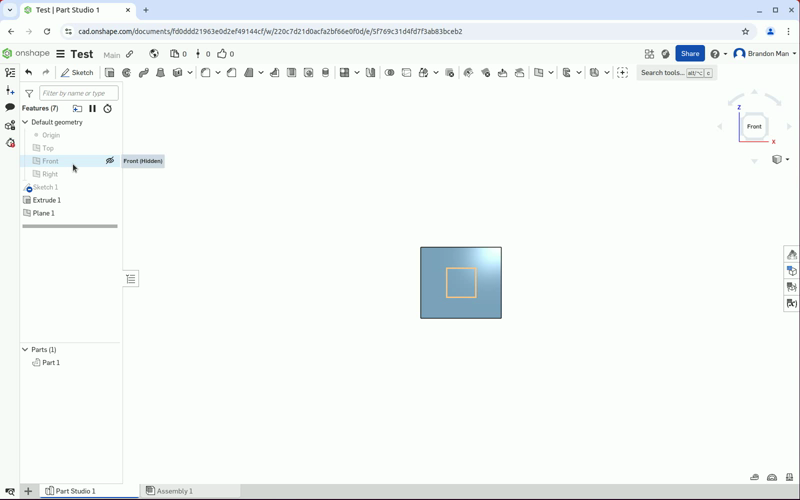
key(shift+s)
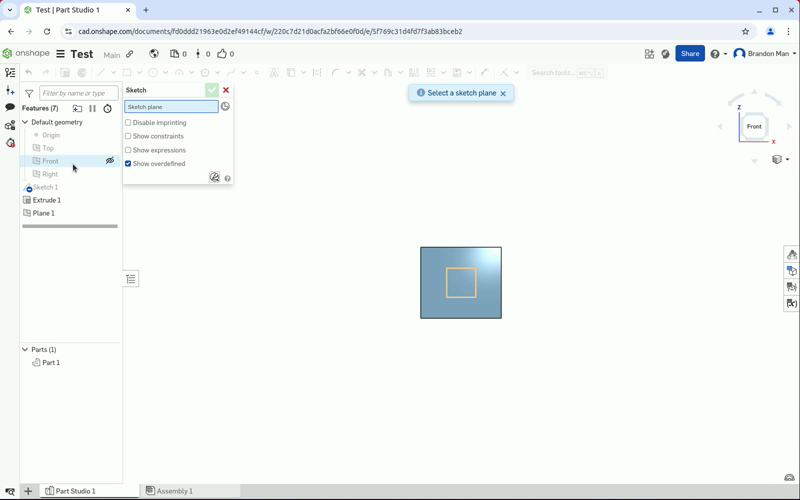
mouse_move(73, 215)
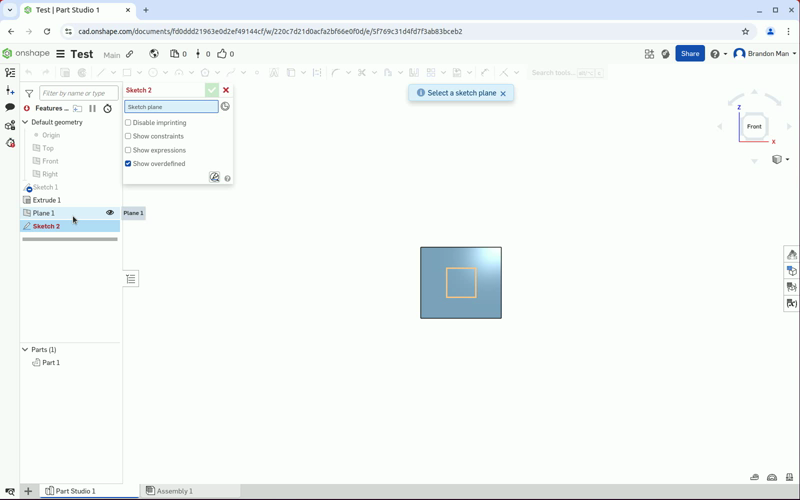
click(73, 215)
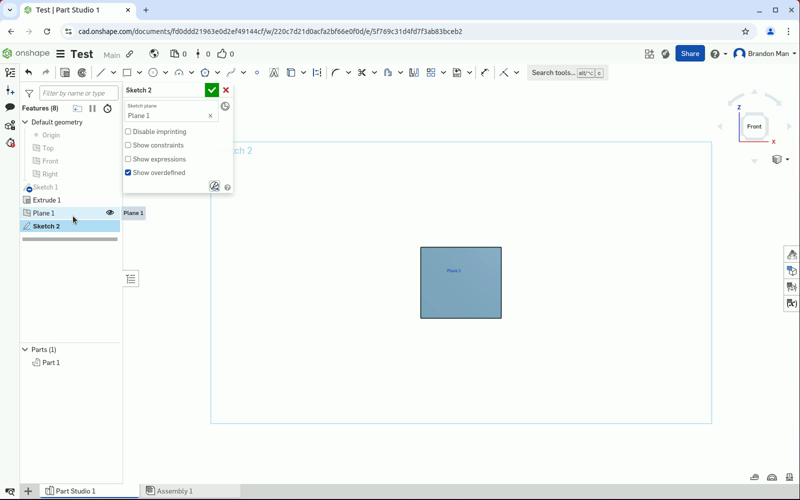
mouse_move(73, 352)
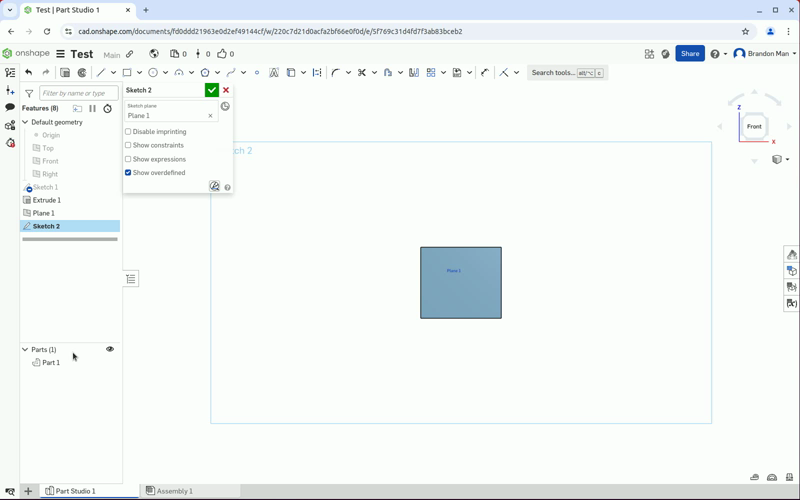
key(y)
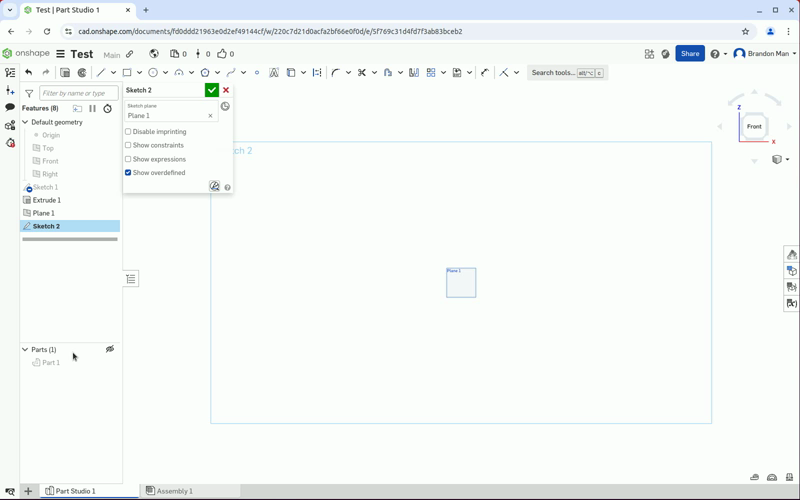
key(l)
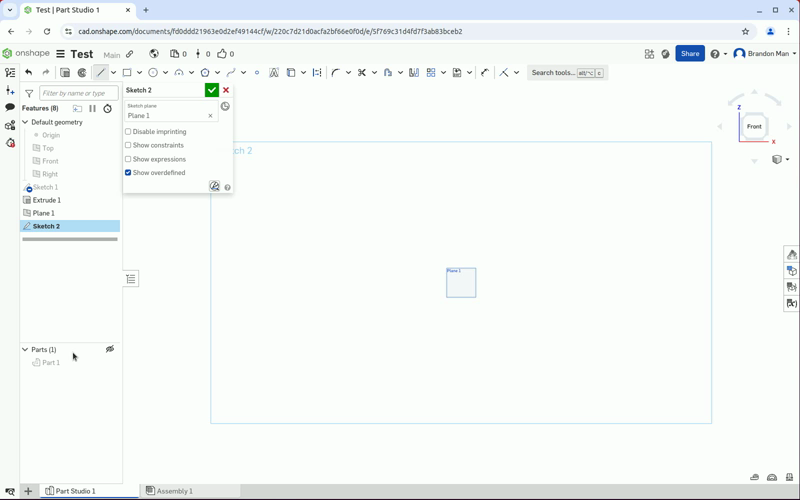
key_down(shift)
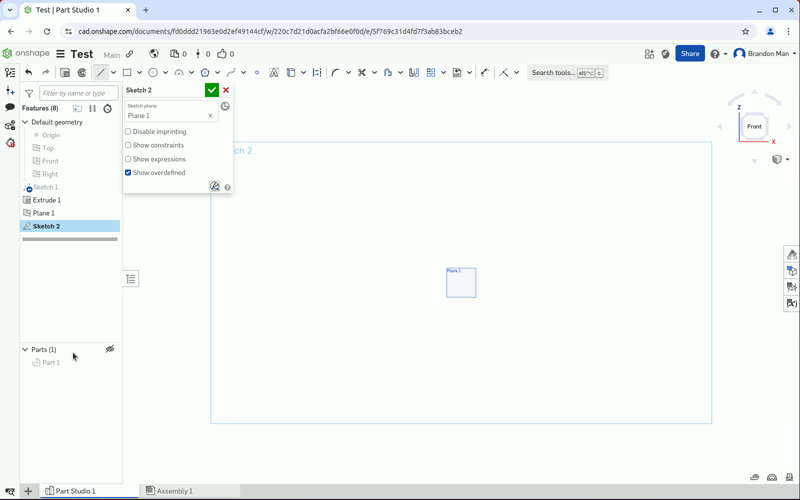
mouse_move(426, 314)
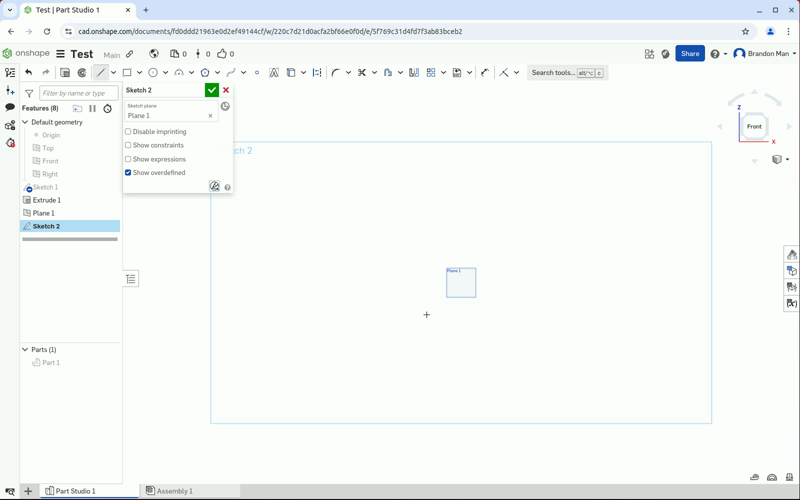
click(426, 314)
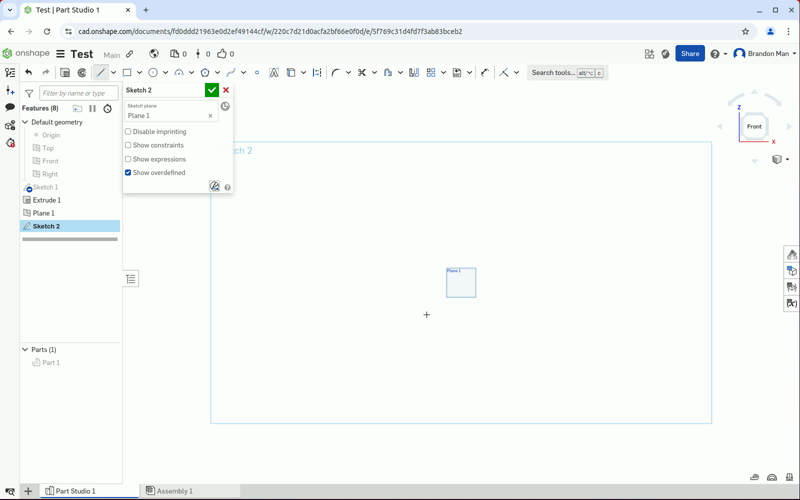
key_up(shift)
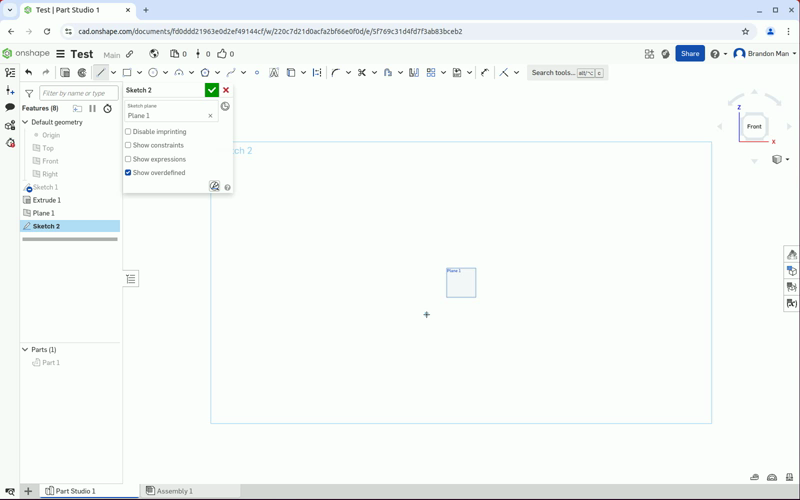
key_down(shift)
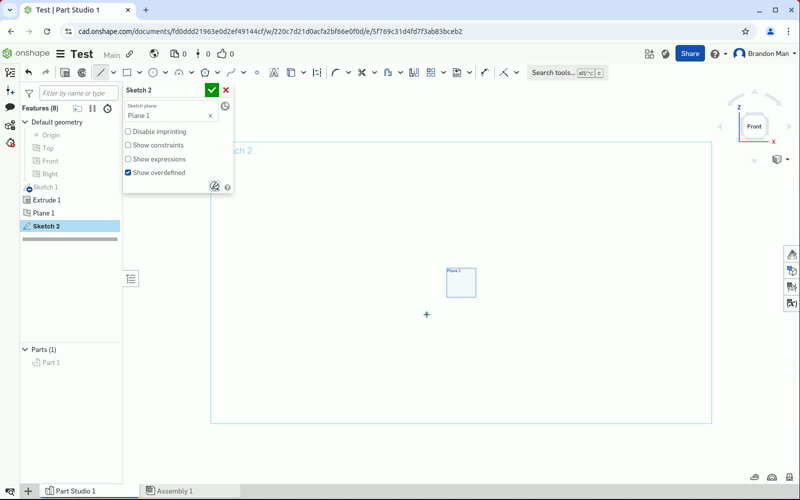
mouse_move(489, 314)
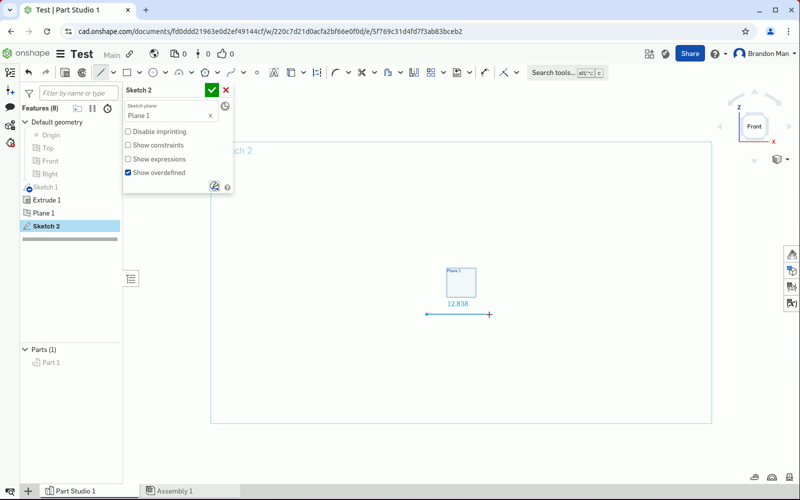
click(489, 314)
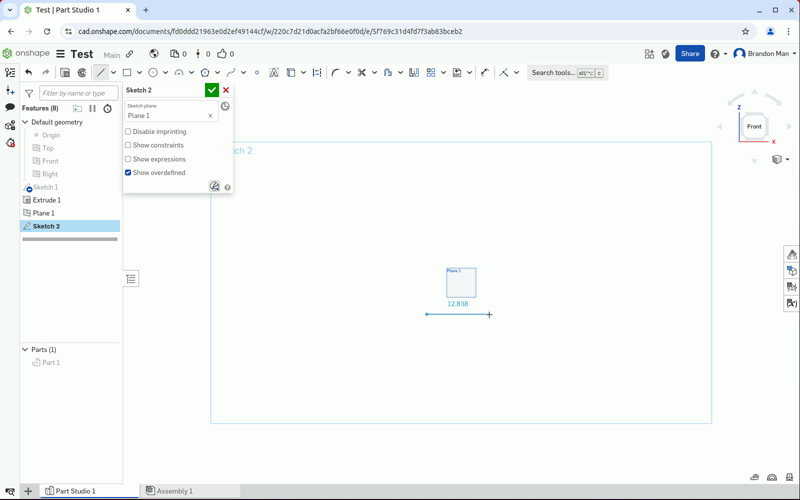
key_up(shift)
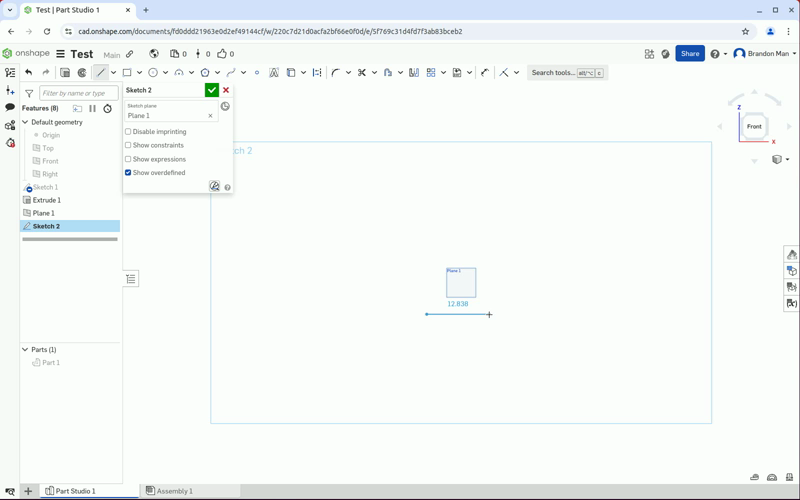
key_down(shift)
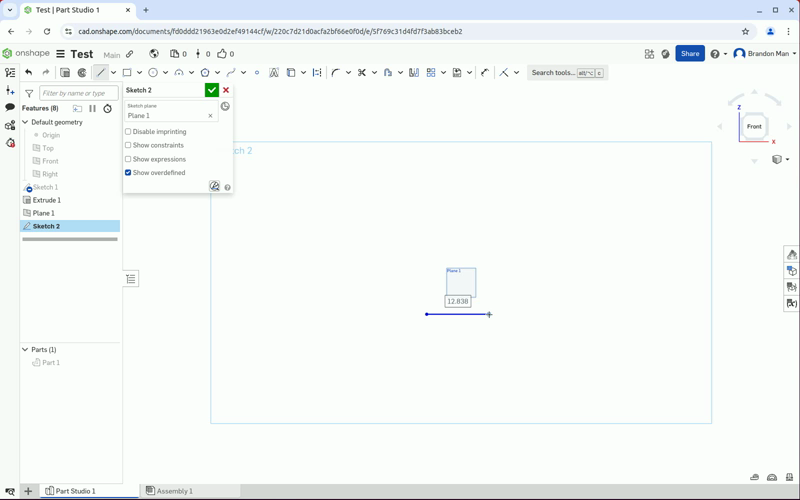
mouse_move(519, 314)
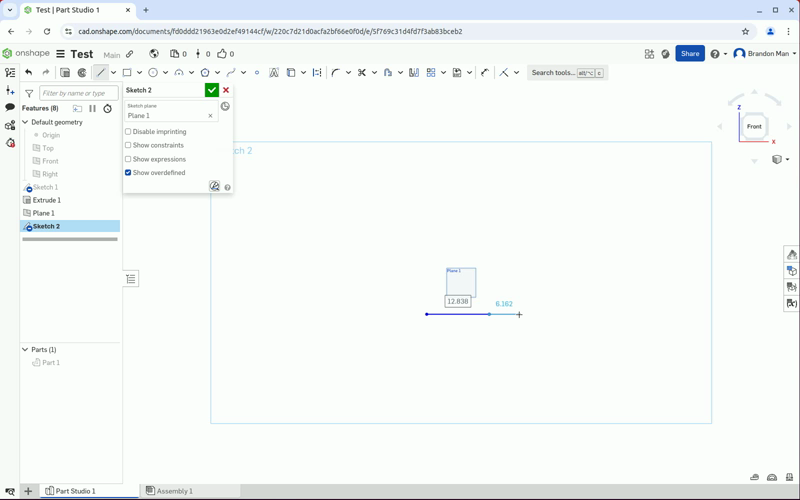
mouse_move(489, 270)
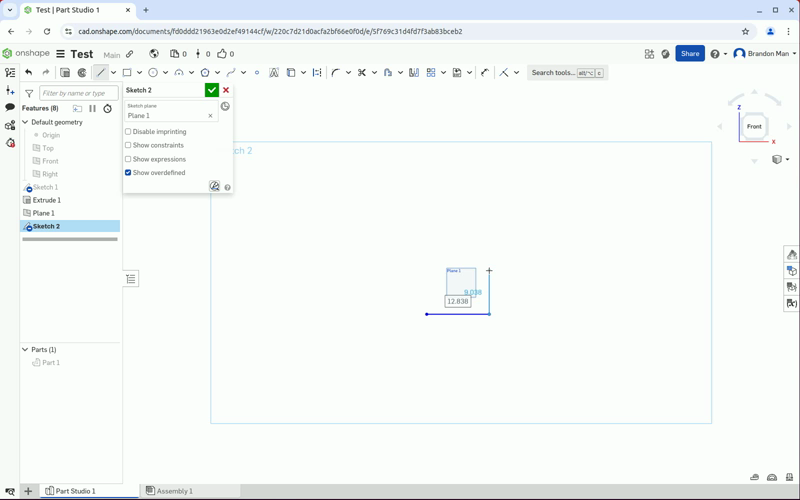
click(489, 270)
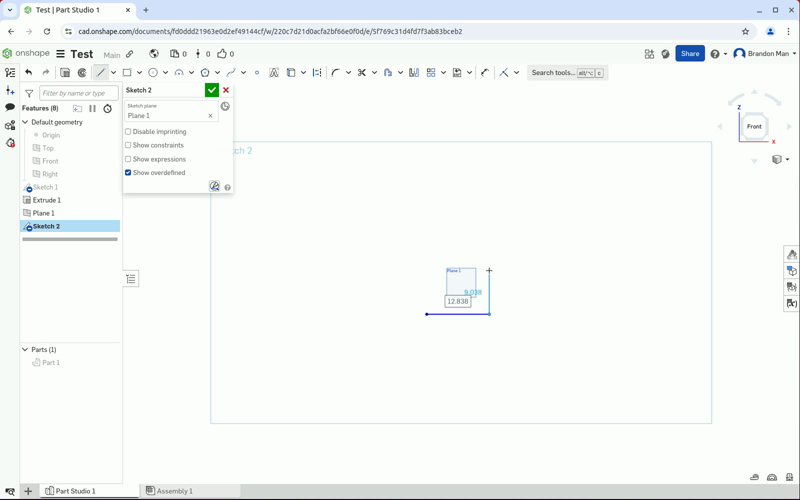
key_up(shift)
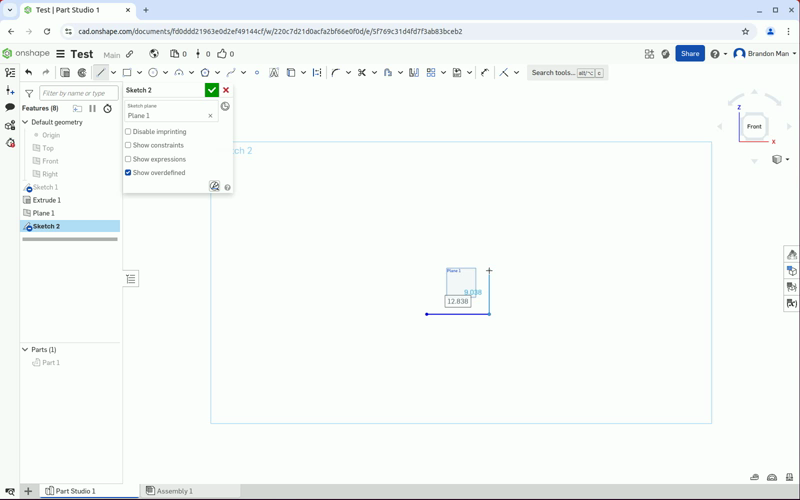
key_down(shift)
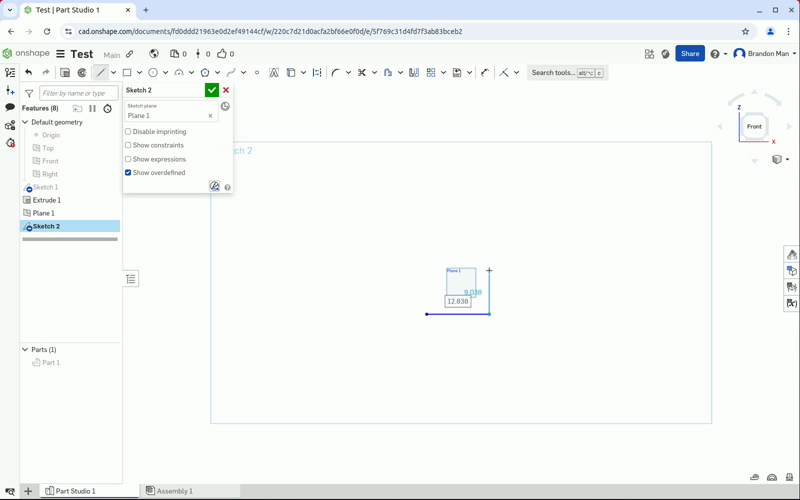
mouse_move(426, 270)
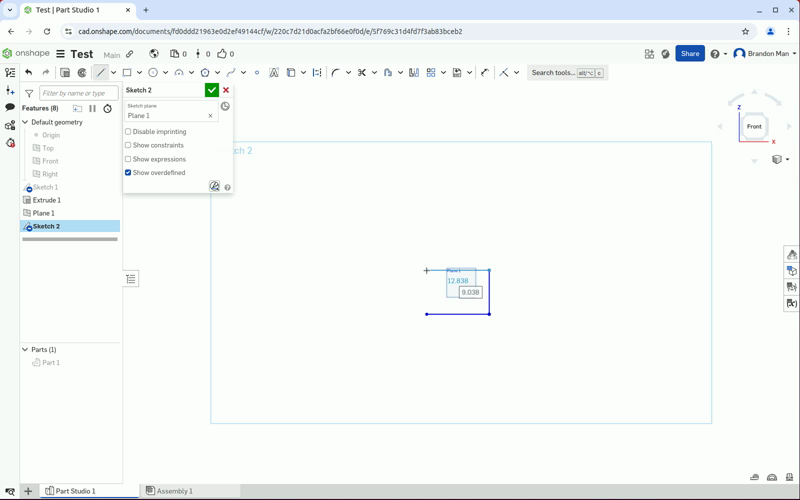
click(426, 270)
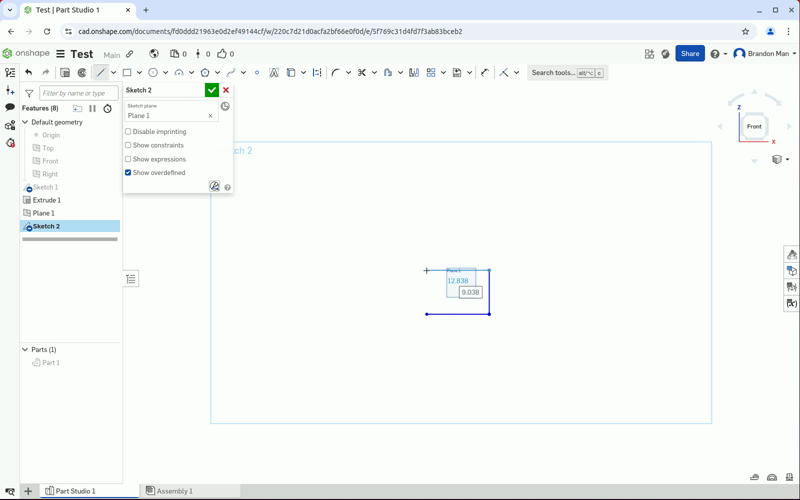
key_up(shift)
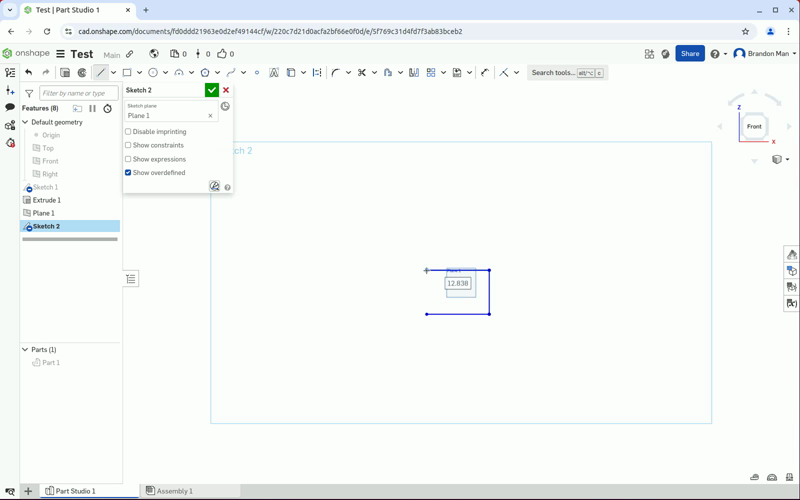
mouse_move(456, 270)
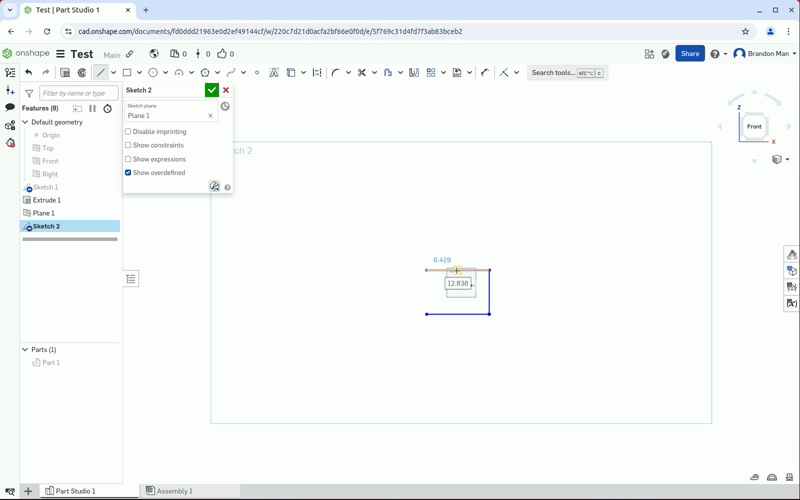
key_down(shift)
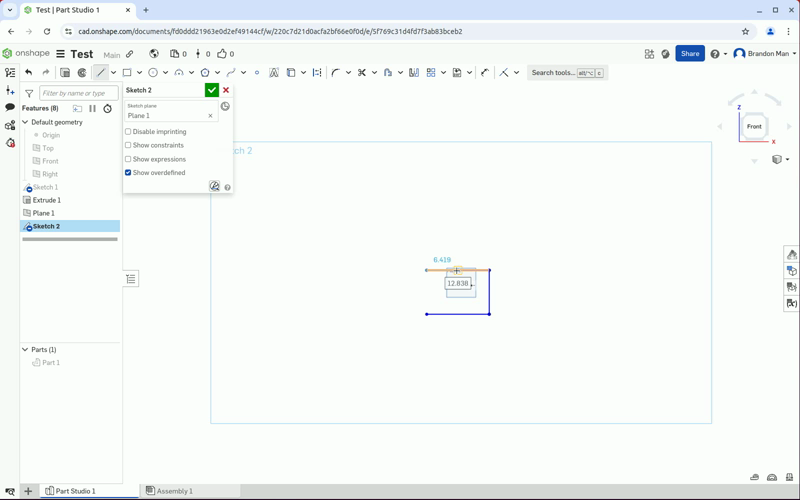
mouse_move(426, 314)
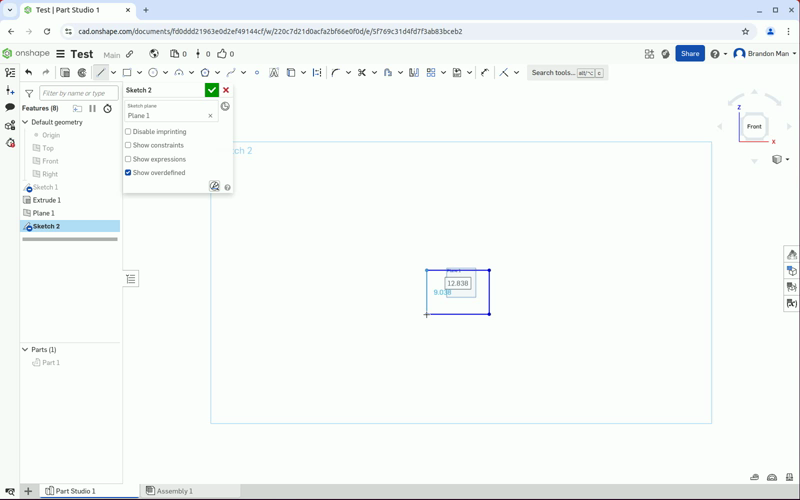
key_up(shift)
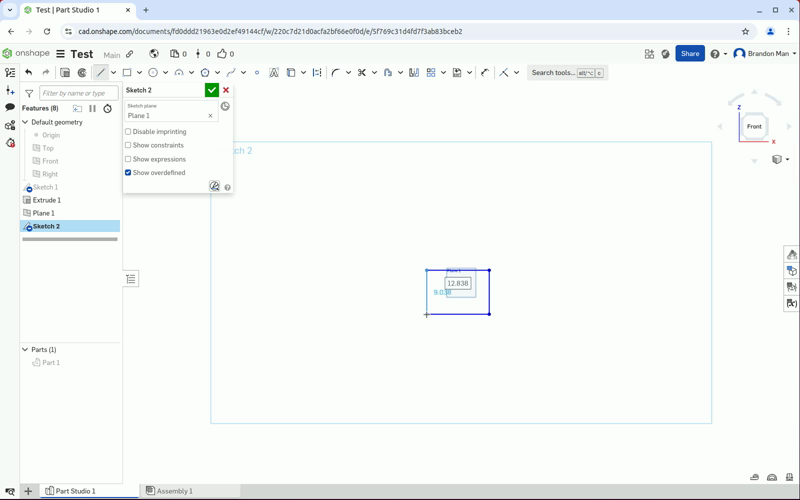
click(426, 314)
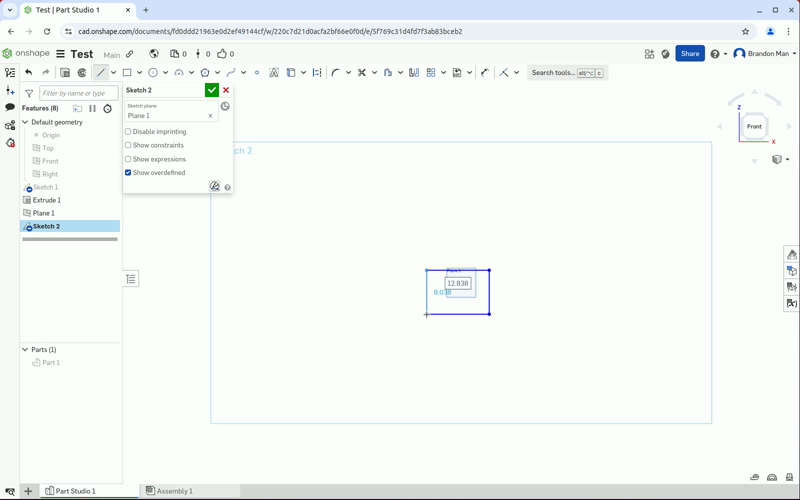
key(esc)
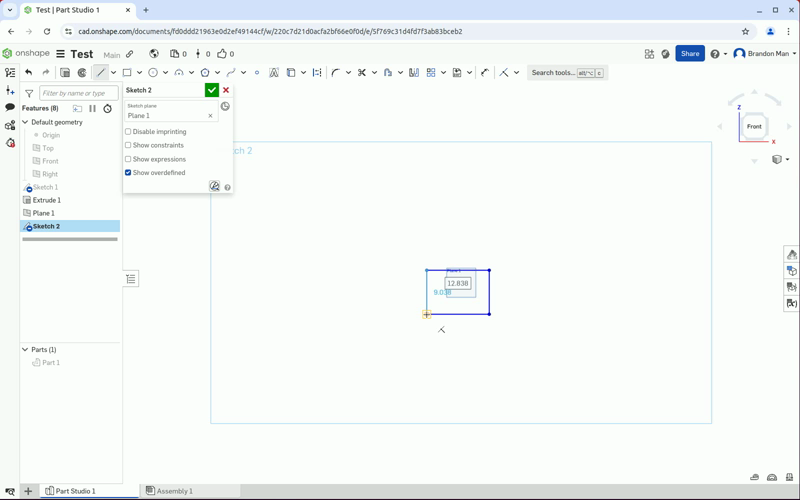
mouse_move(435, 300)
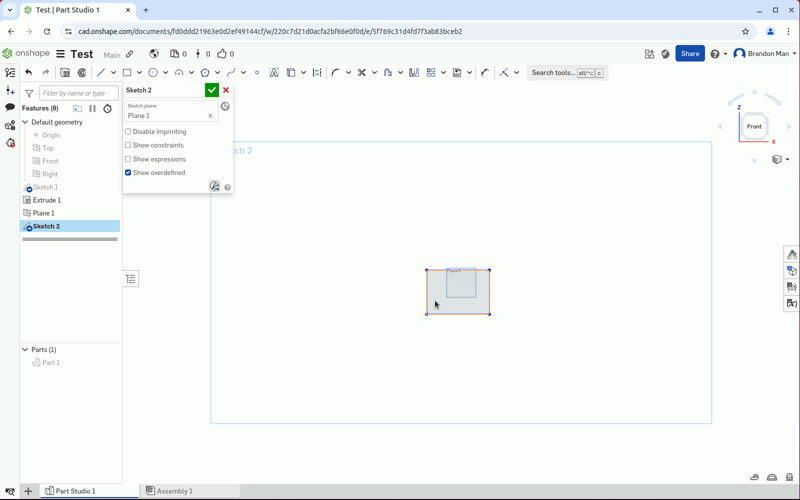
click(435, 300)
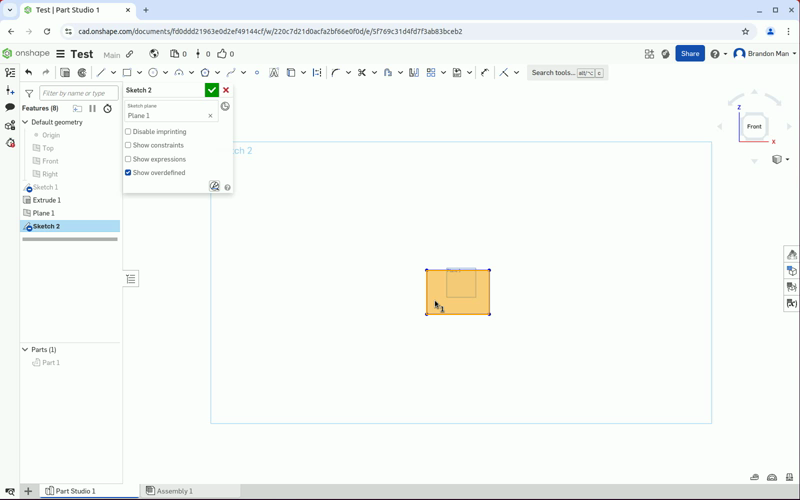
mouse_move(73, 352)
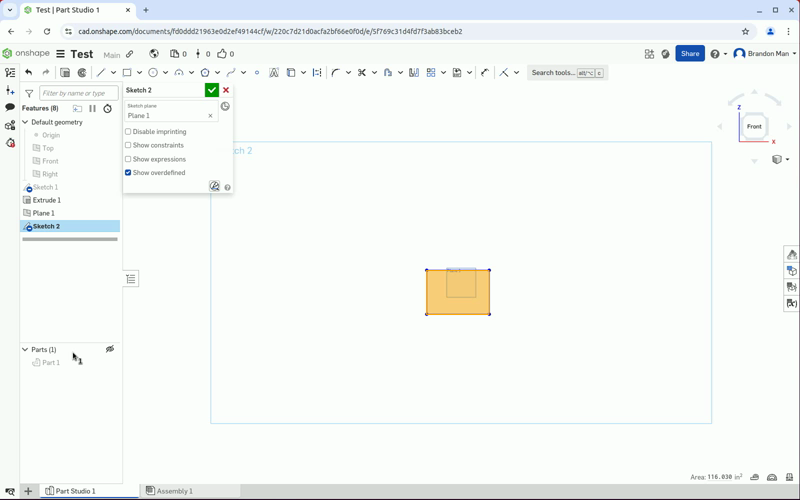
key(shift+y)
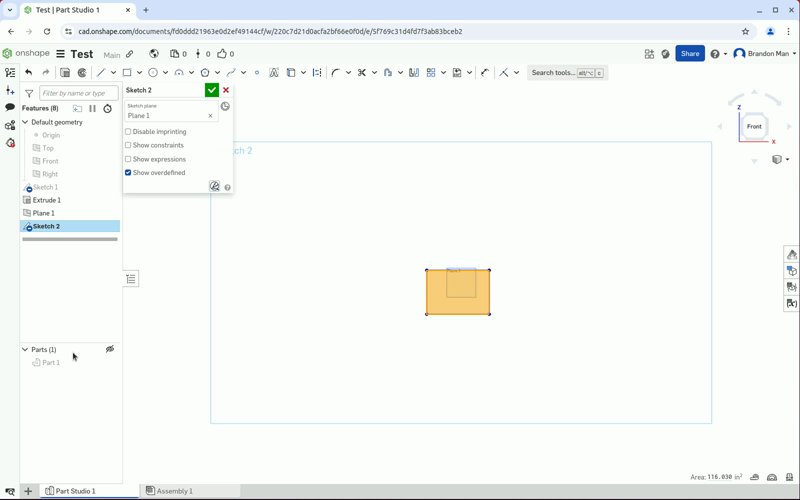
key(shift+e)
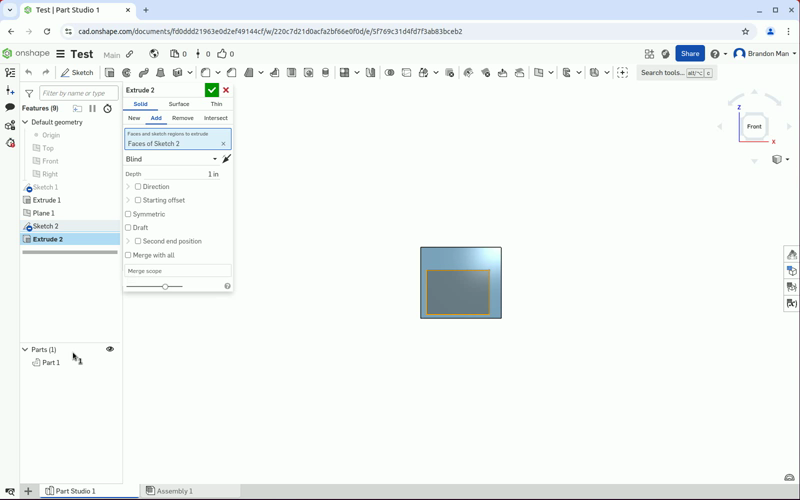
mouse_move(143, 106)
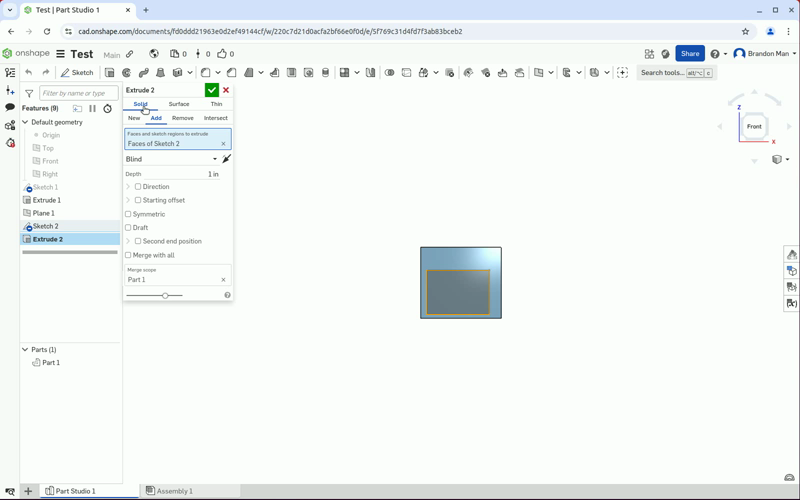
click(143, 106)
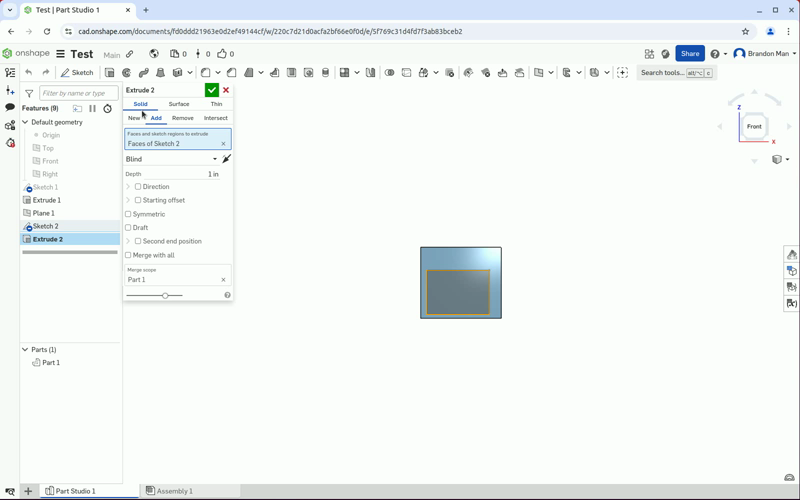
mouse_move(137, 120)
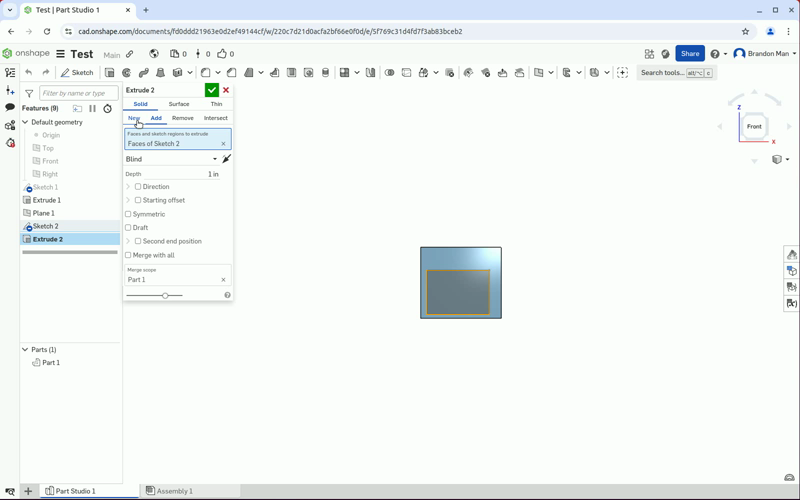
click(137, 120)
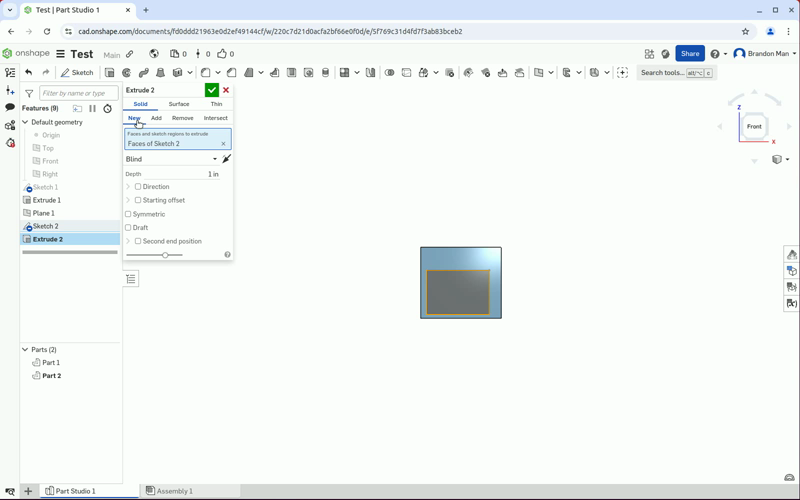
key(tab, 4)
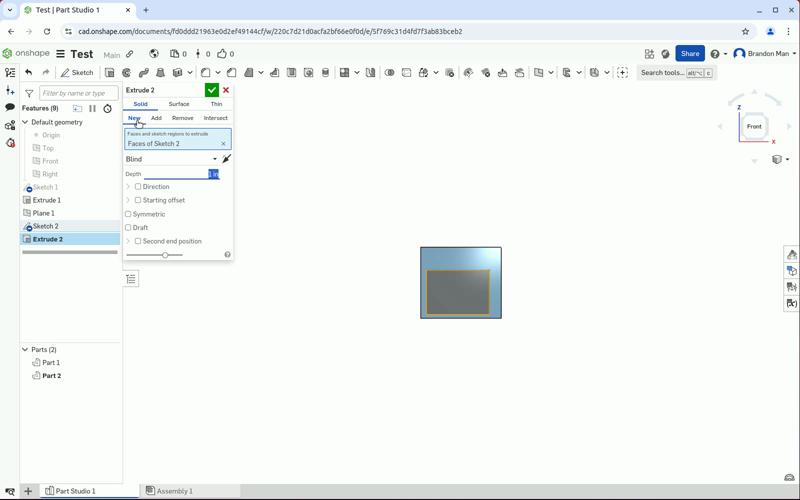
text(4.574)
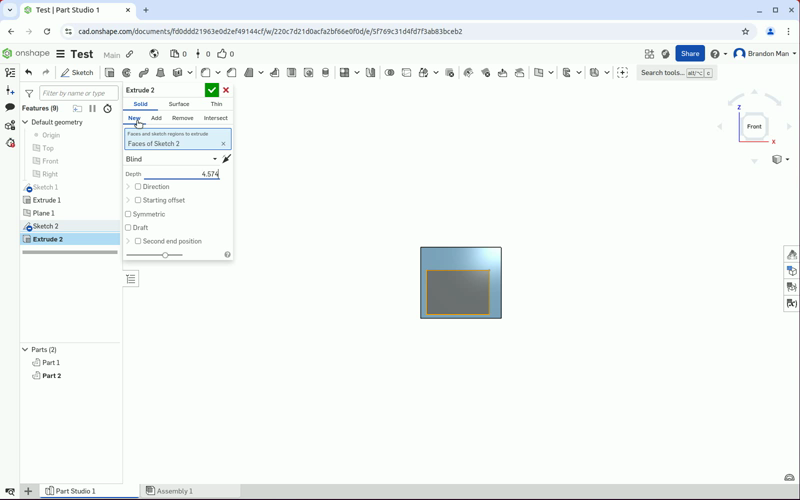
key(enter)
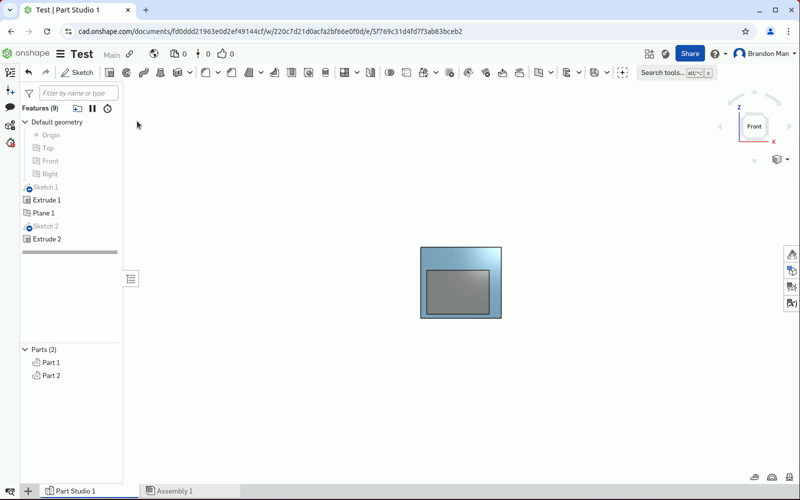
key(shift+h)
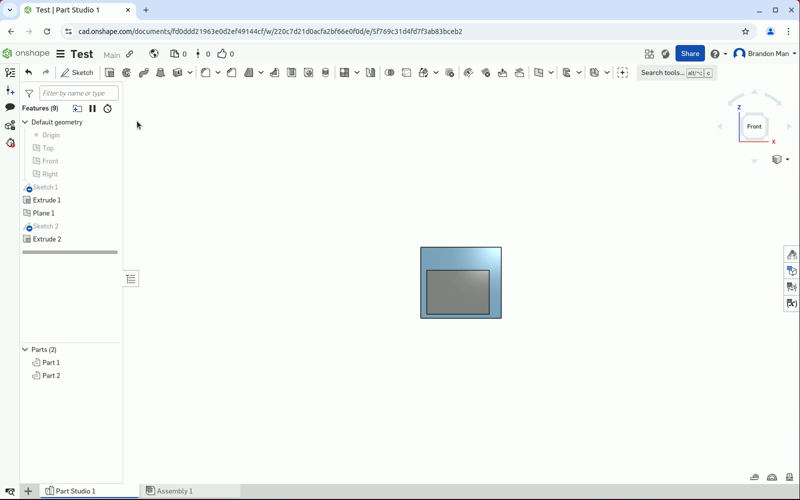
key(shift+h)
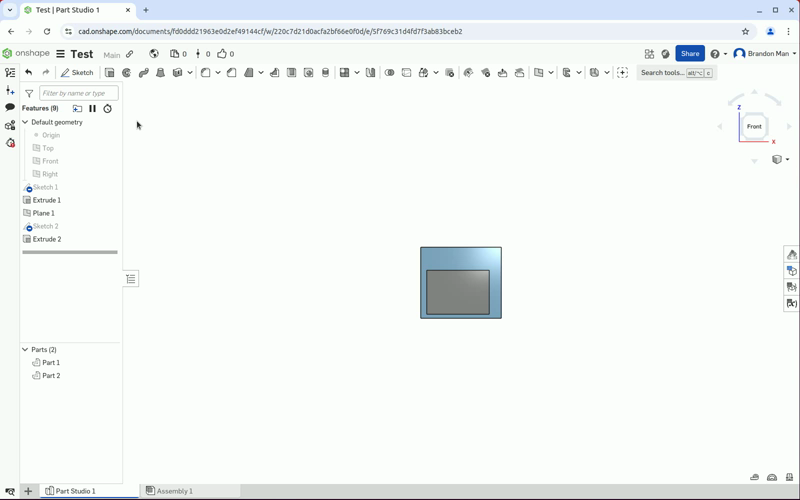
mouse_move(73, 189)
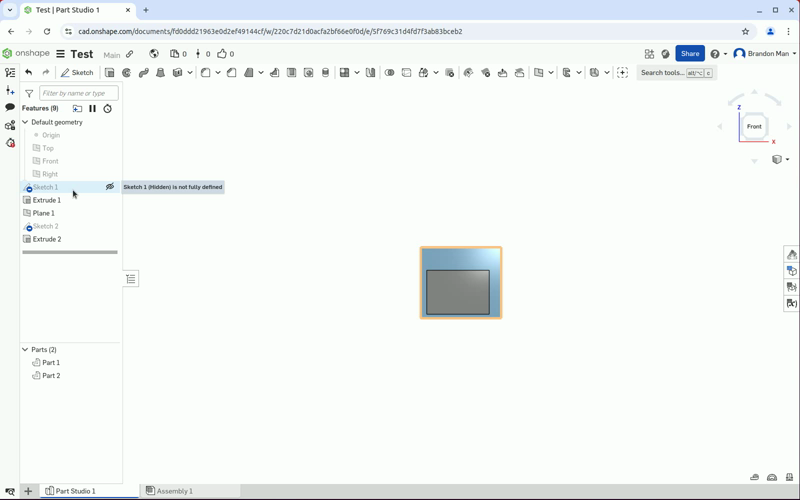
click(73, 189)
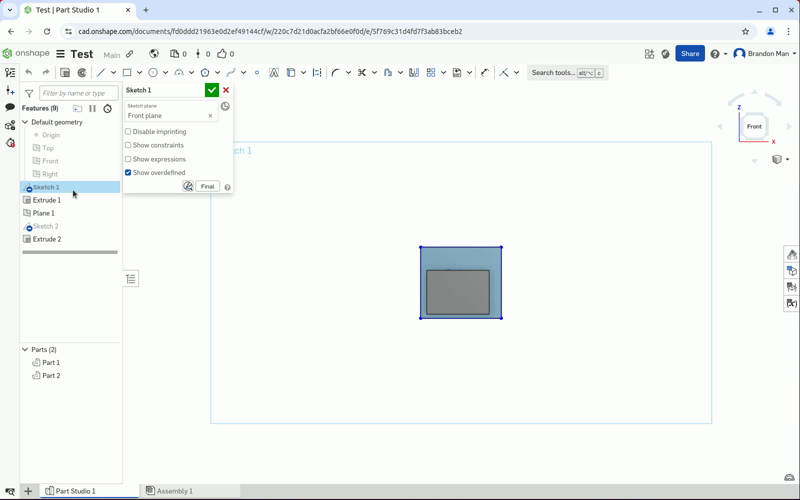
mouse_move(229, 92)
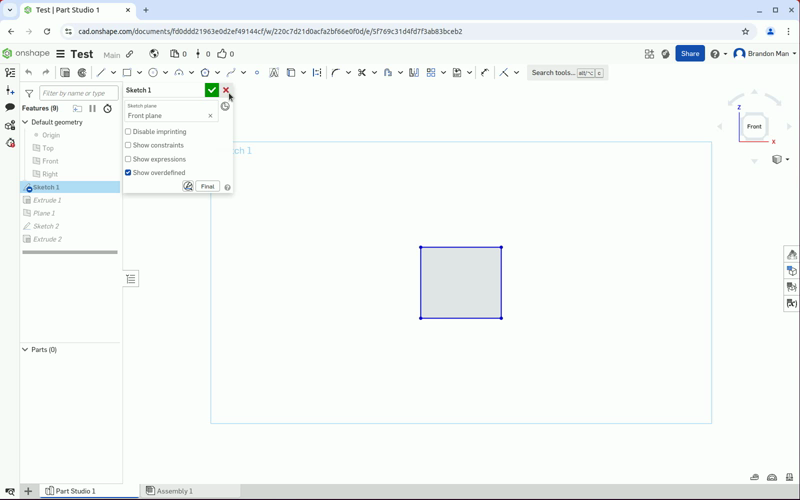
click(229, 92)
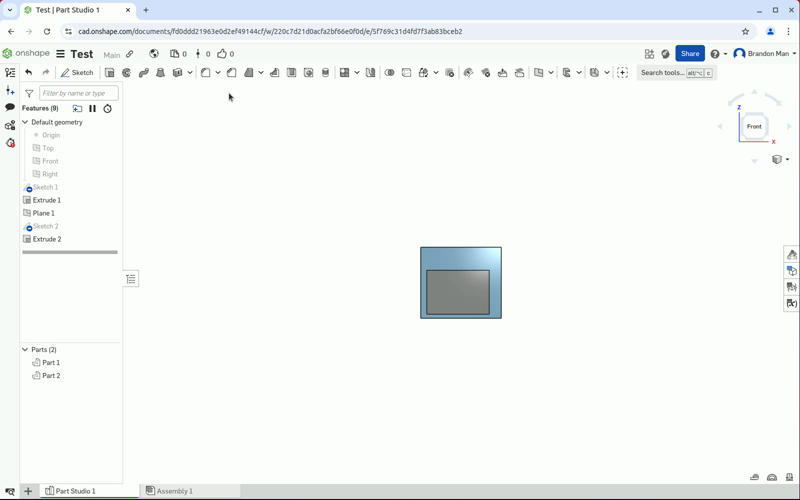
mouse_move(541, 75)
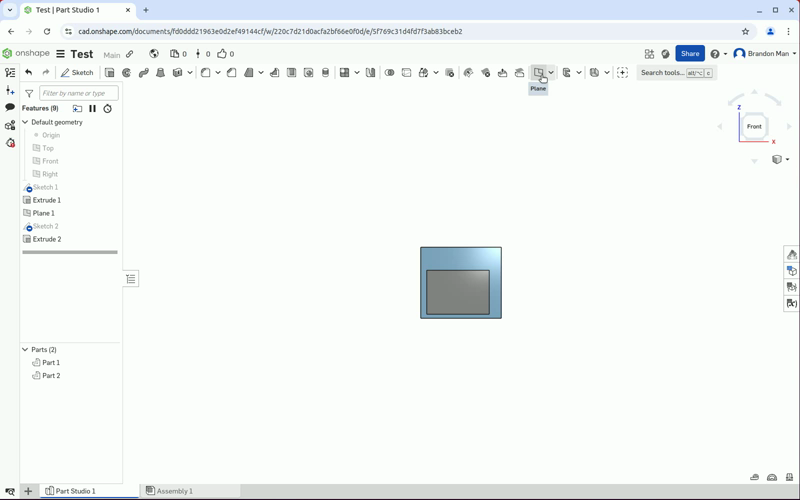
click(541, 75)
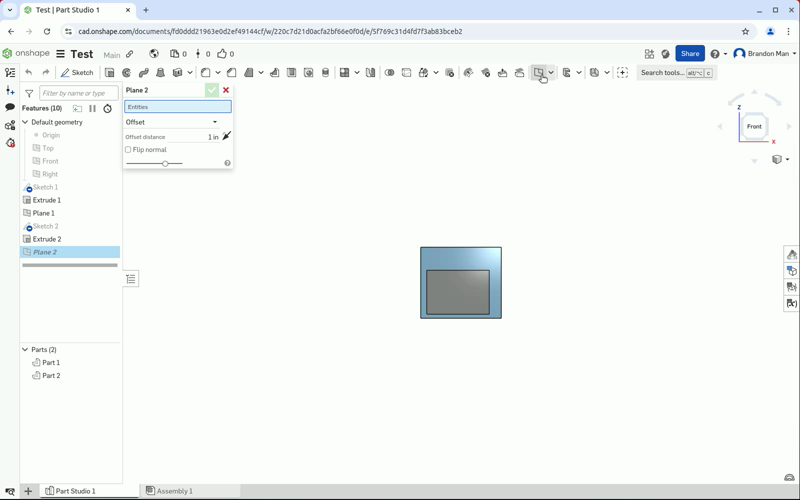
mouse_move(73, 163)
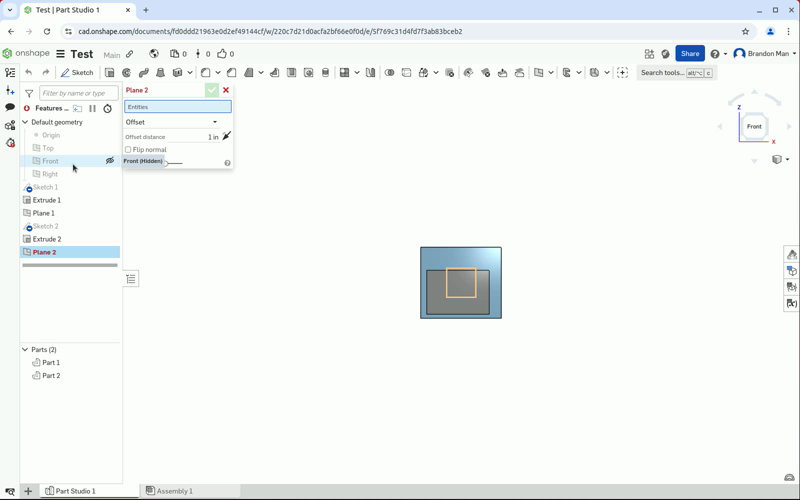
click(73, 163)
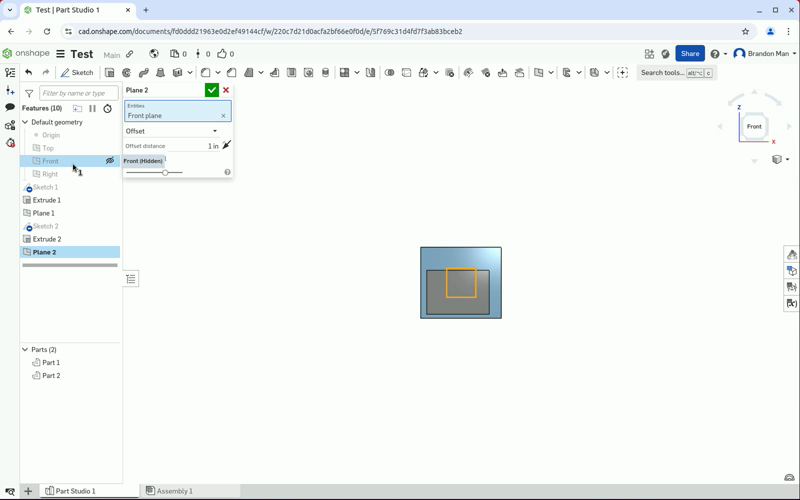
key(tab, 2)
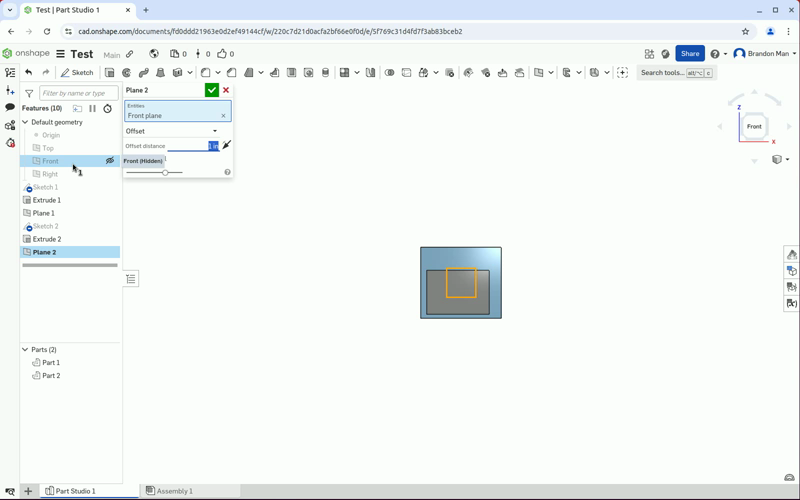
text(9.151)
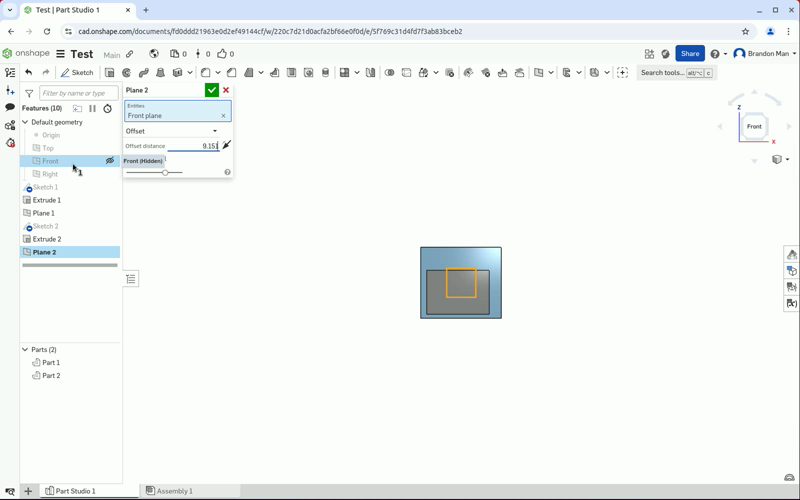
key(enter, 2)
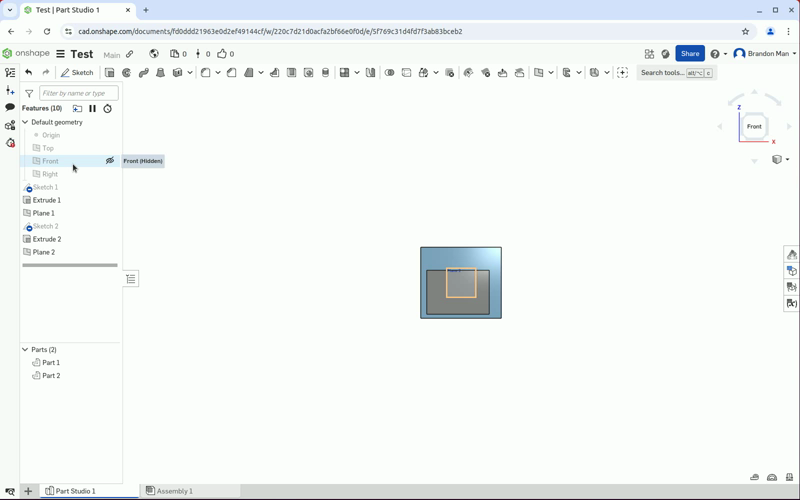
key(shift+s)
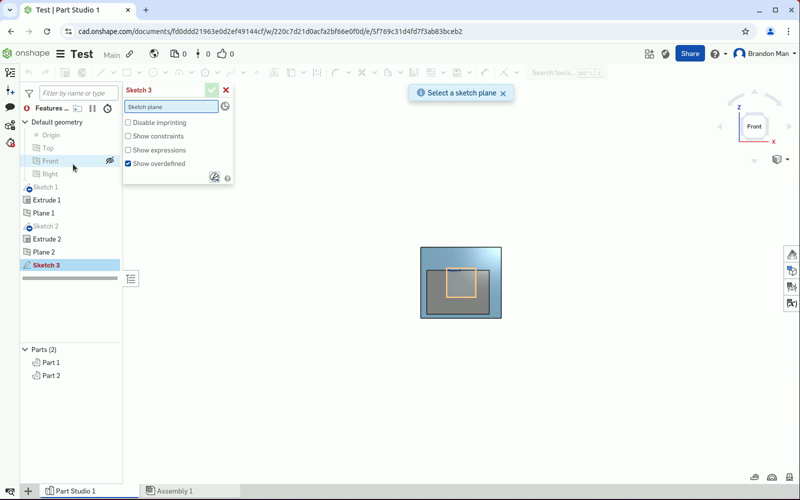
mouse_move(73, 254)
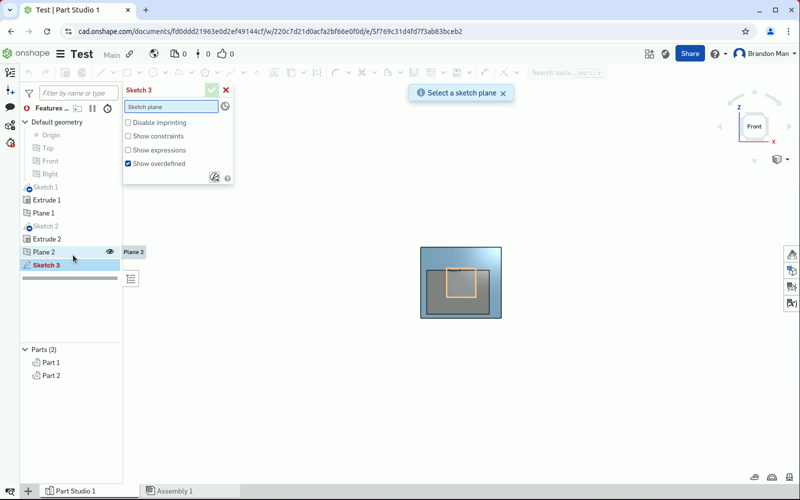
click(73, 254)
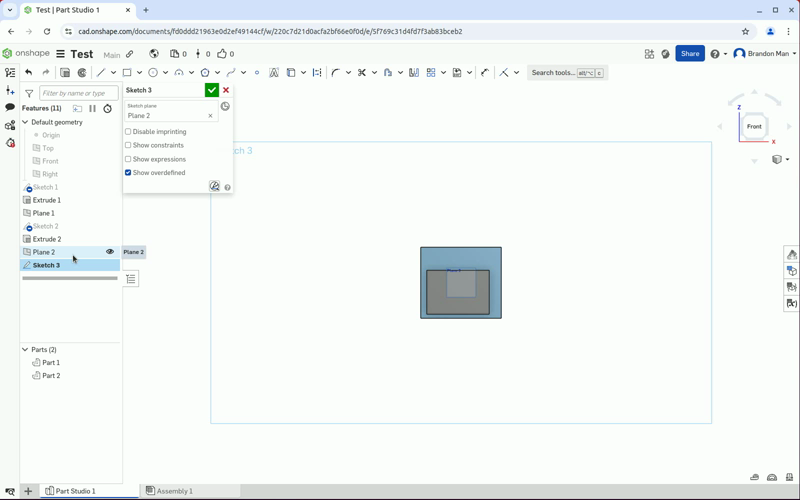
mouse_move(73, 352)
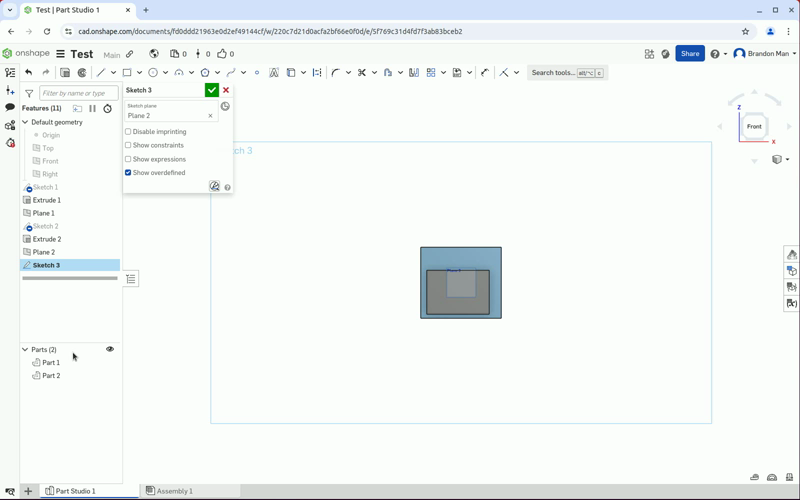
key(y)
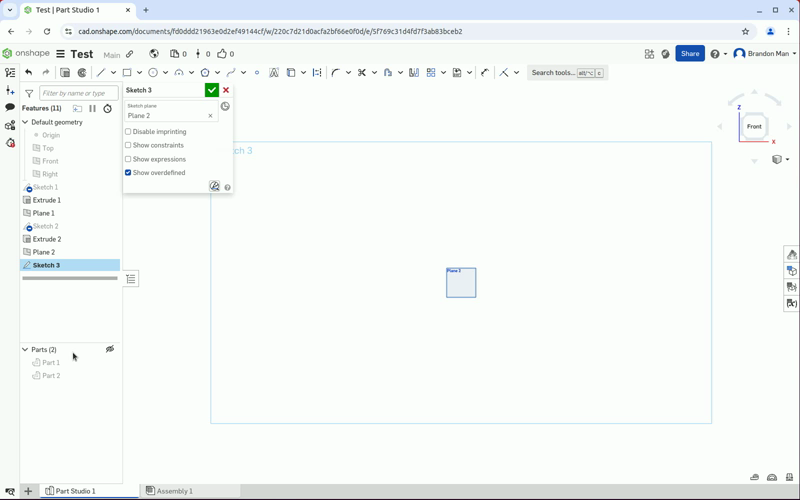
key(l)
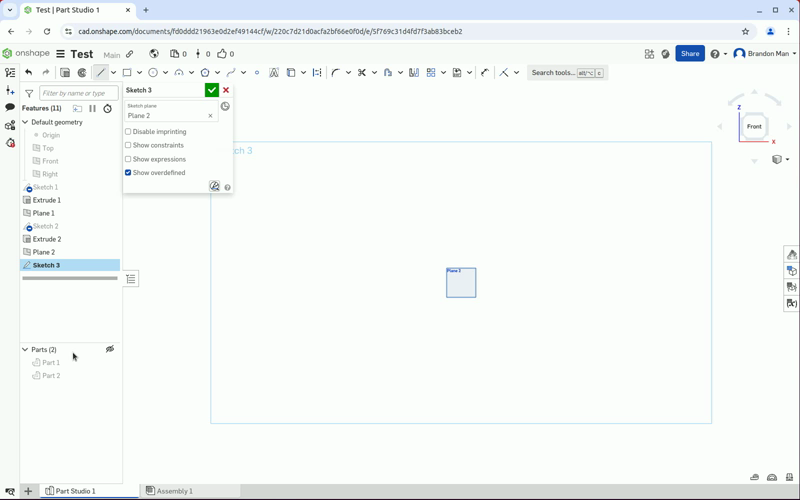
key_down(shift)
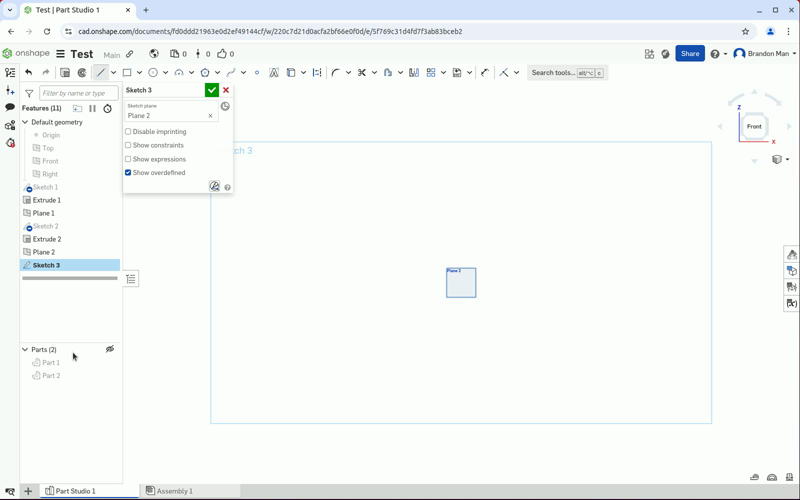
mouse_move(437, 305)
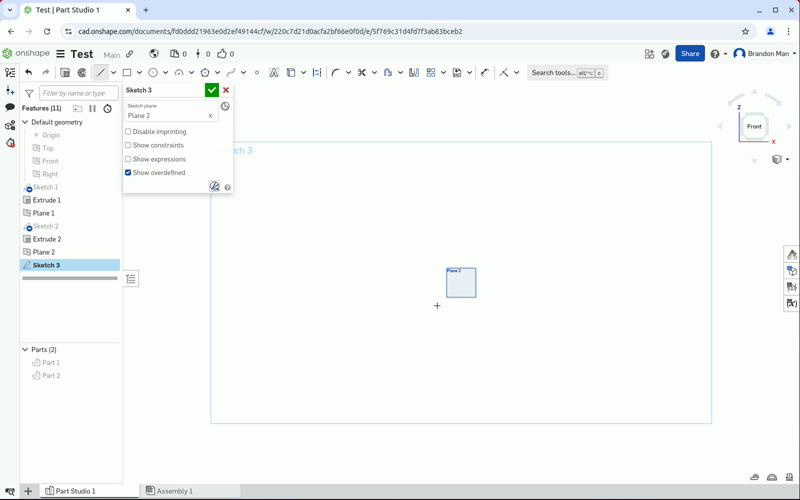
click(437, 305)
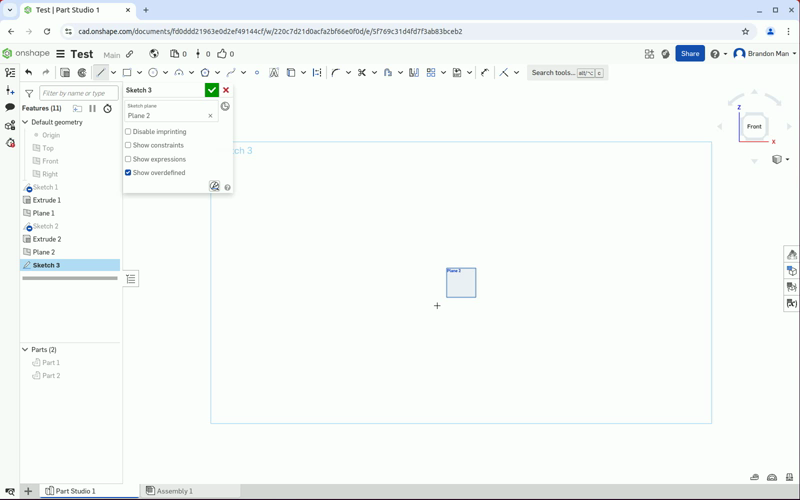
key_up(shift)
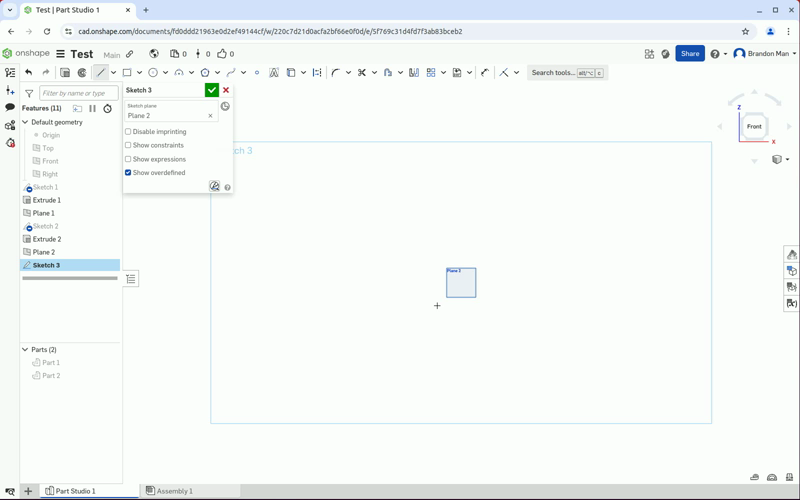
key_down(shift)
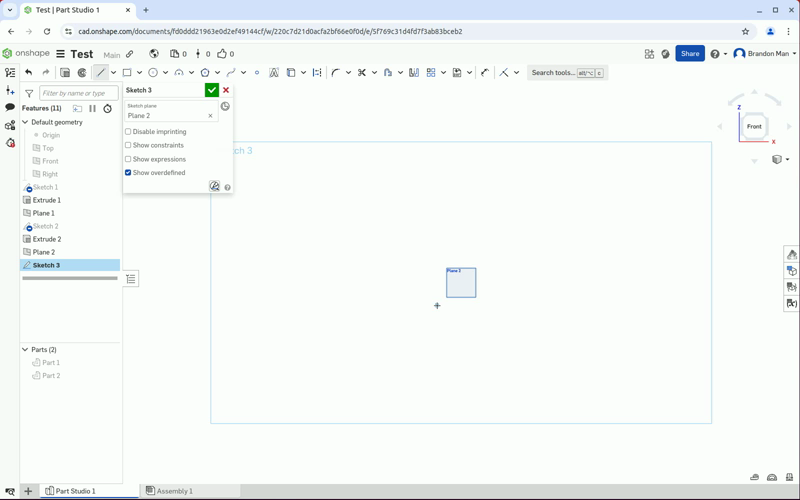
mouse_move(467, 305)
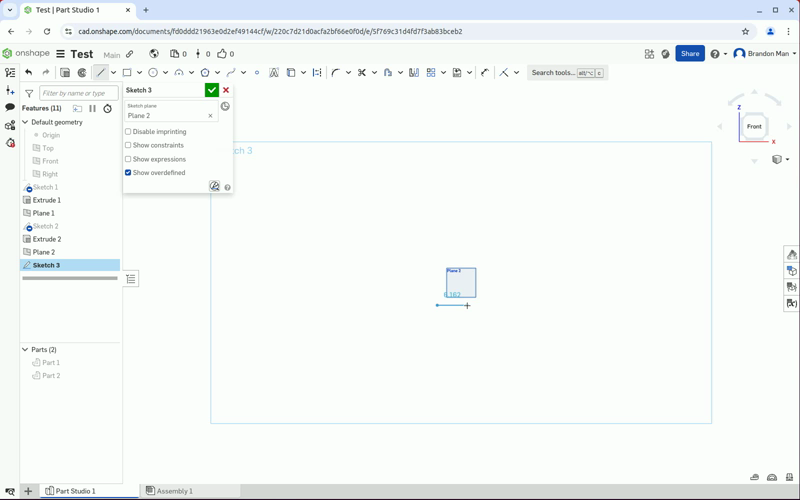
mouse_move(484, 305)
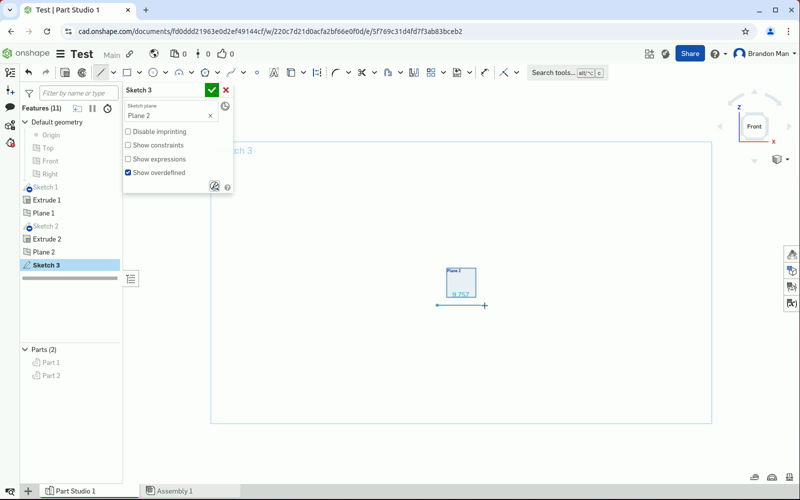
click(484, 305)
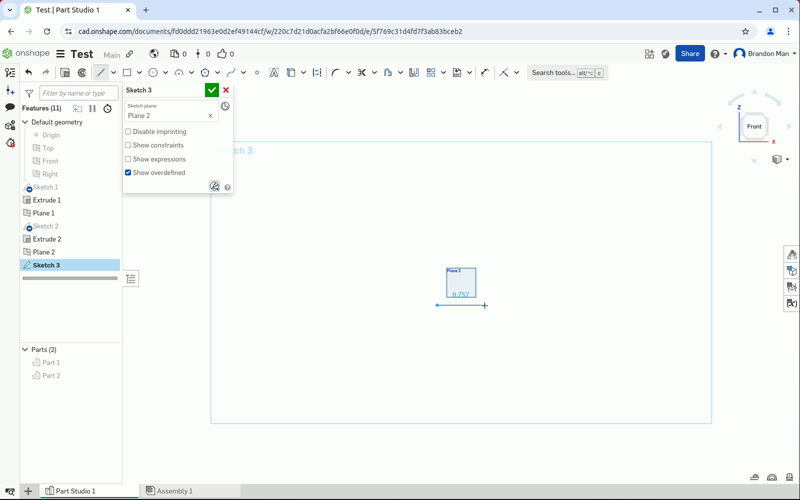
key_up(shift)
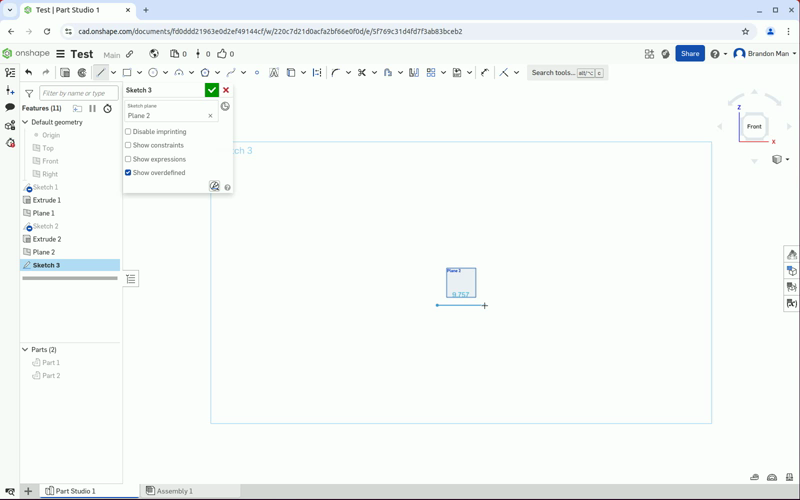
key_down(shift)
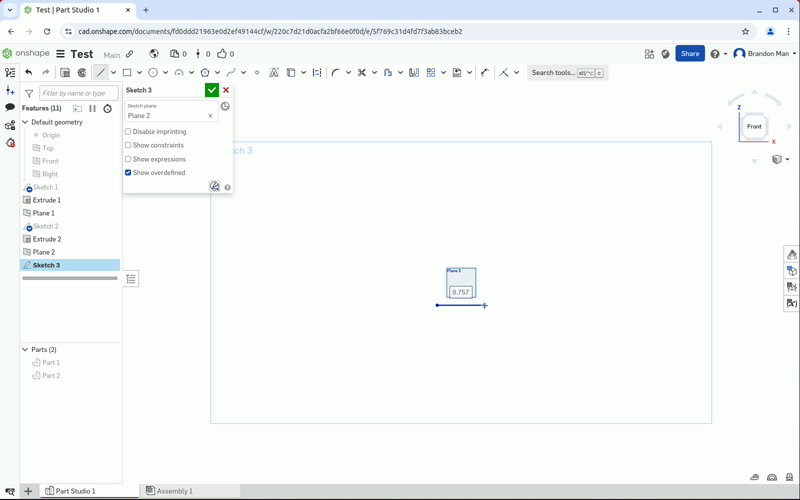
mouse_move(514, 305)
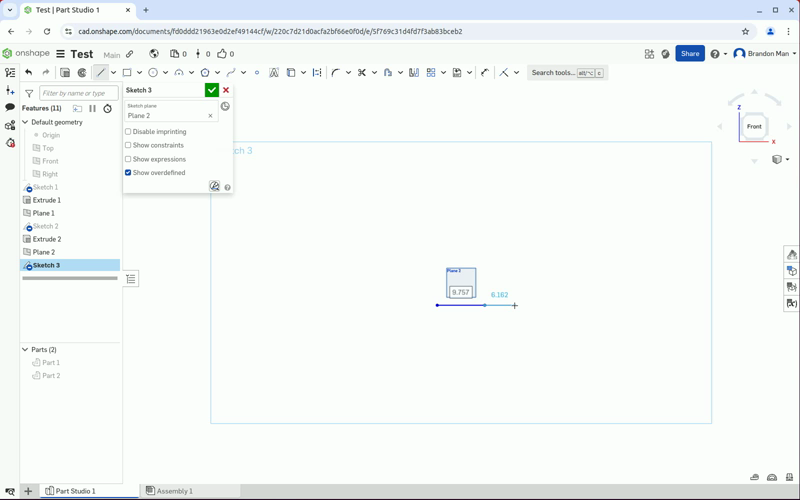
mouse_move(484, 278)
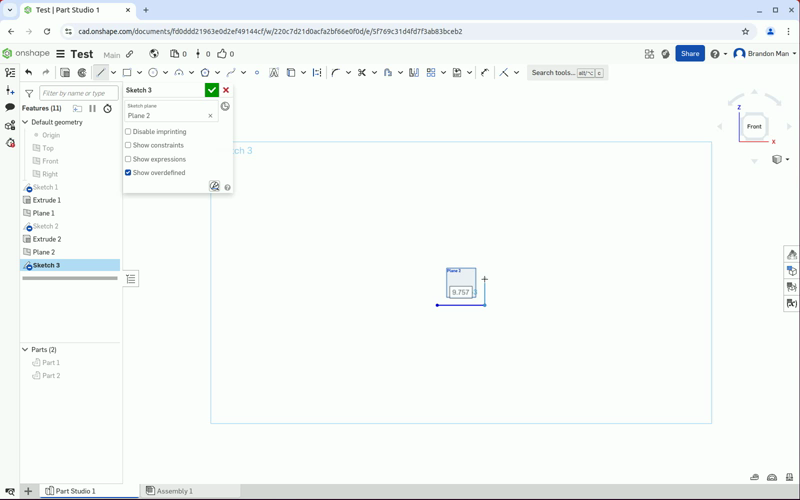
click(484, 278)
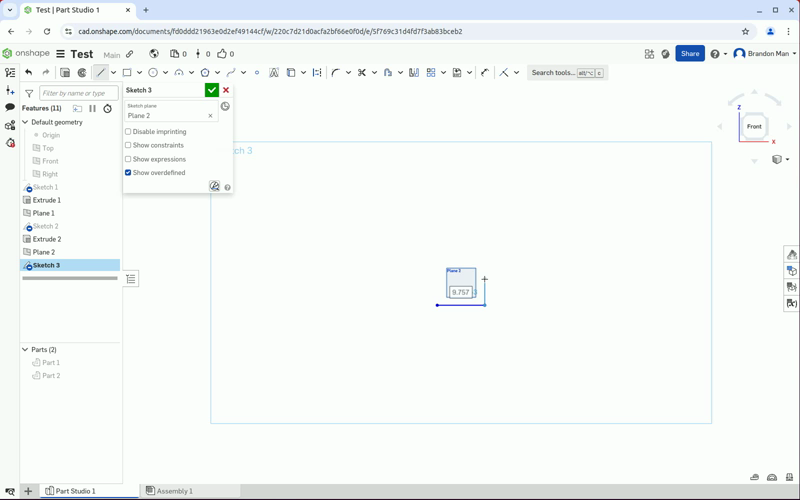
key_up(shift)
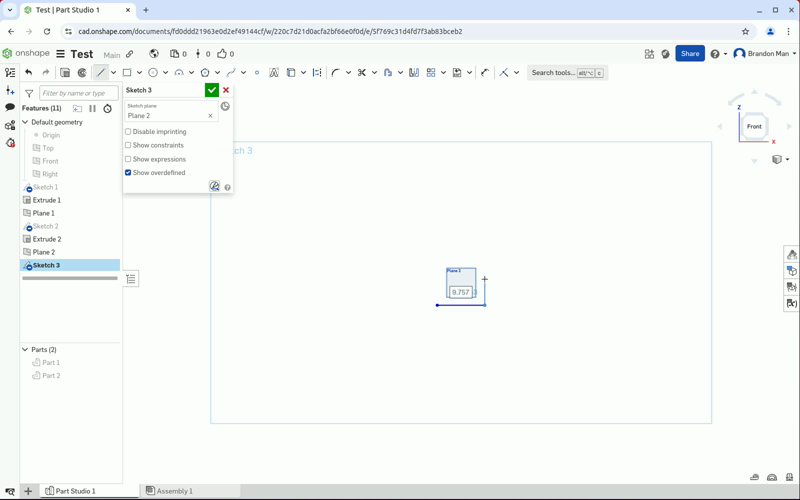
key_down(shift)
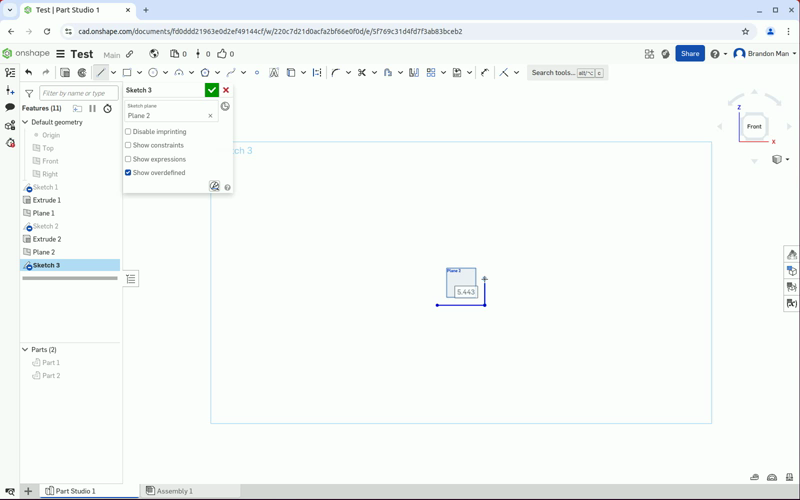
mouse_move(514, 278)
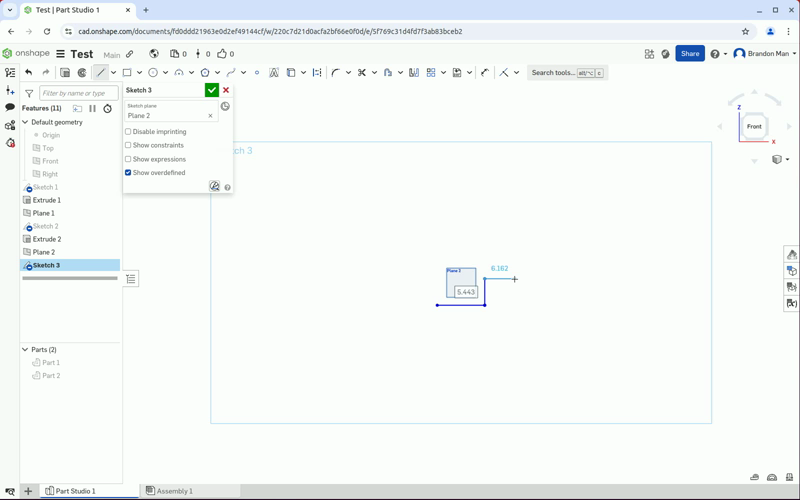
mouse_move(437, 278)
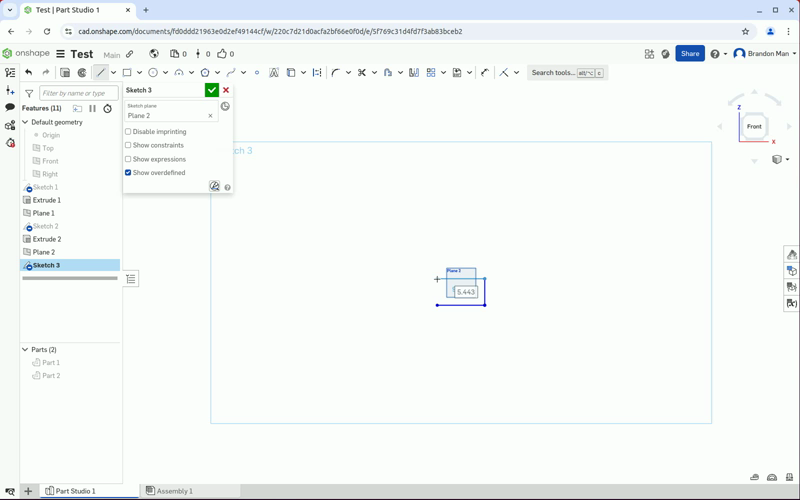
click(437, 278)
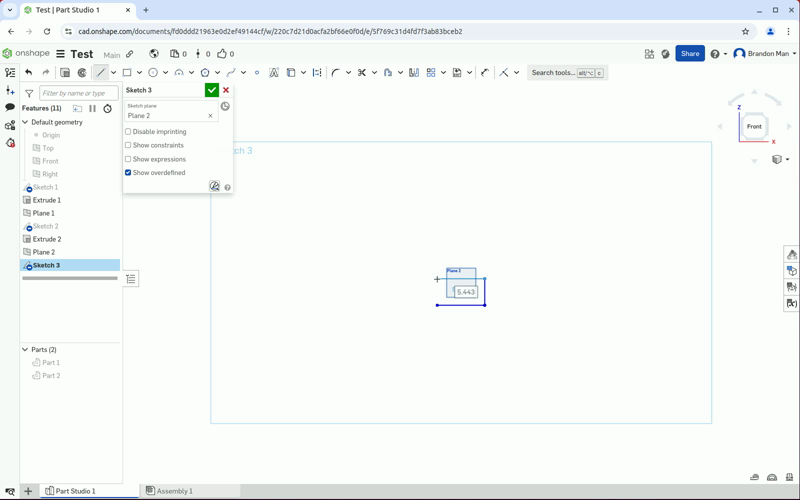
key_up(shift)
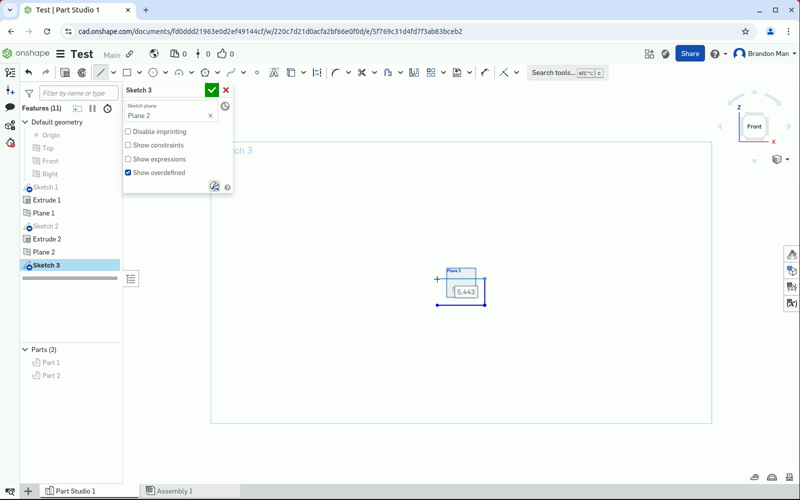
mouse_move(467, 278)
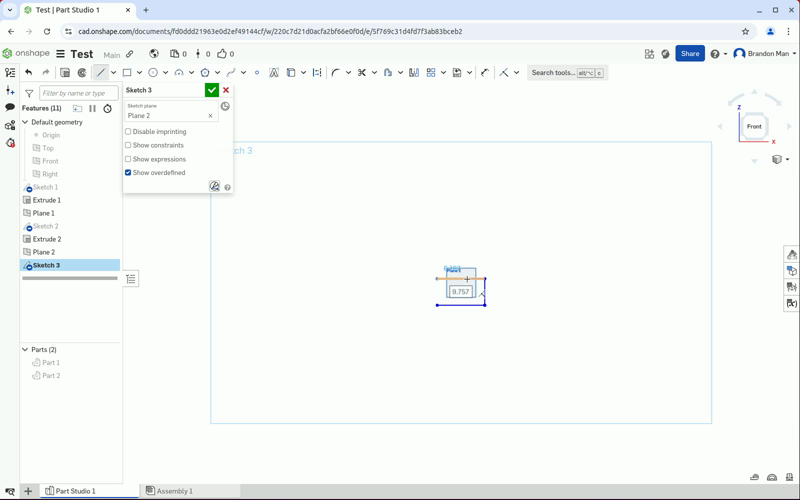
key_down(shift)
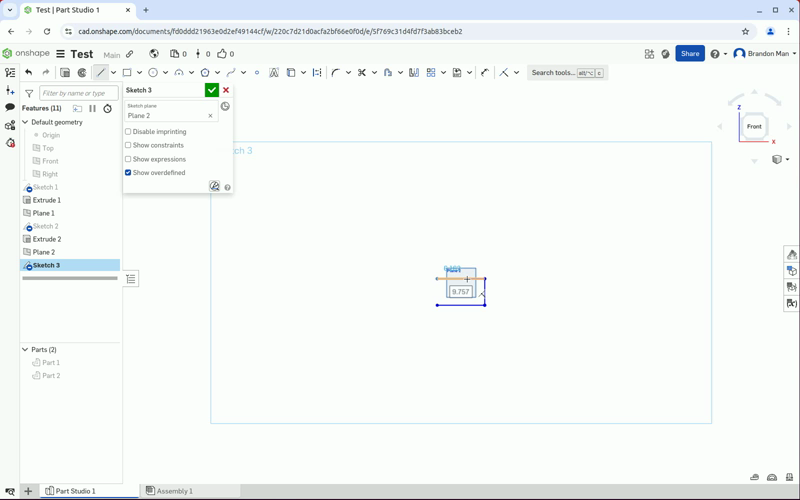
mouse_move(437, 305)
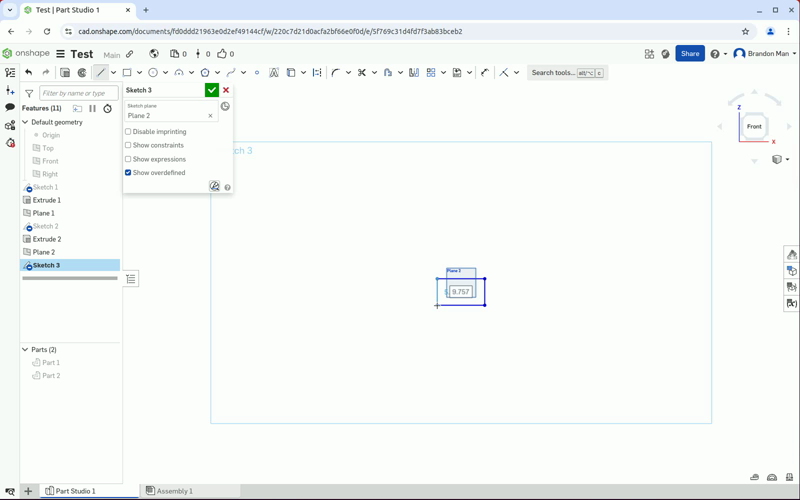
key_up(shift)
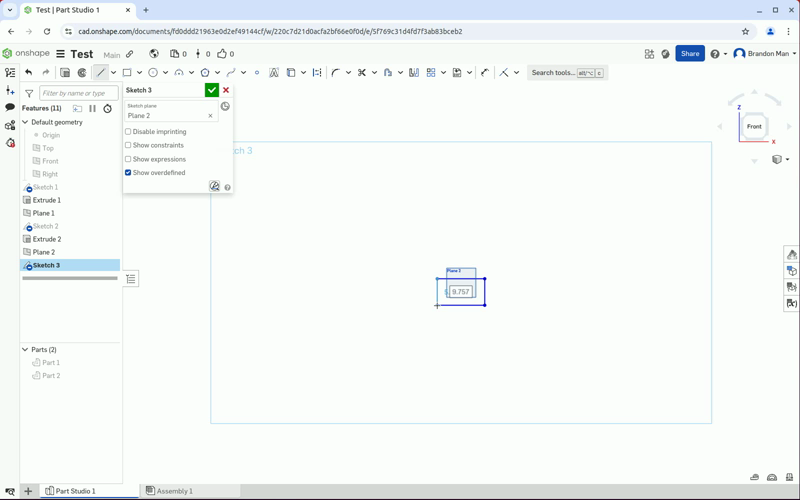
click(437, 305)
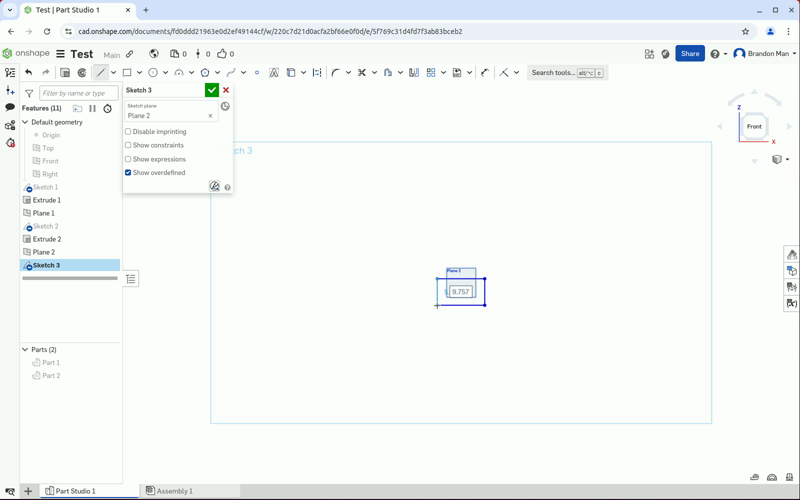
key(esc)
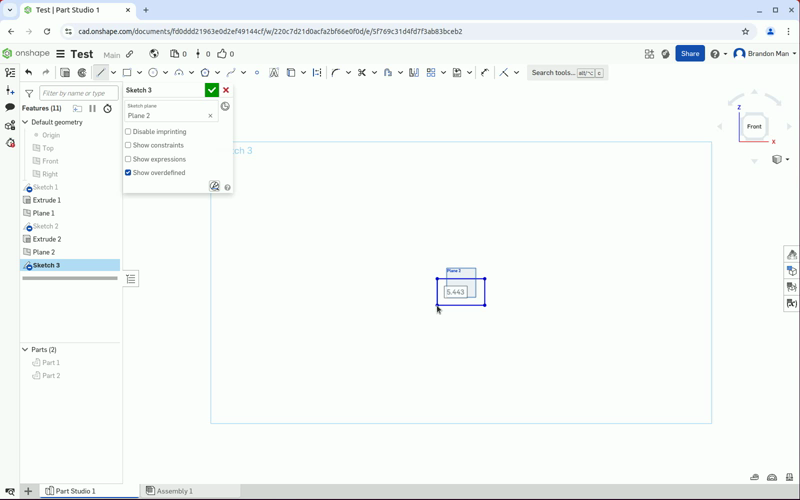
mouse_move(465, 300)
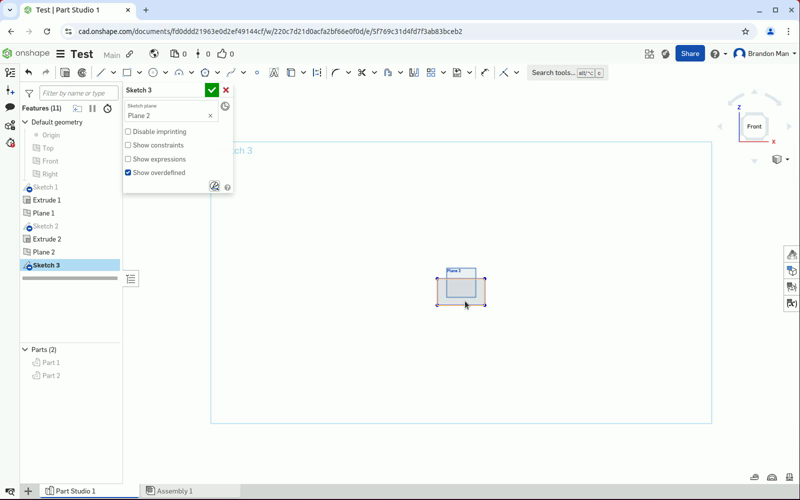
scroll(6)
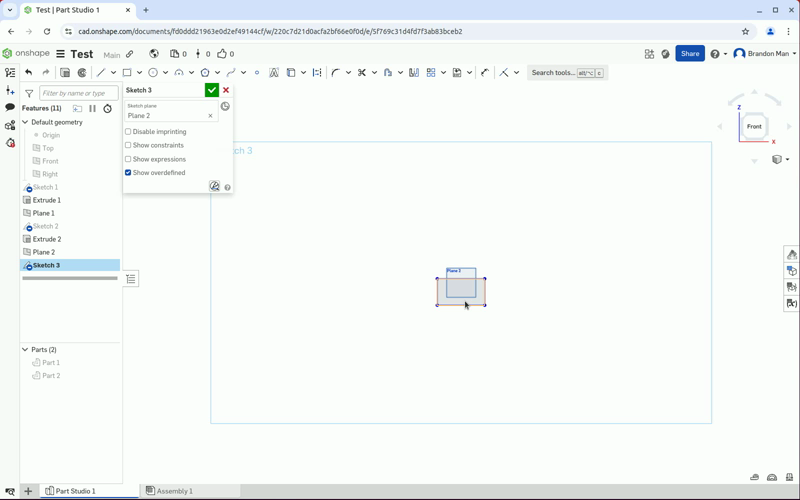
scroll(6)
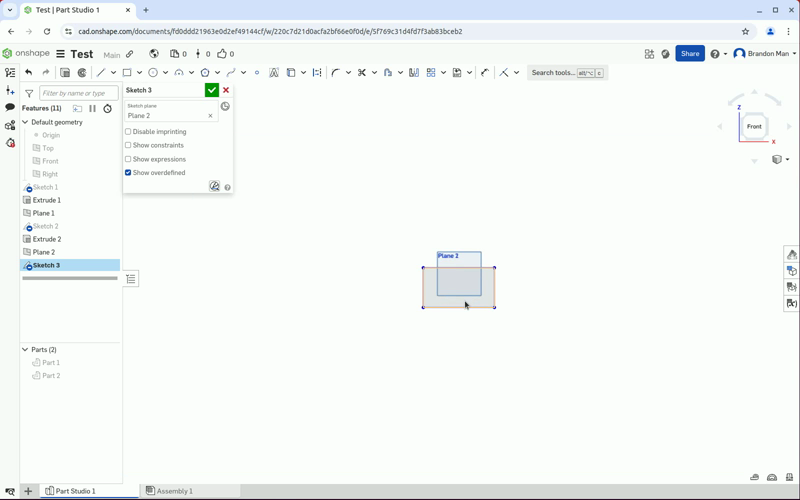
scroll(6)
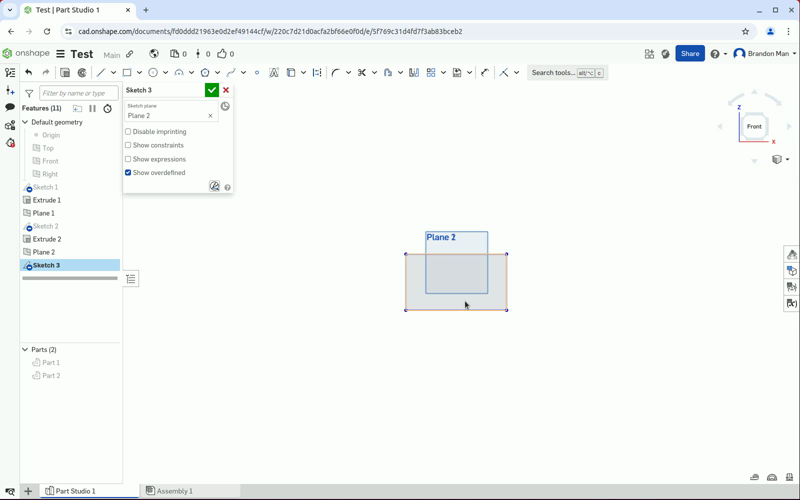
scroll(6)
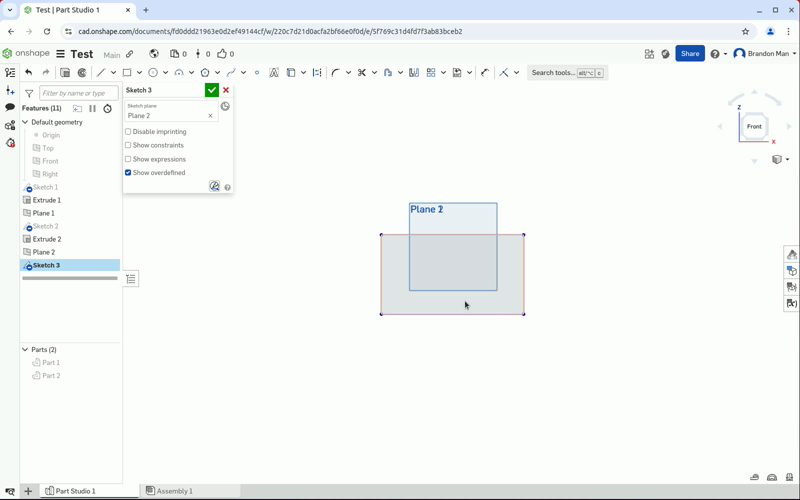
scroll(6)
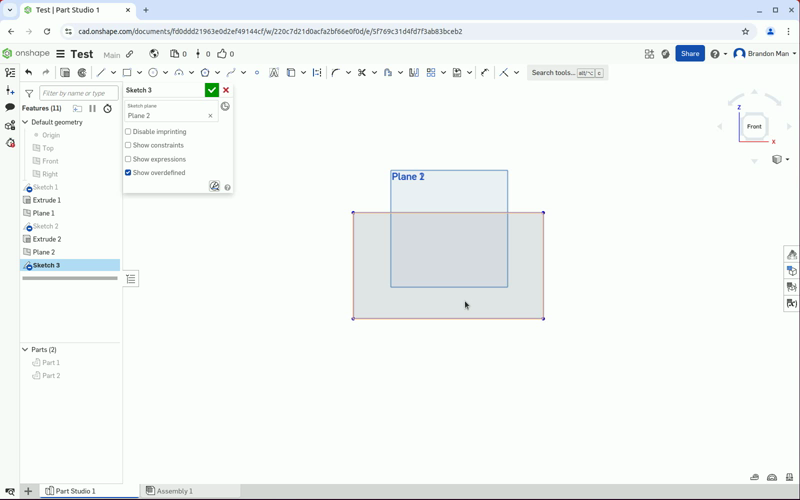
scroll(6)
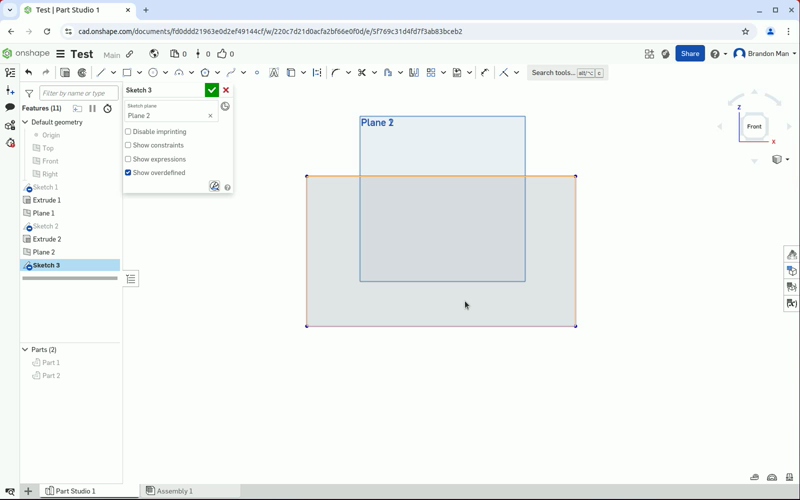
scroll(6)
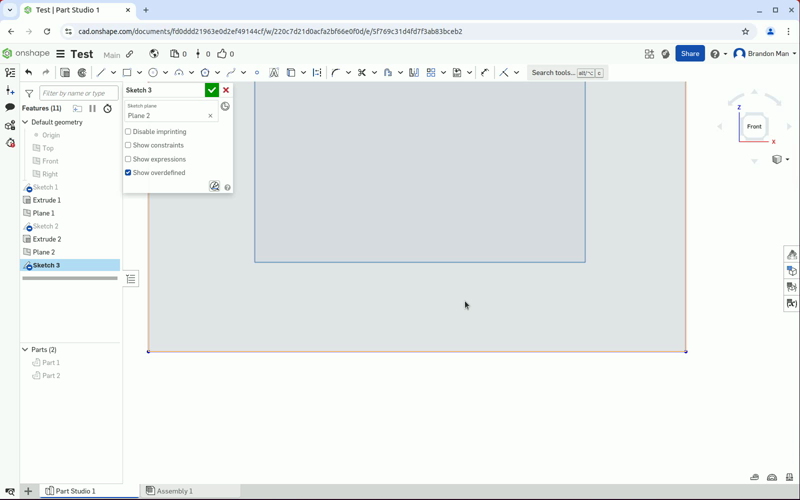
click(465, 300)
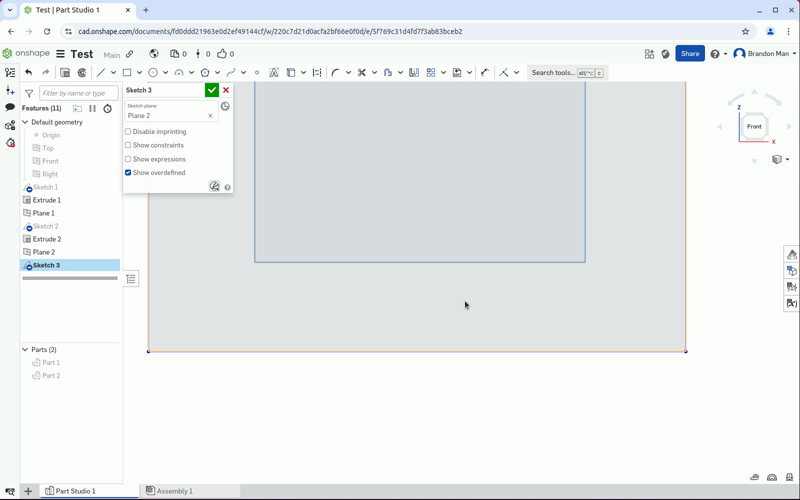
scroll(-6)
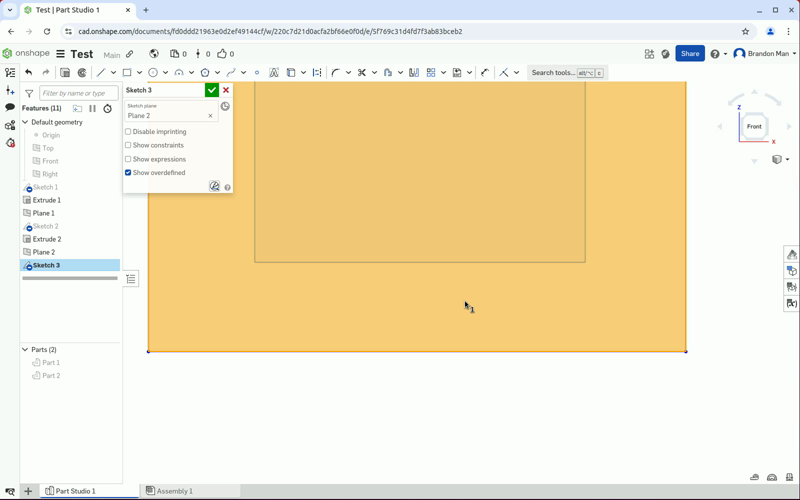
scroll(-6)
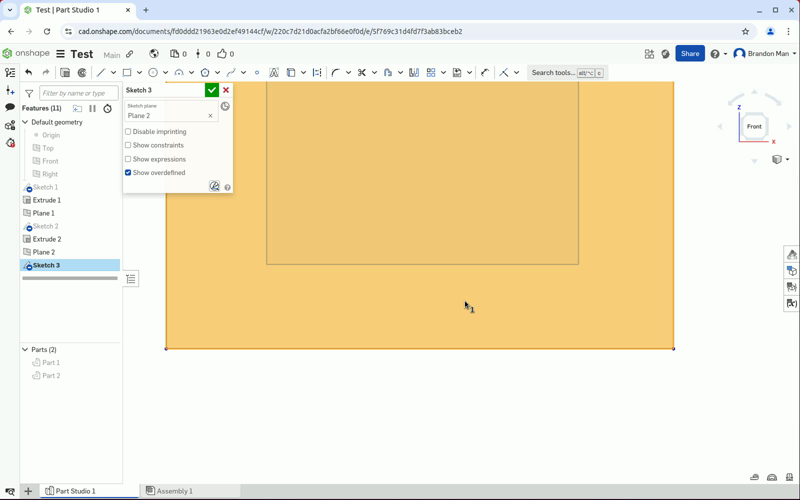
scroll(-6)
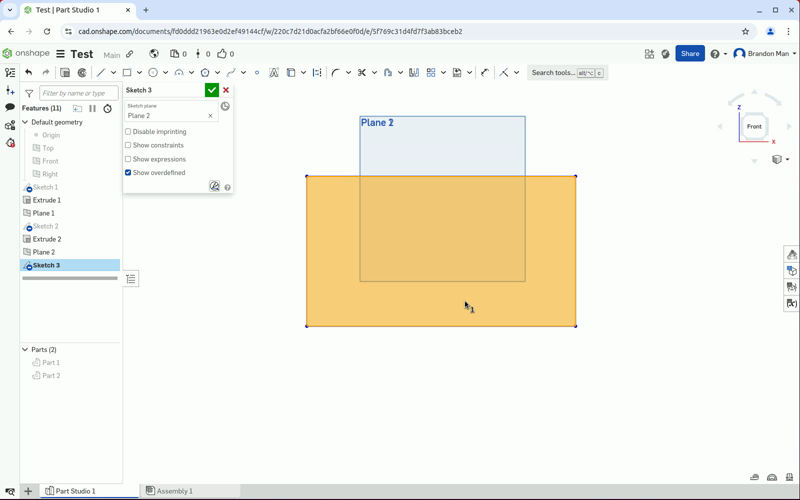
scroll(-6)
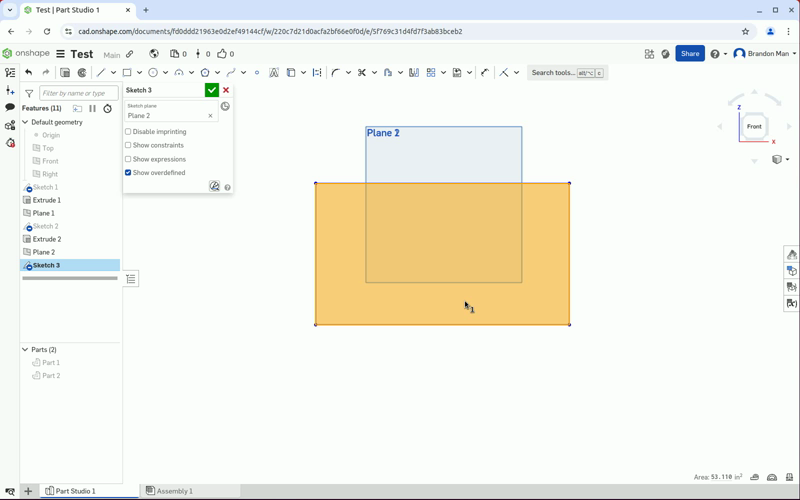
scroll(-6)
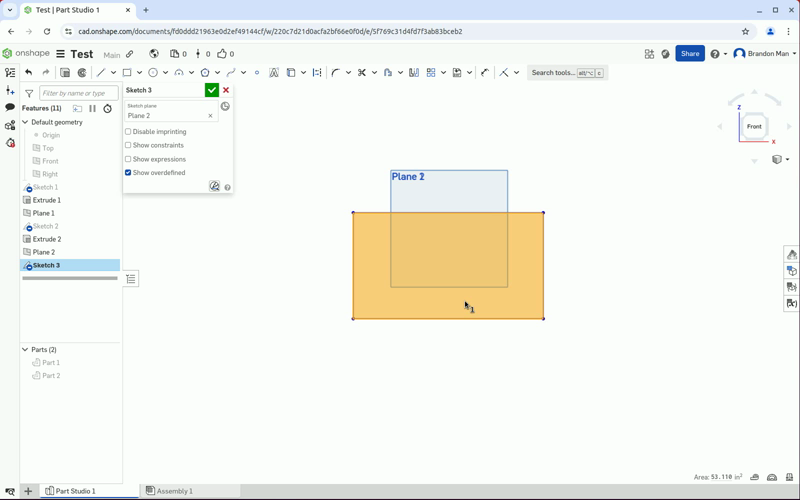
scroll(-6)
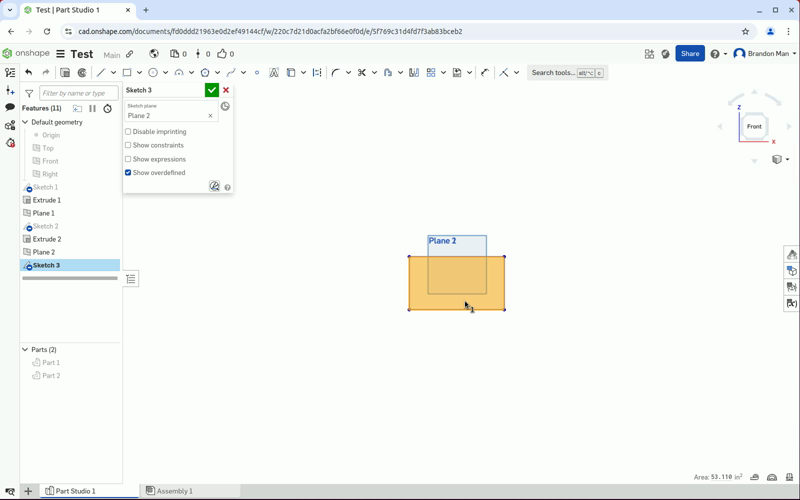
scroll(-6)
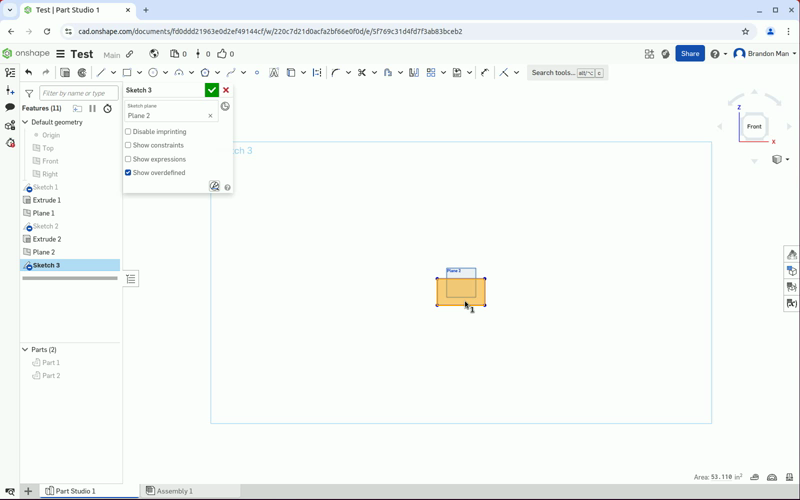
mouse_move(73, 352)
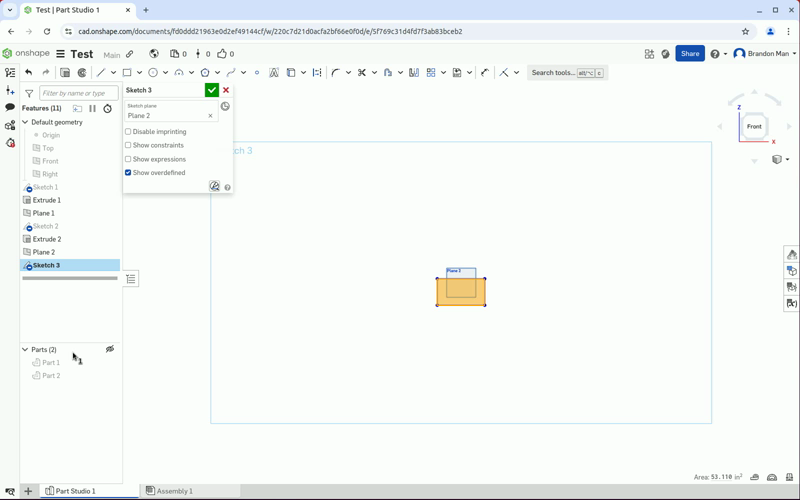
key(shift+y)
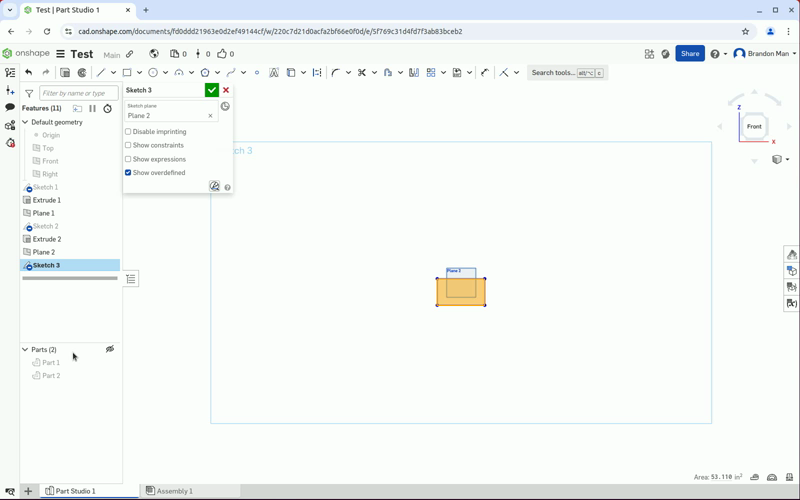
key(shift+e)
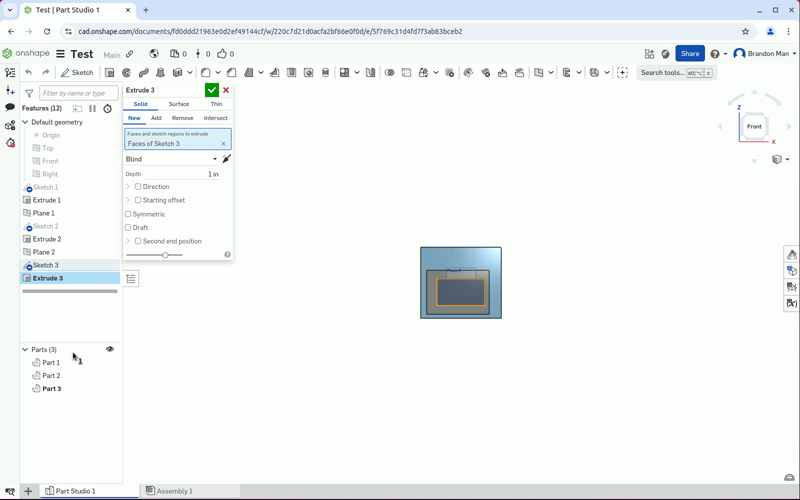
mouse_move(143, 106)
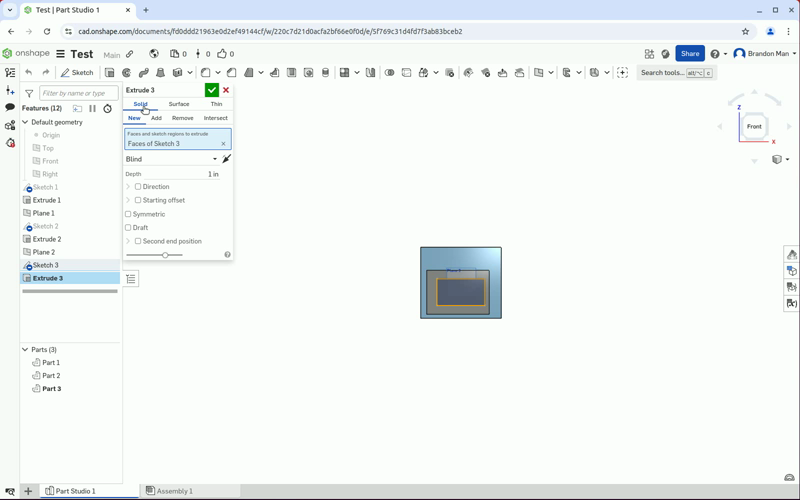
click(143, 106)
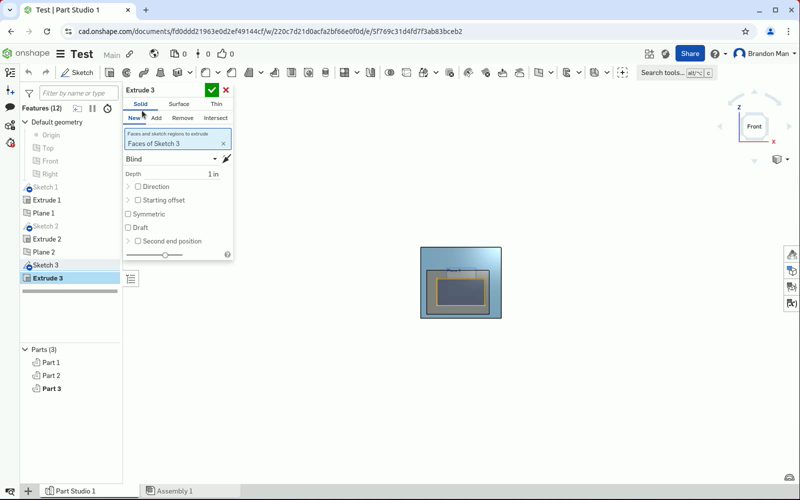
mouse_move(137, 120)
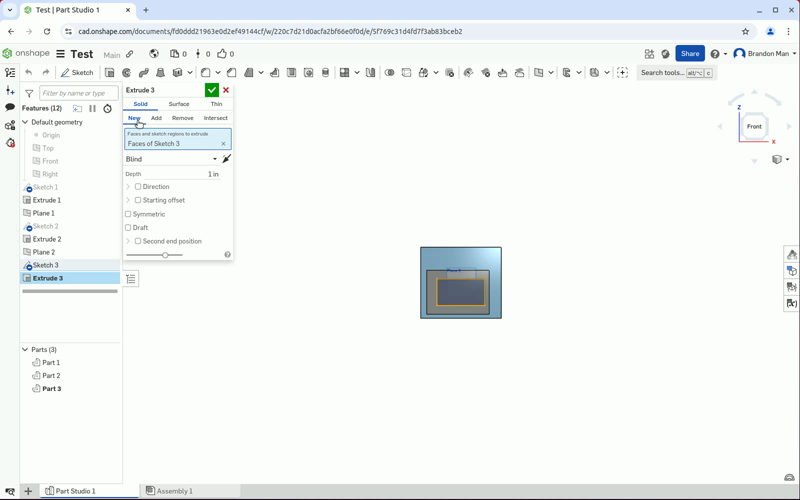
click(137, 120)
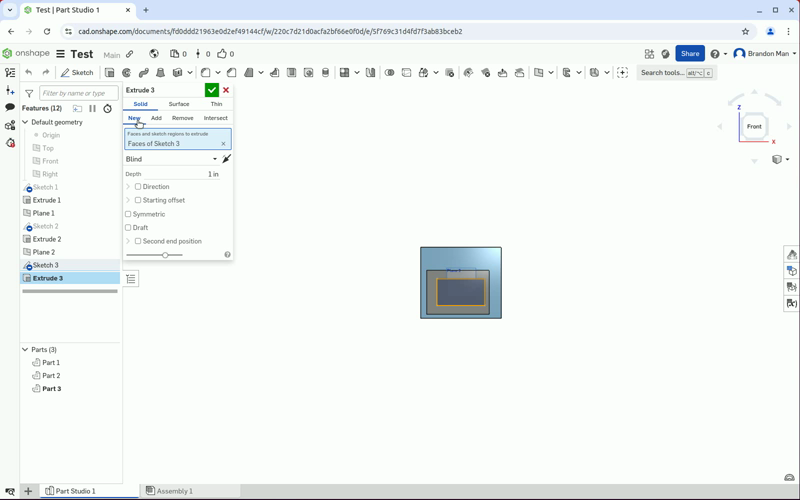
key(tab, 4)
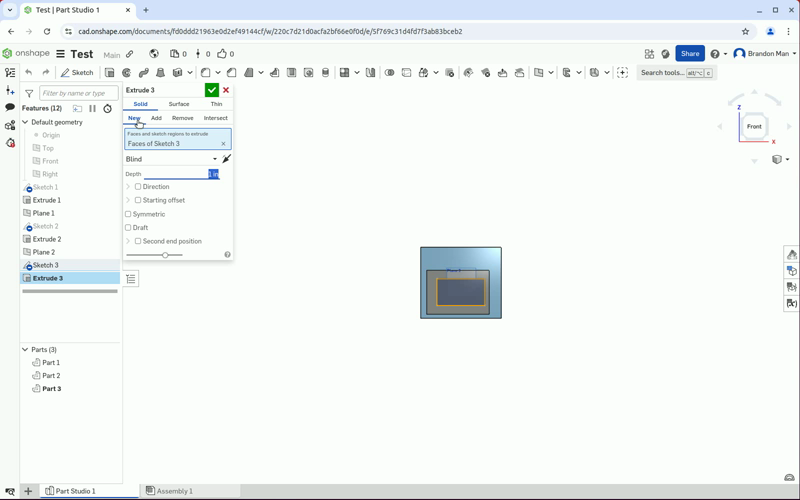
text(4.574)
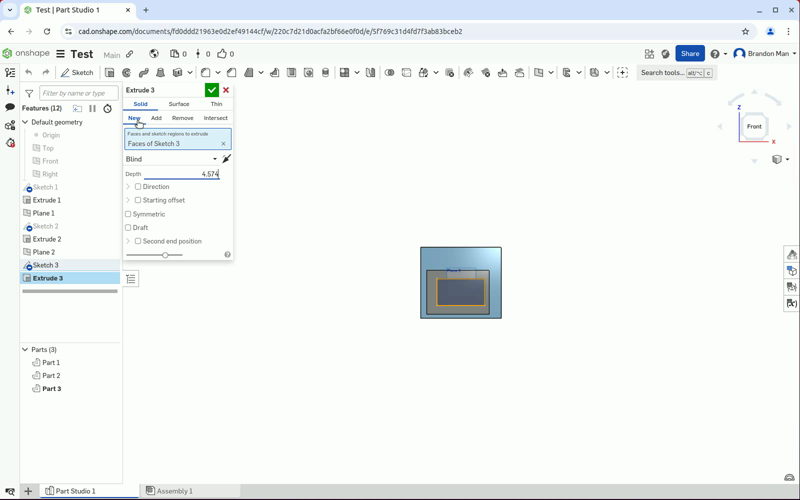
key(enter)
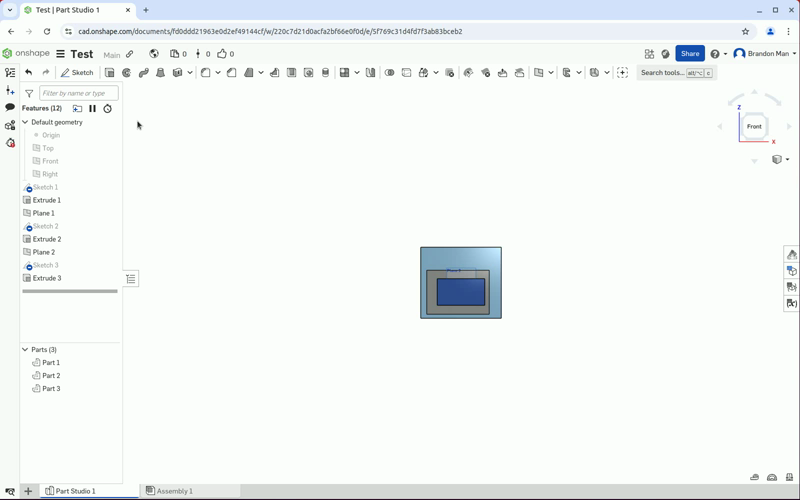
key(shift+h)
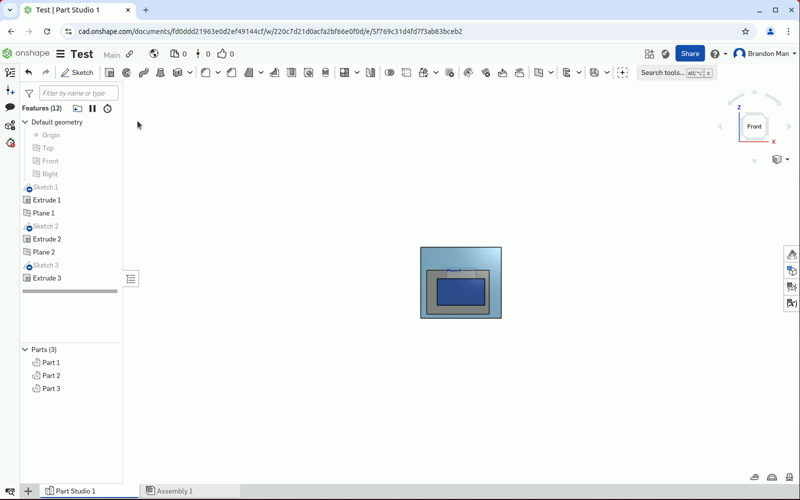
key(shift+h)
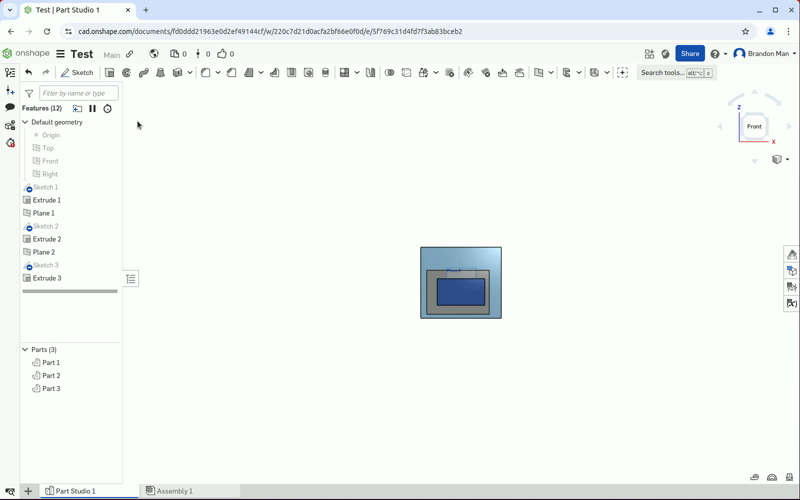
mouse_move(73, 189)
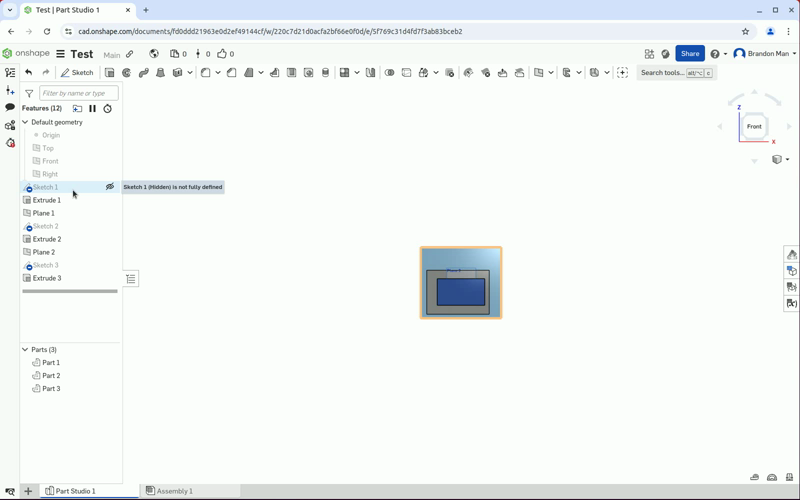
click(73, 189)
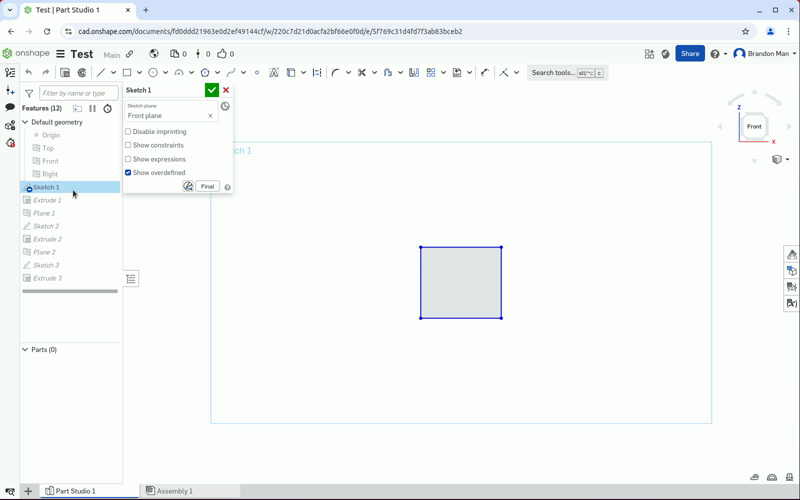
mouse_move(229, 92)
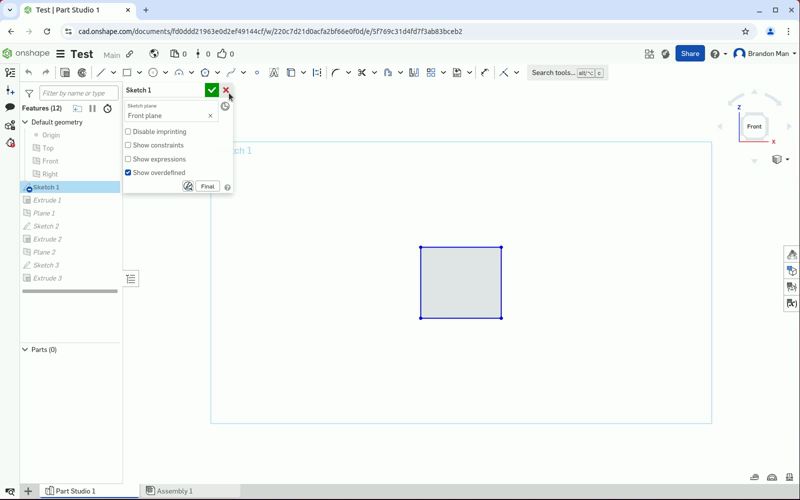
click(229, 92)
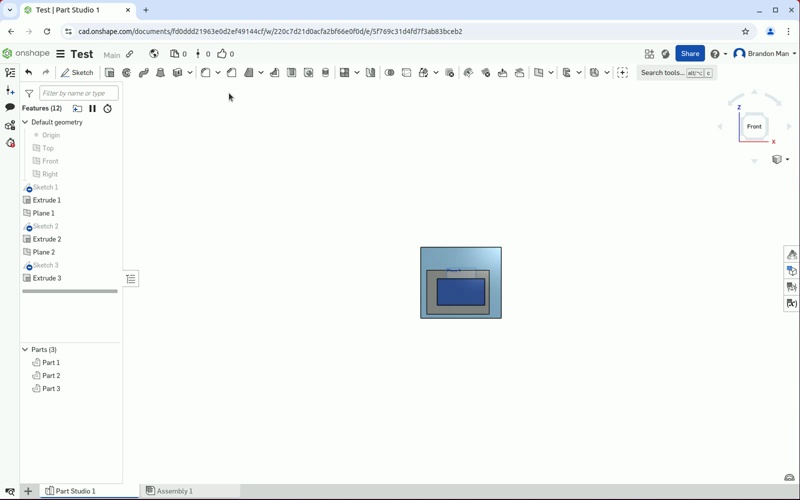
mouse_move(541, 75)
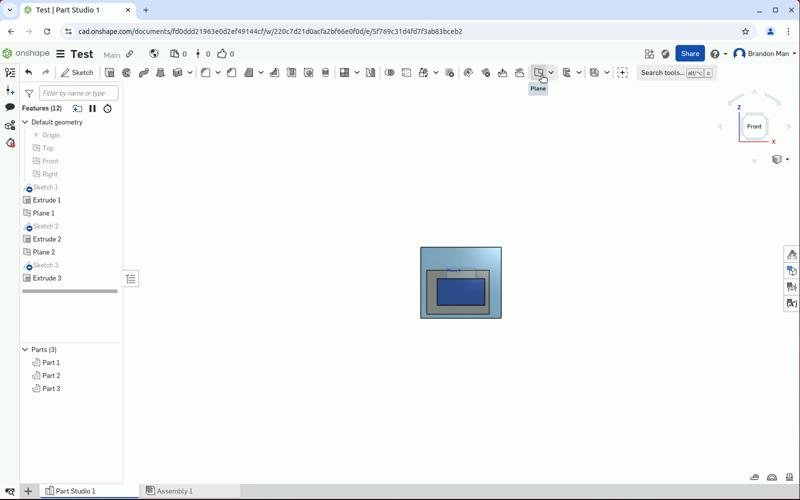
click(541, 75)
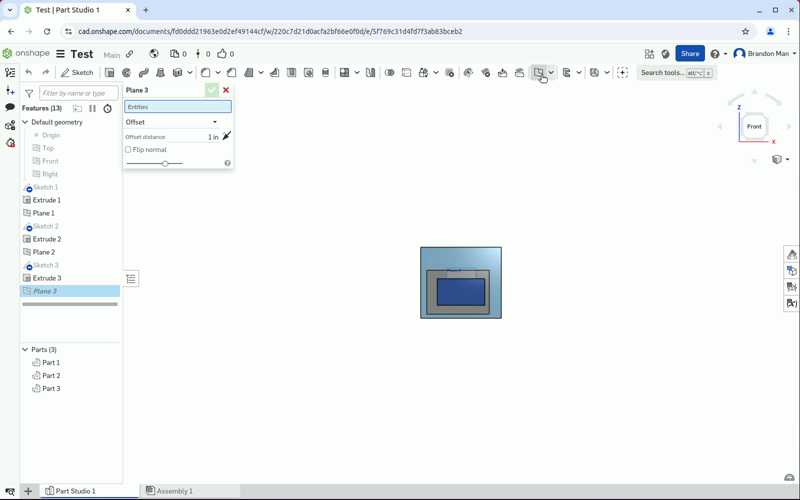
mouse_move(73, 163)
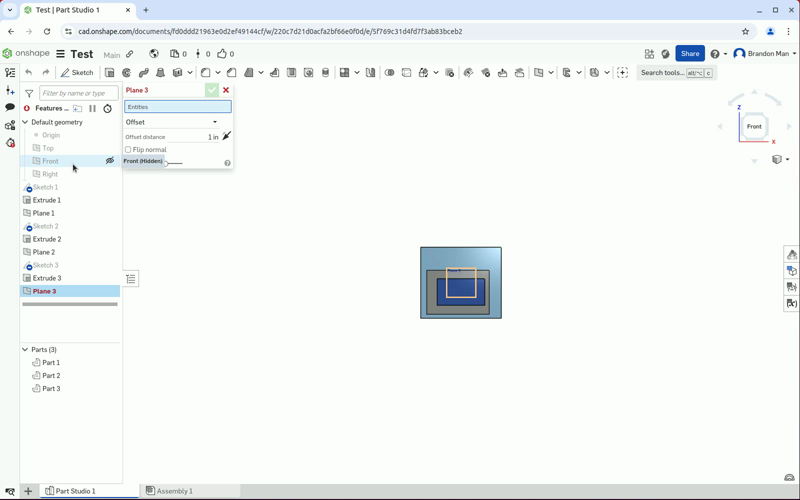
click(73, 163)
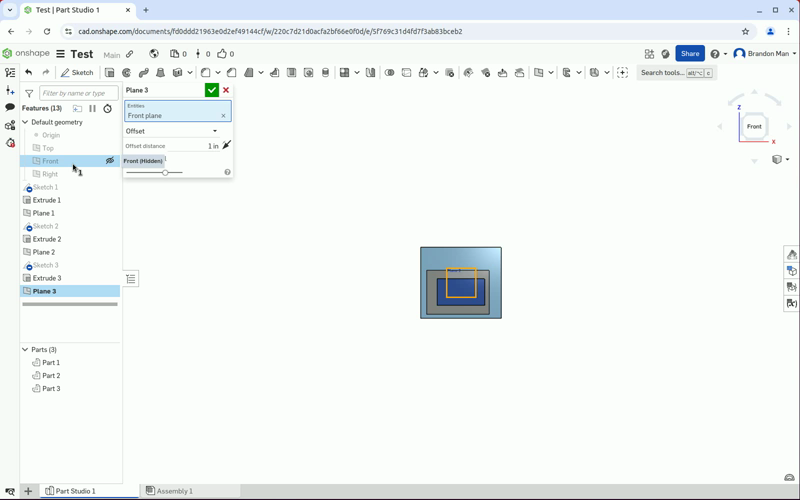
key(tab, 2)
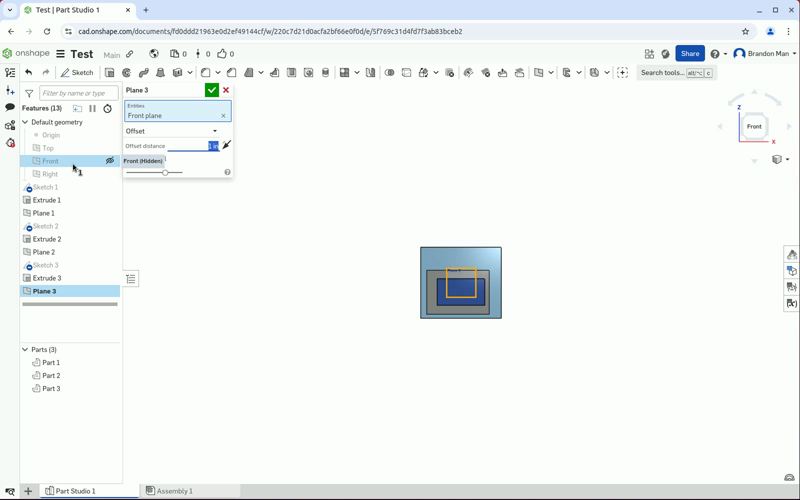
text(13.957)
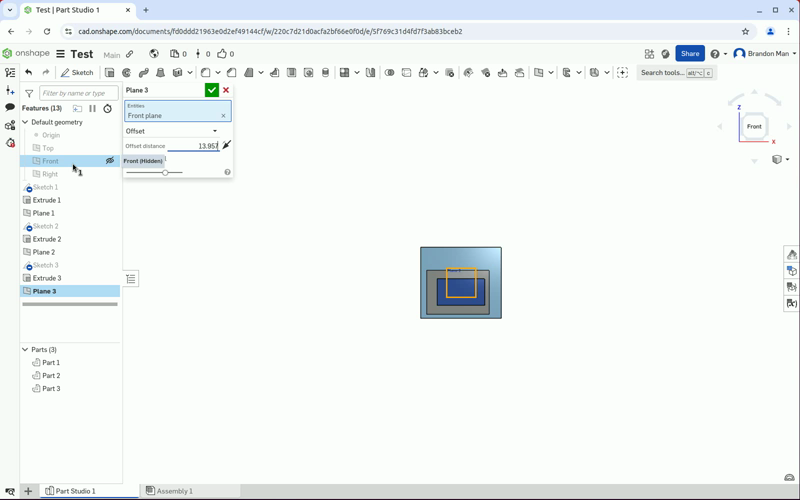
key(enter, 2)
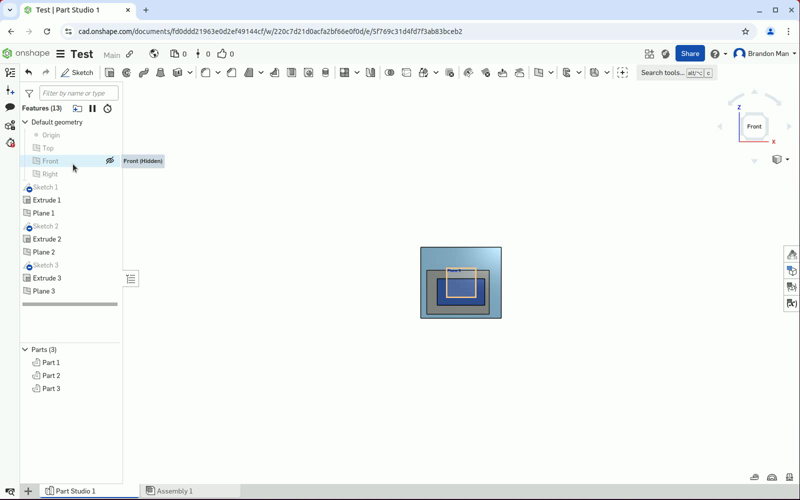
key(shift+s)
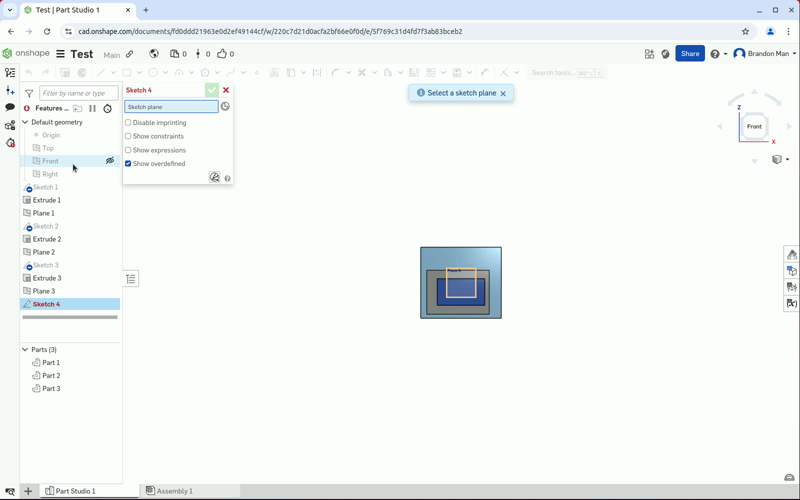
mouse_move(73, 293)
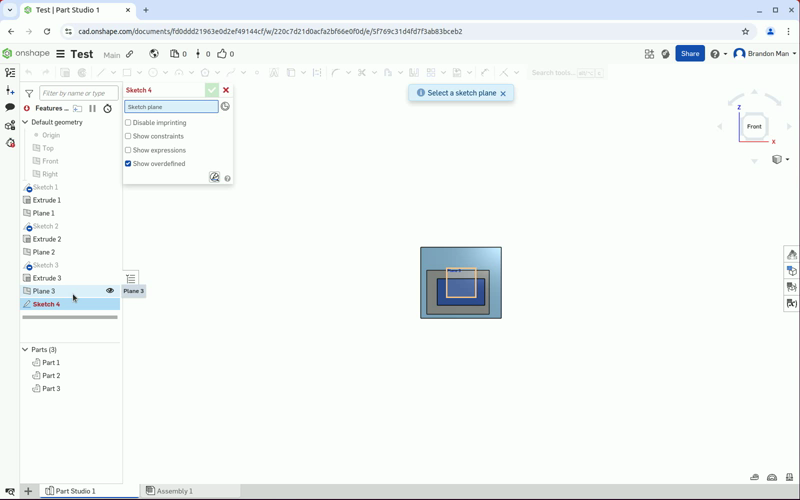
click(73, 293)
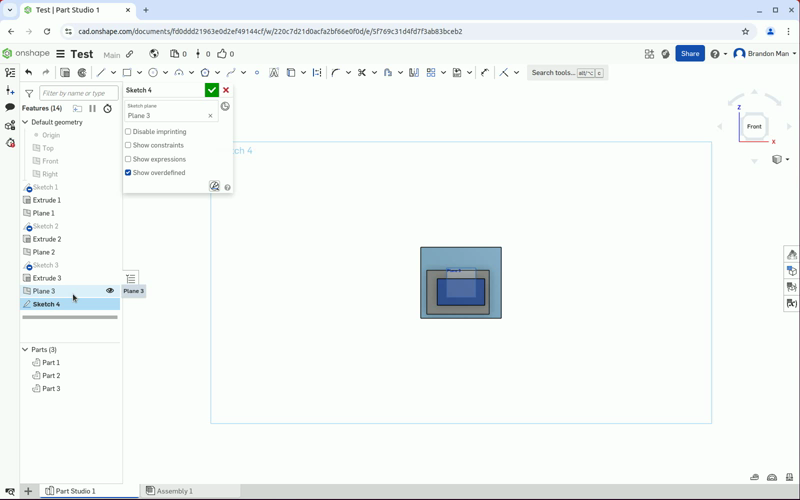
mouse_move(73, 352)
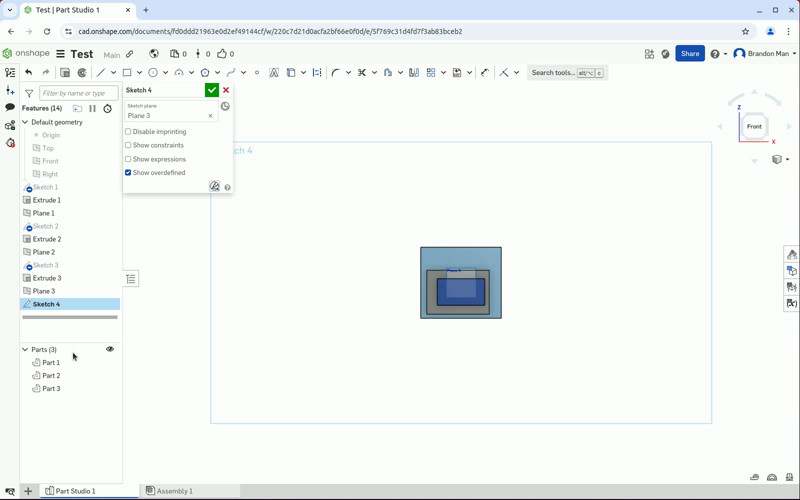
key(y)
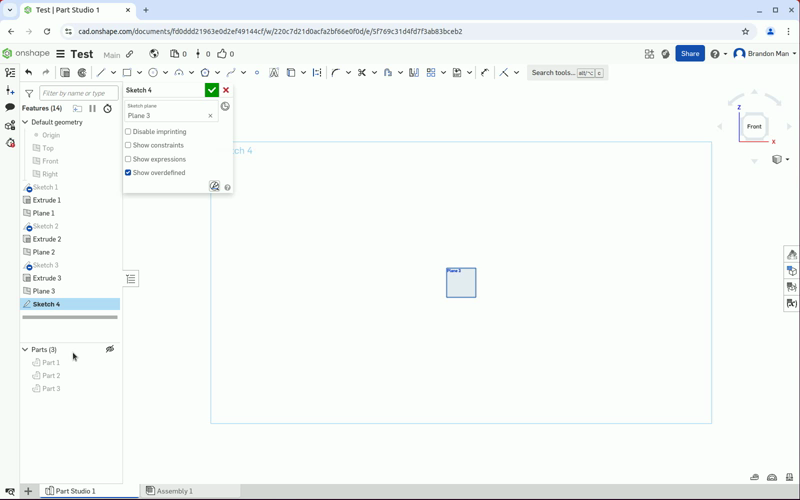
key(l)
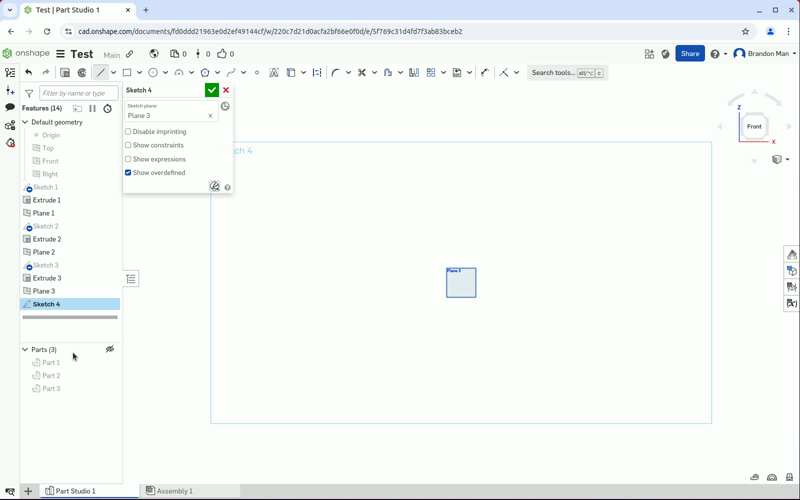
key_down(shift)
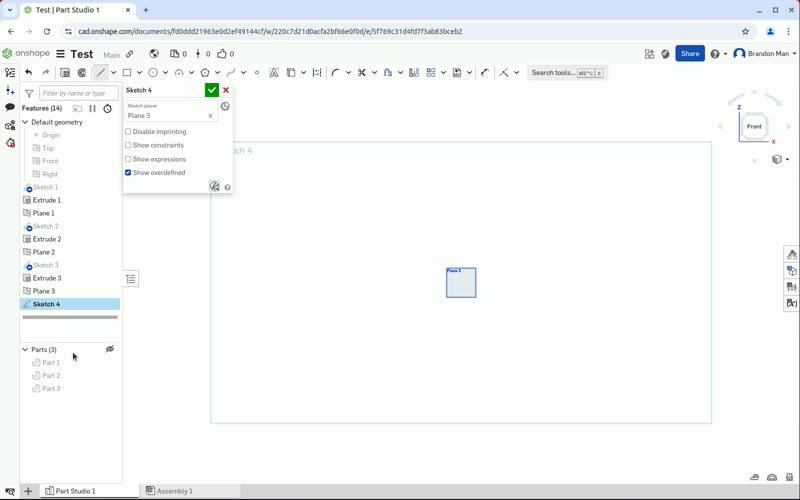
mouse_move(440, 299)
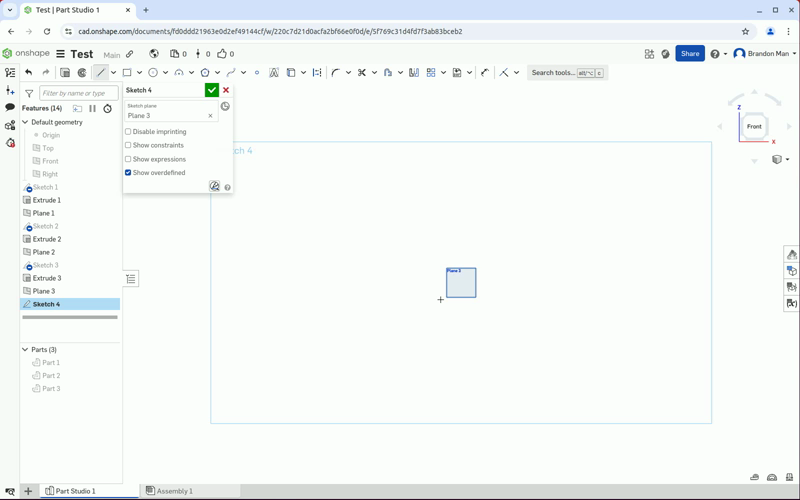
click(440, 299)
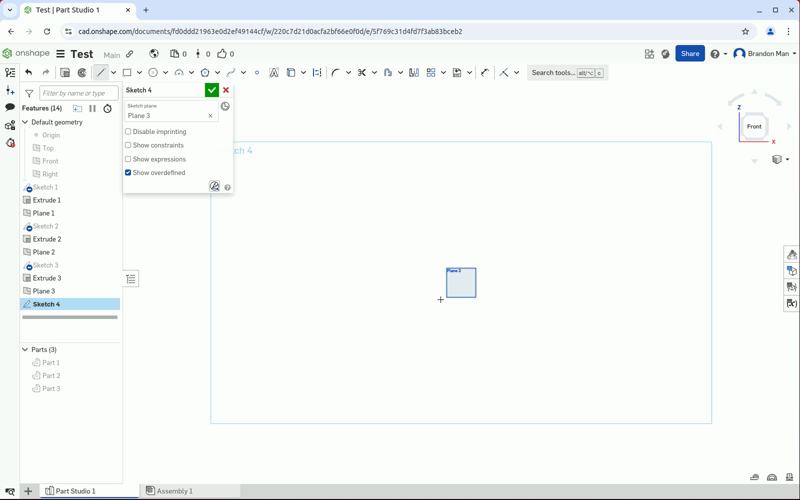
key_up(shift)
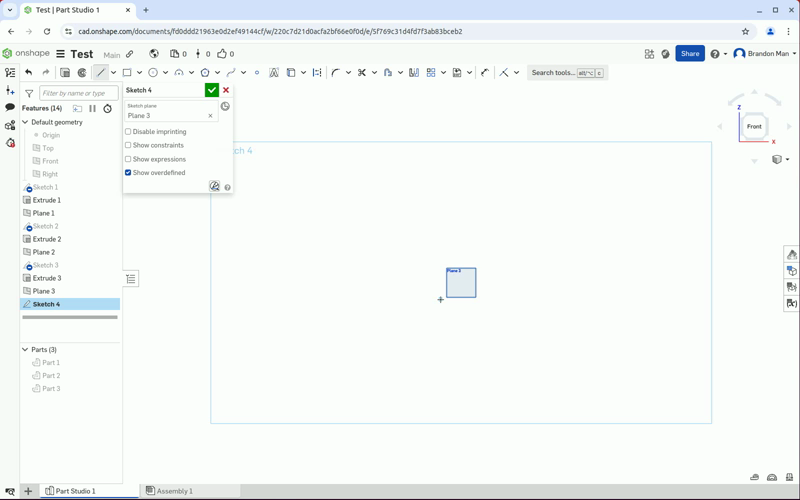
key_down(shift)
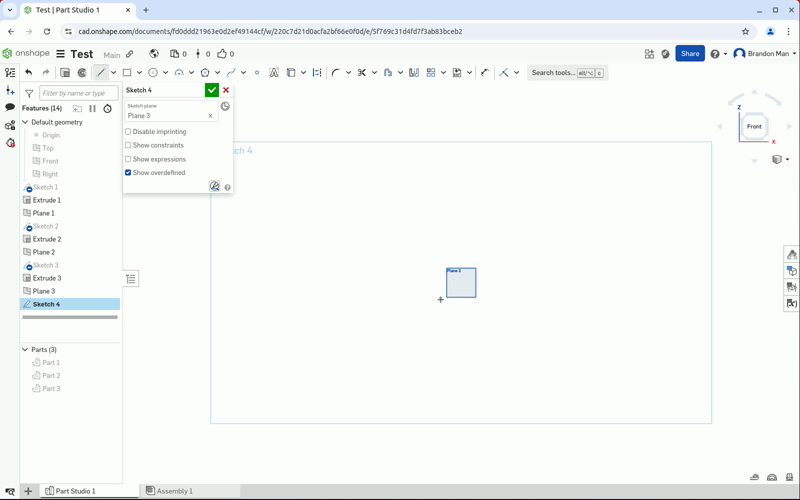
mouse_move(470, 299)
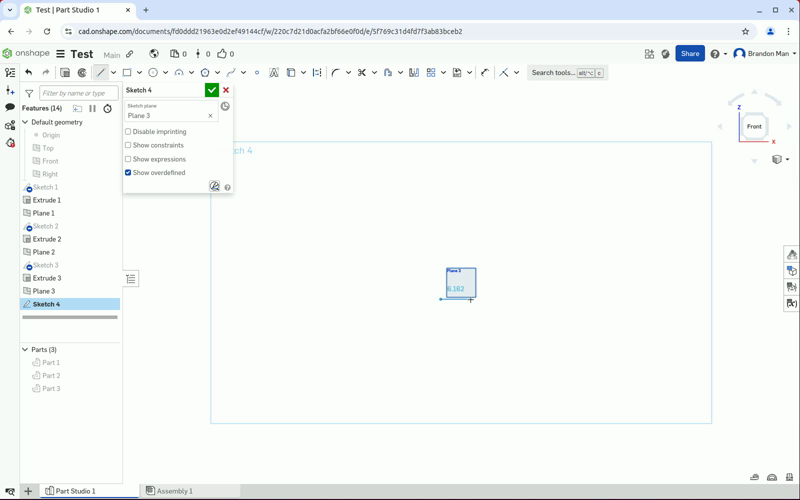
mouse_move(480, 299)
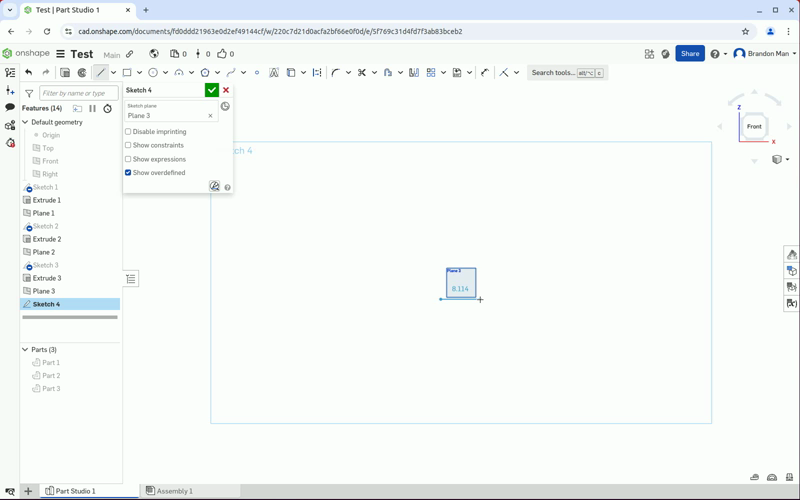
click(480, 299)
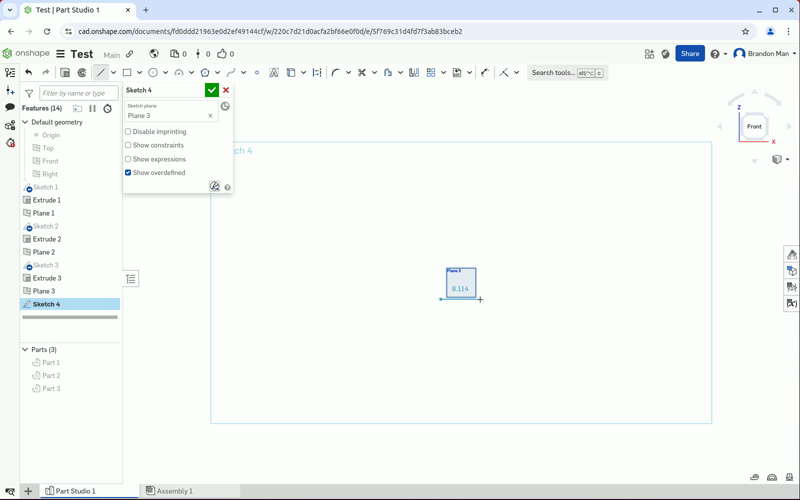
key_up(shift)
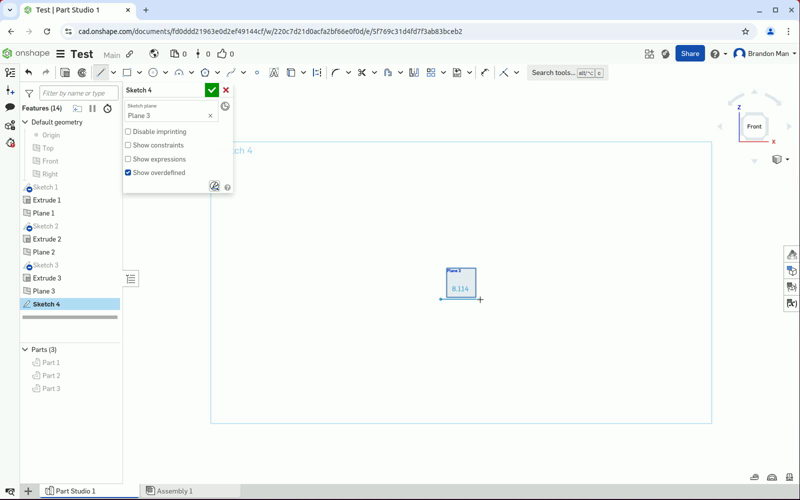
key_down(shift)
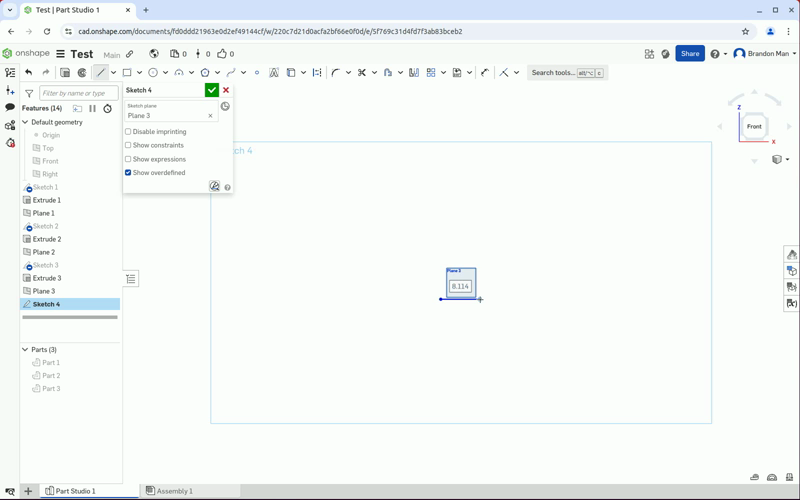
mouse_move(510, 299)
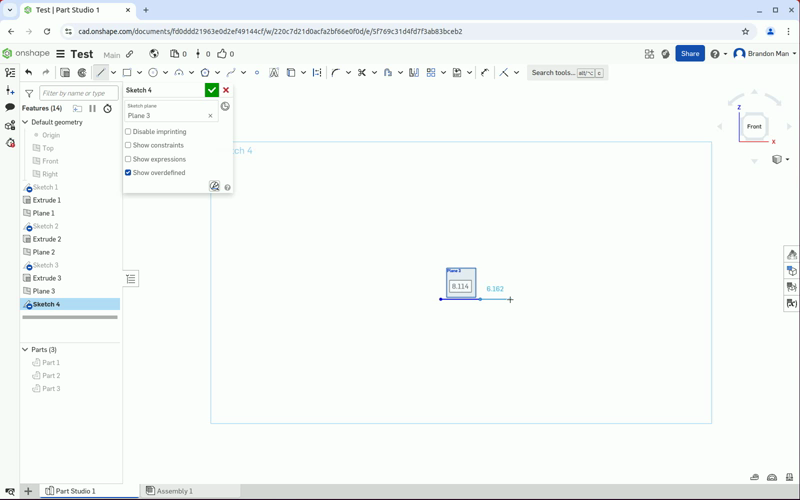
mouse_move(480, 281)
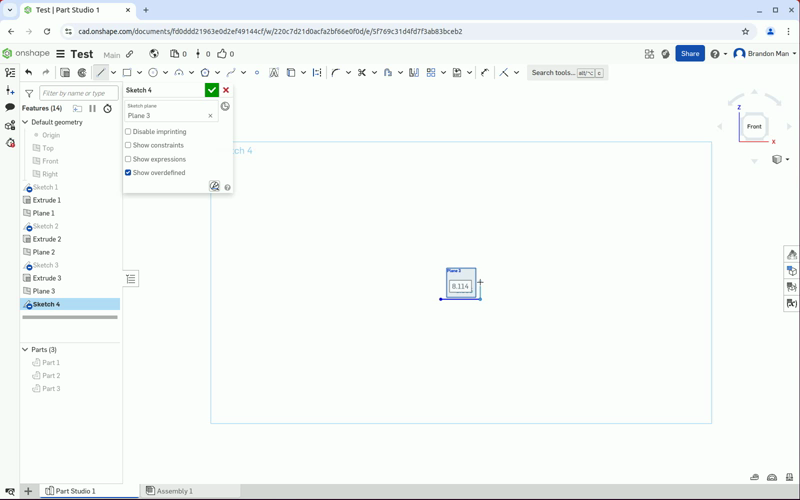
click(480, 281)
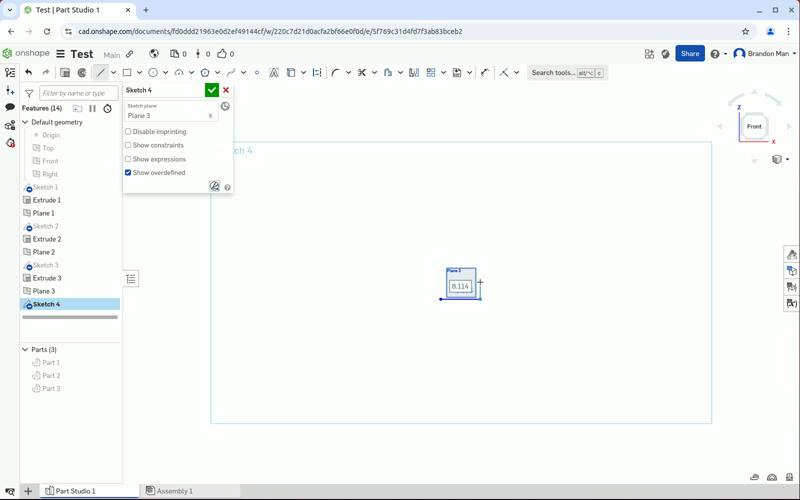
key_up(shift)
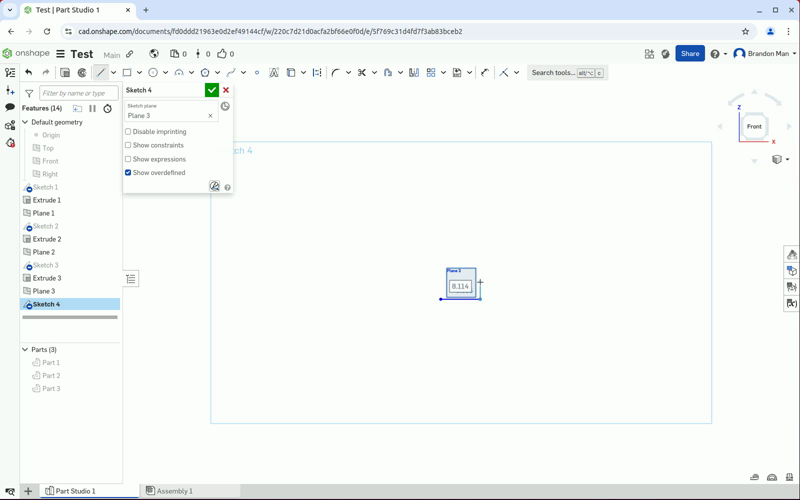
key_down(shift)
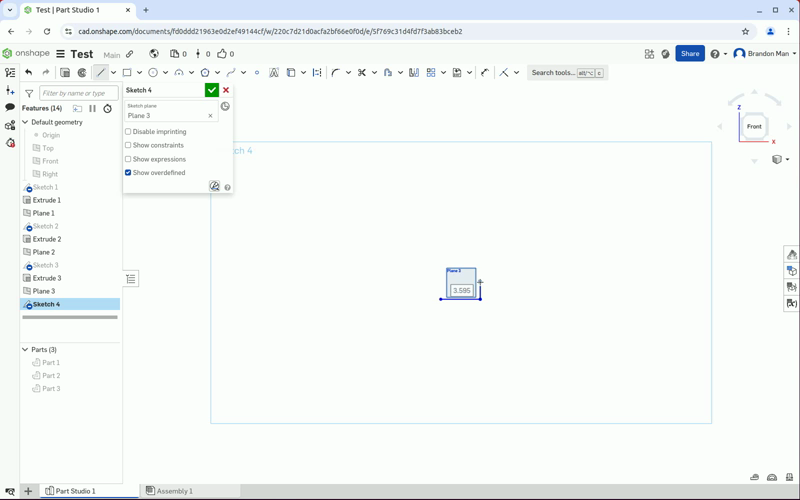
mouse_move(510, 281)
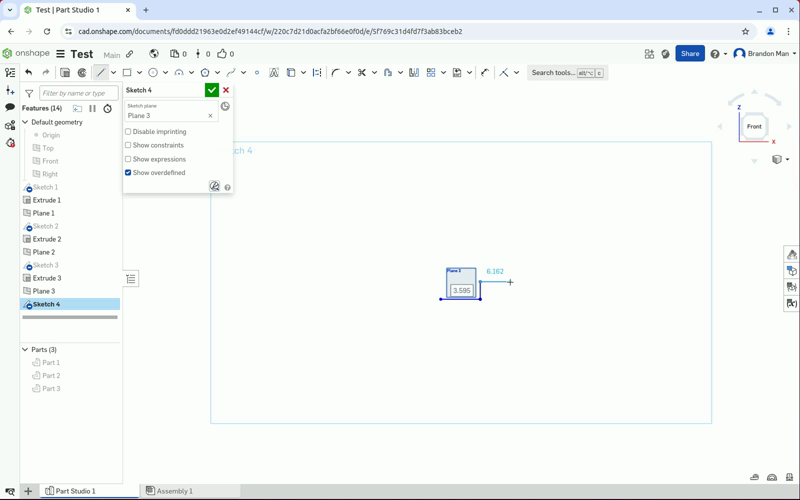
mouse_move(440, 281)
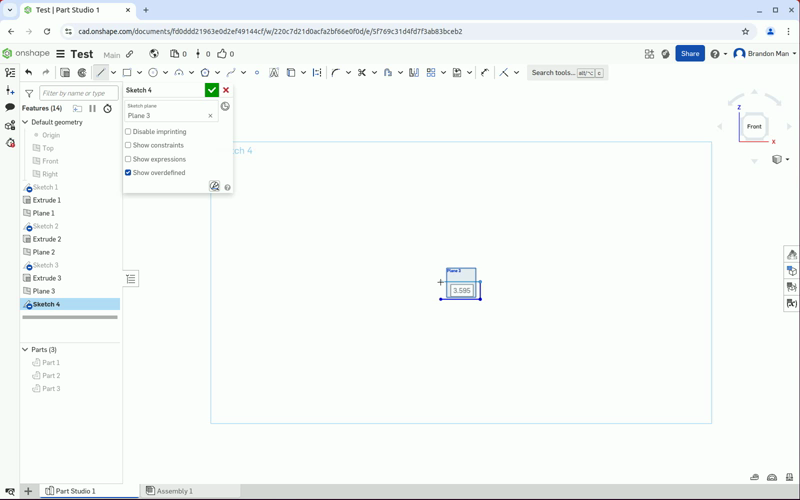
click(440, 281)
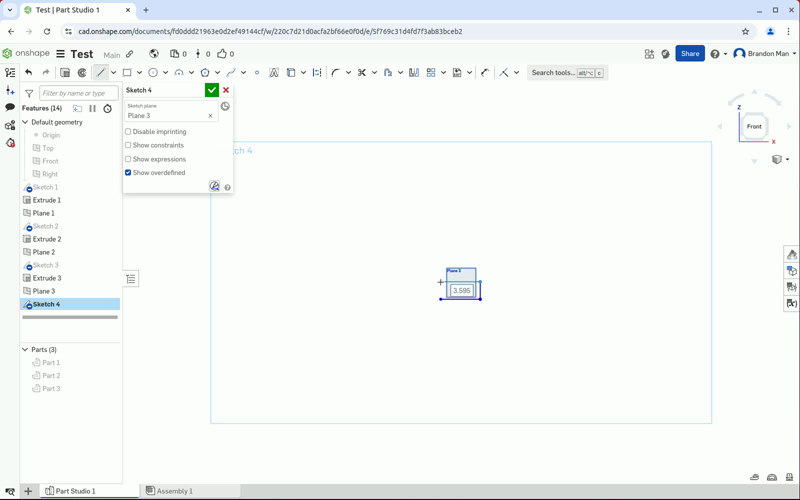
key_up(shift)
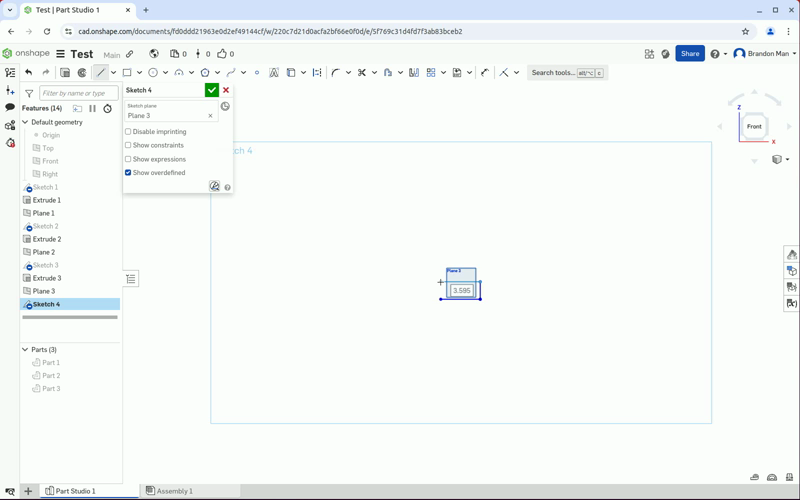
mouse_move(470, 281)
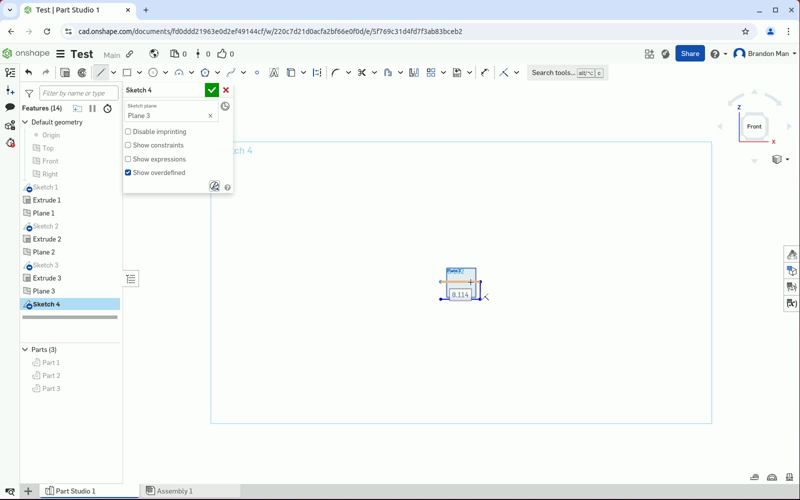
key_down(shift)
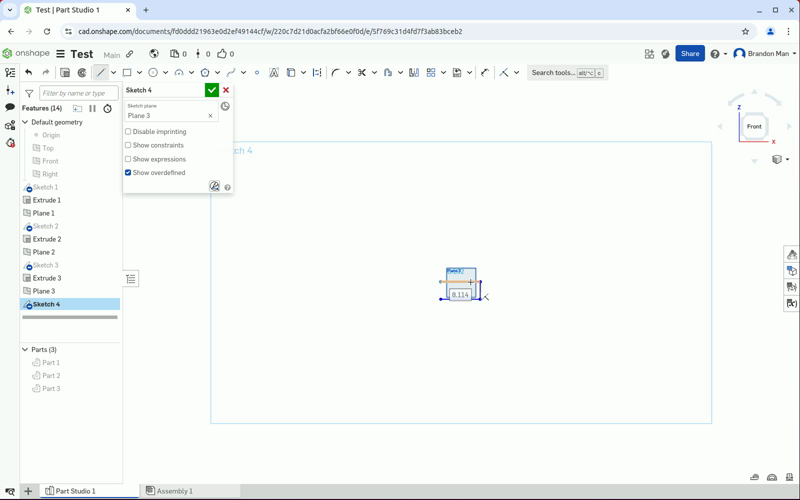
mouse_move(440, 299)
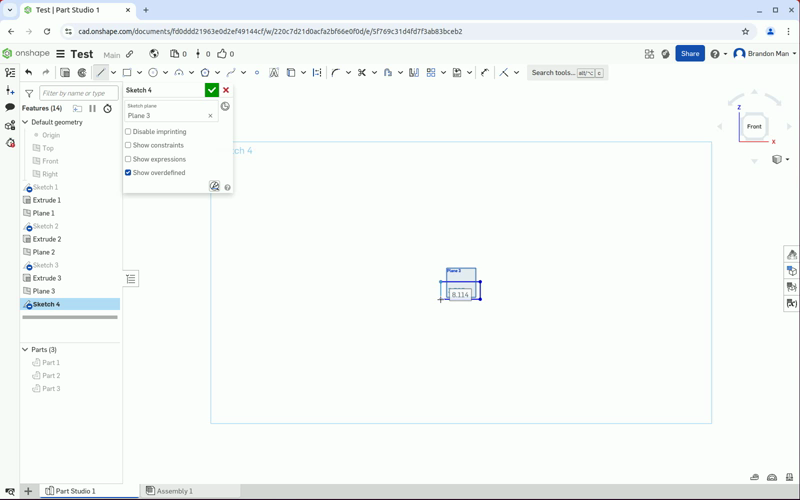
key_up(shift)
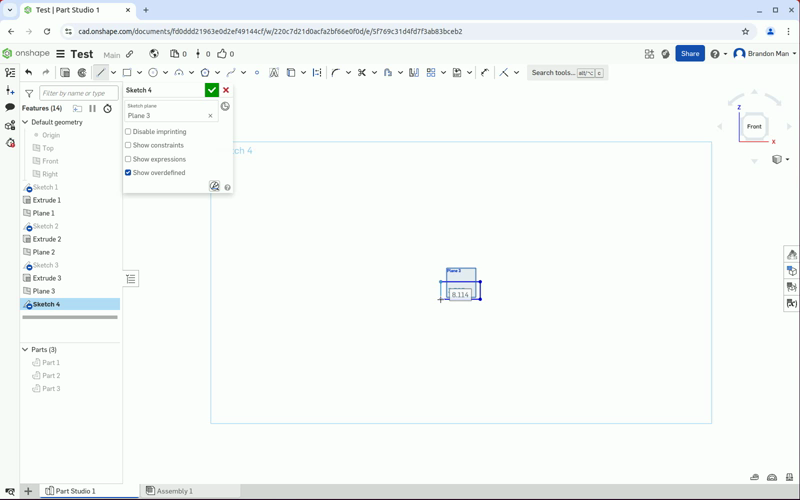
click(440, 299)
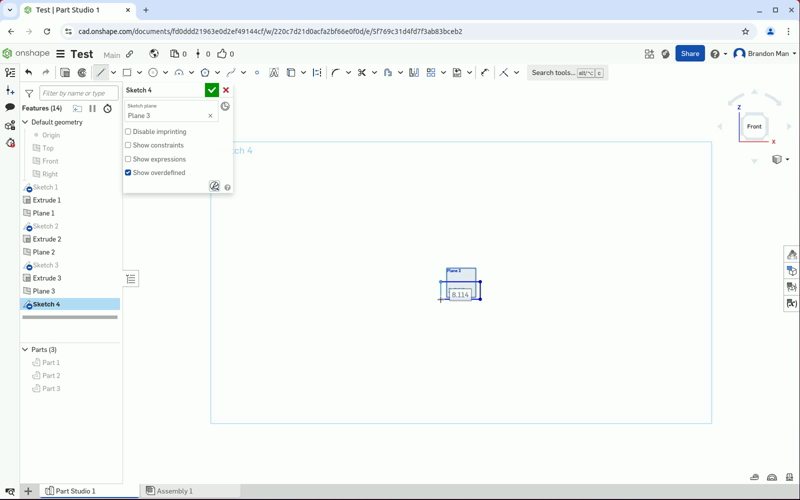
key(esc)
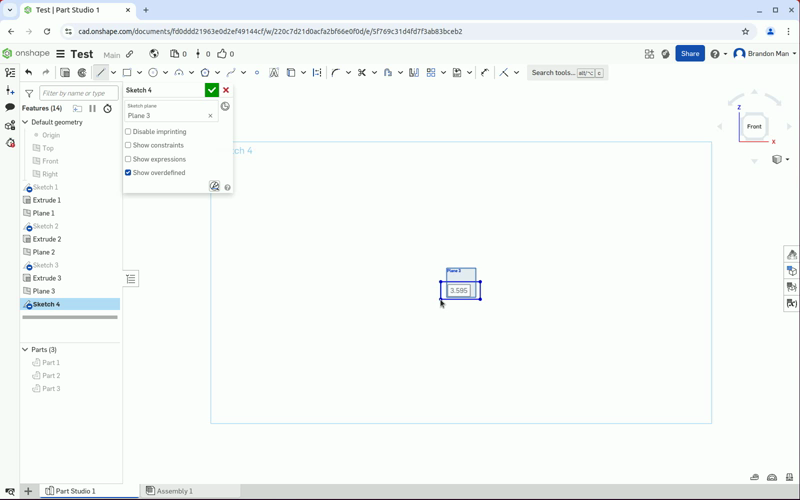
mouse_move(447, 284)
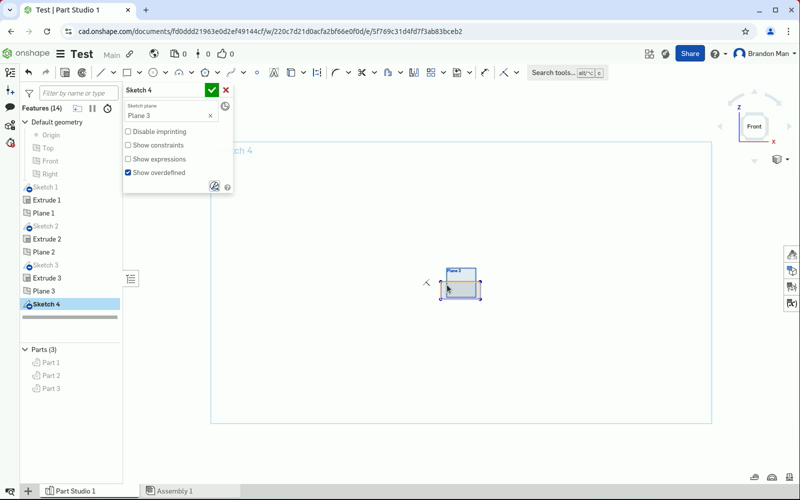
scroll(6)
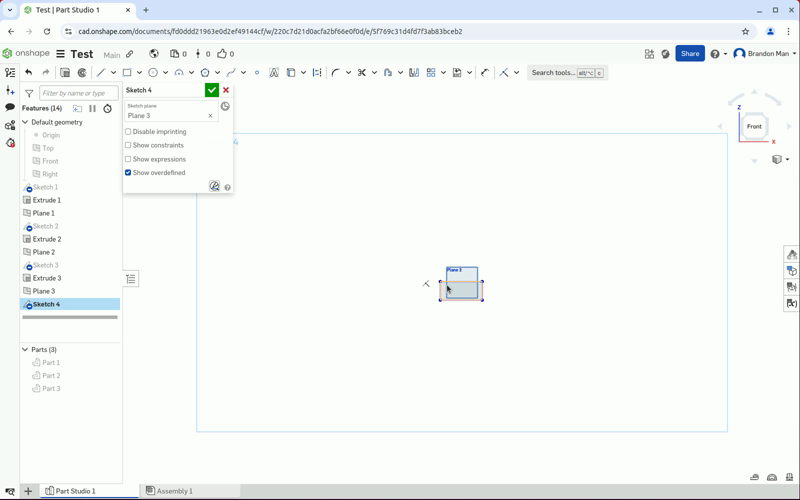
scroll(6)
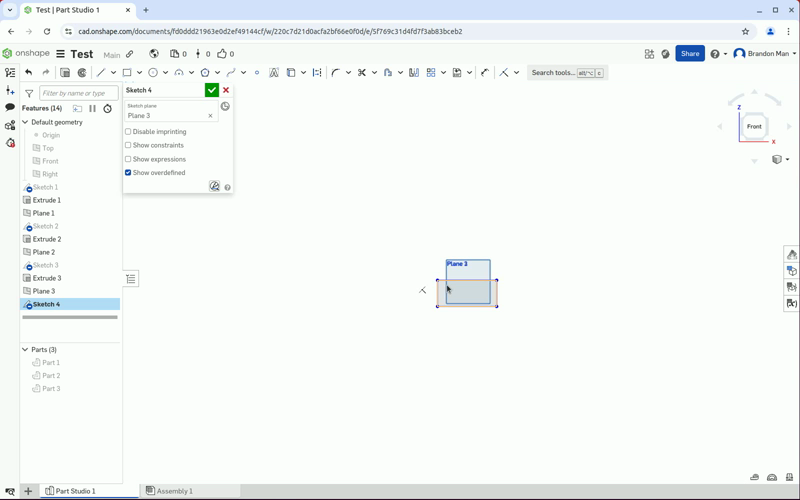
scroll(6)
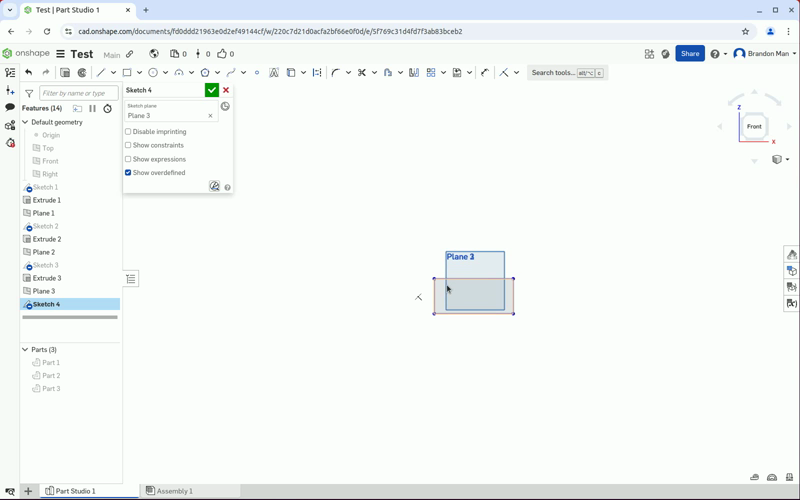
scroll(6)
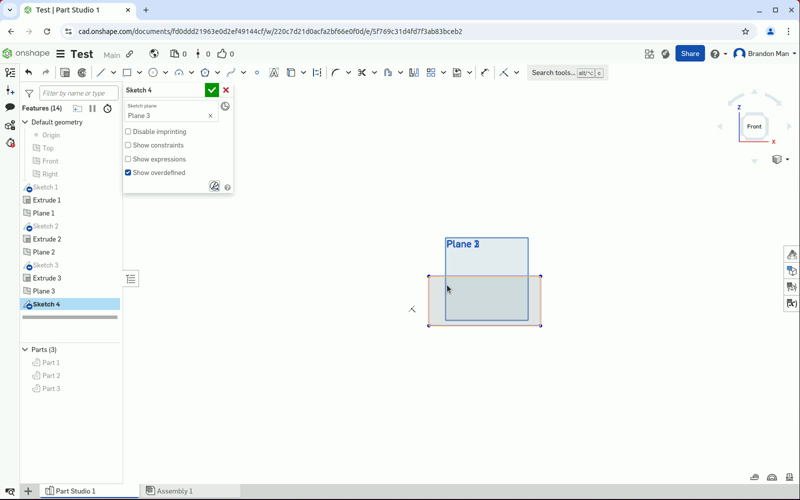
scroll(6)
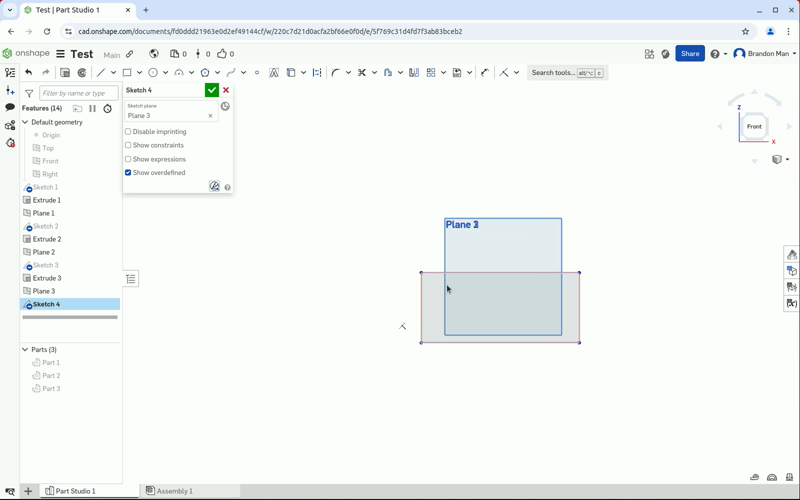
scroll(6)
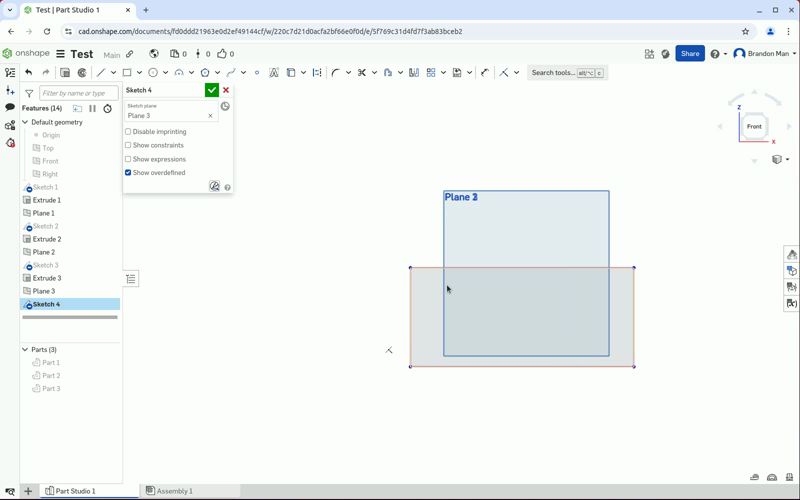
scroll(6)
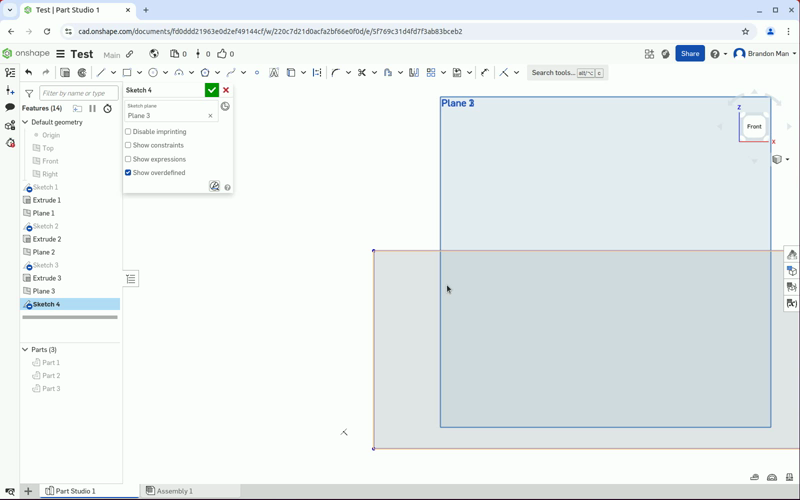
click(447, 284)
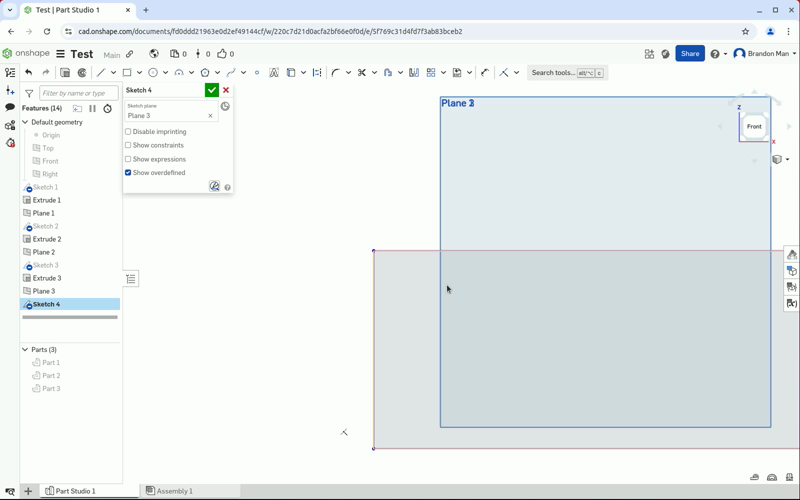
scroll(-6)
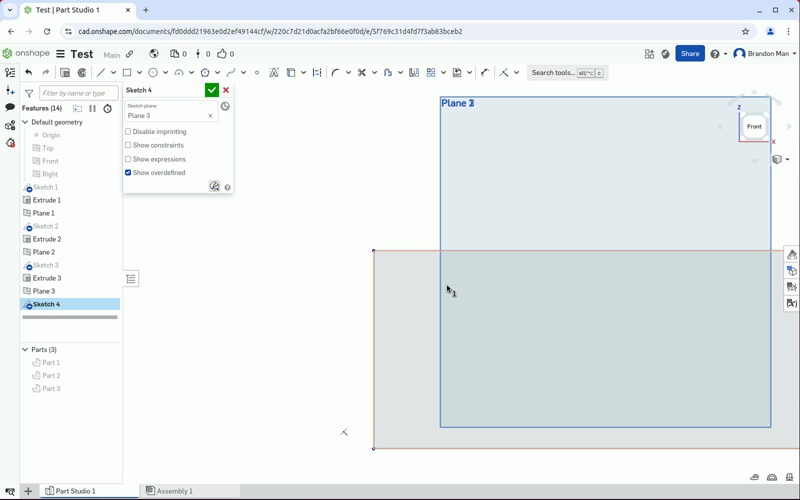
scroll(-6)
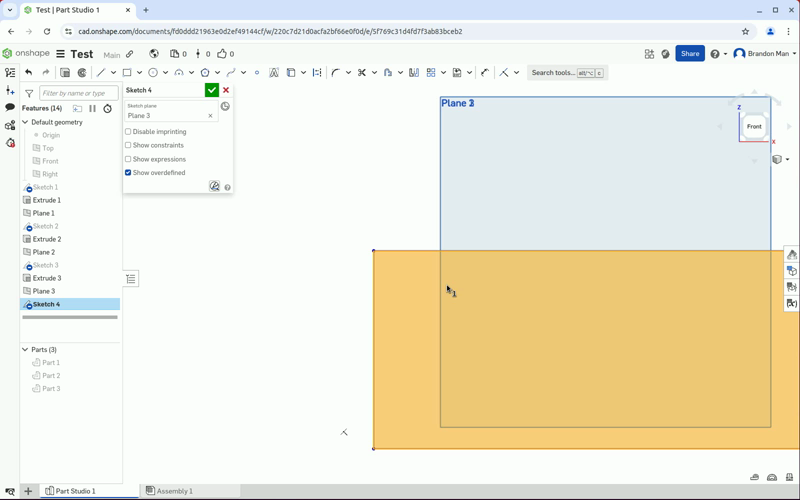
scroll(-6)
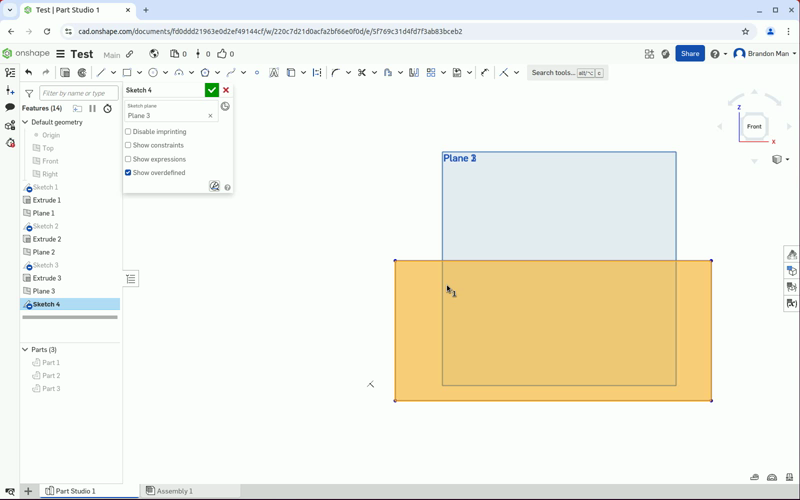
scroll(-6)
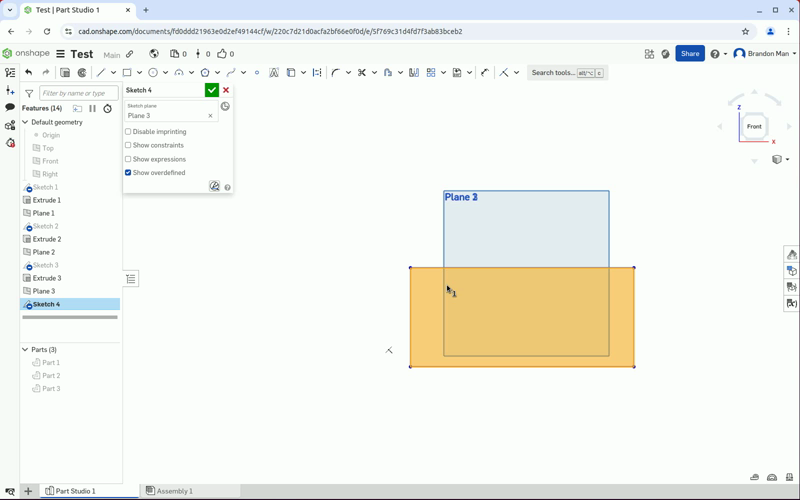
scroll(-6)
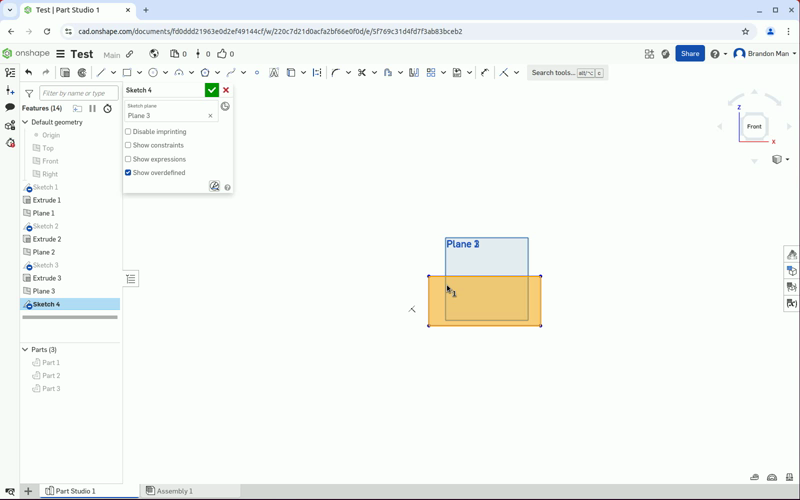
scroll(-6)
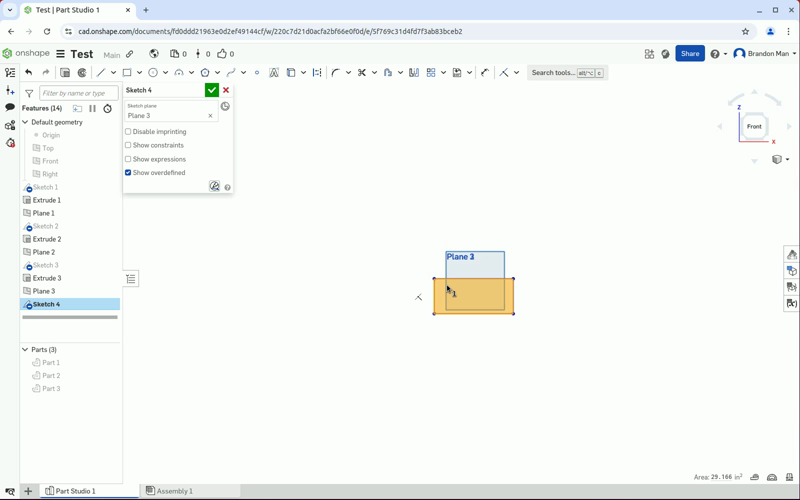
scroll(-6)
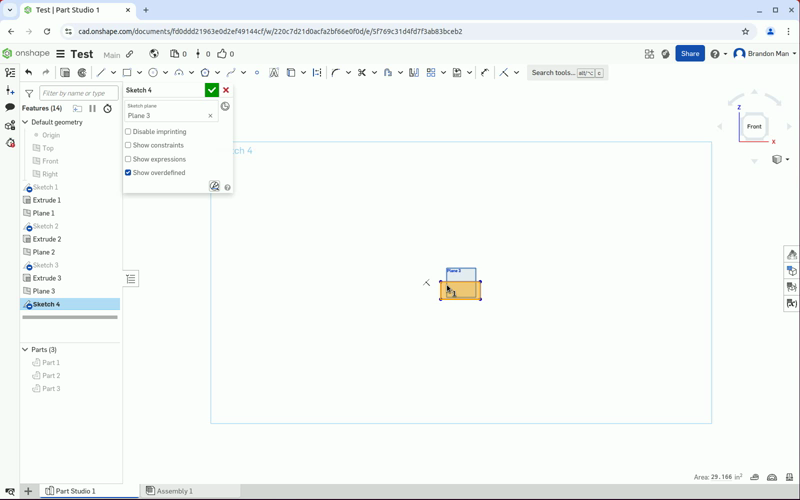
mouse_move(73, 352)
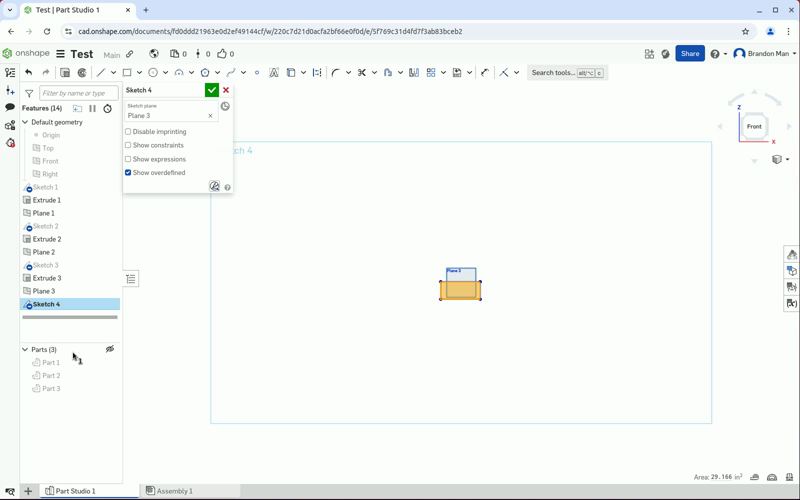
key(shift+y)
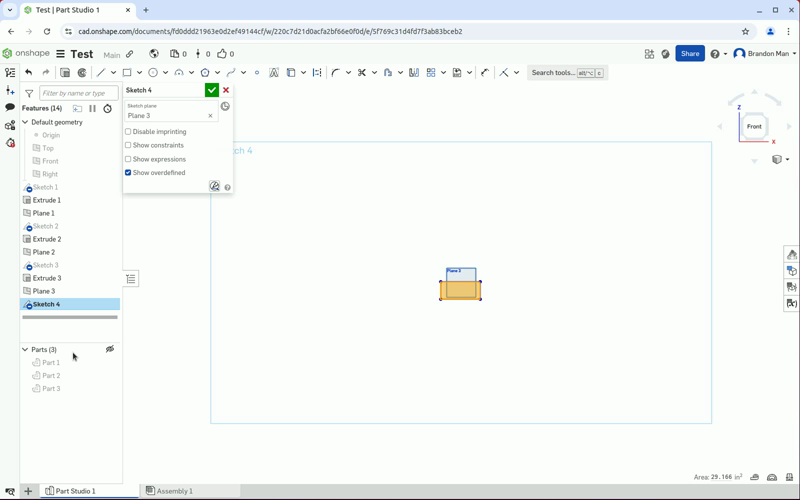
key(shift+e)
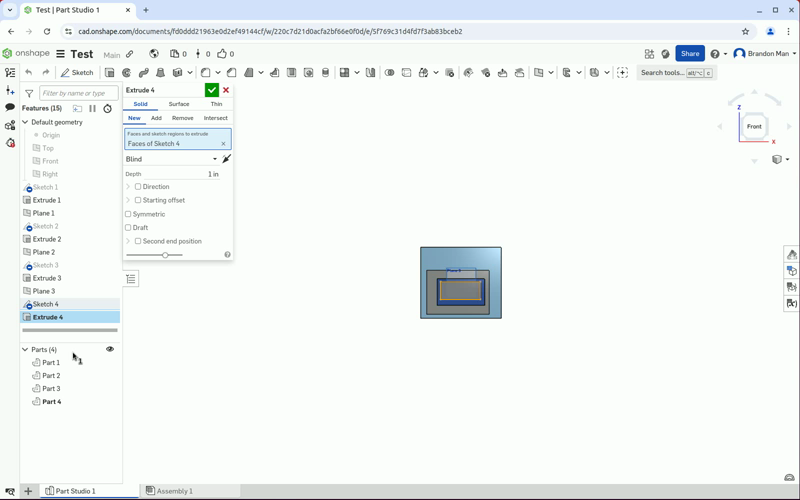
mouse_move(143, 106)
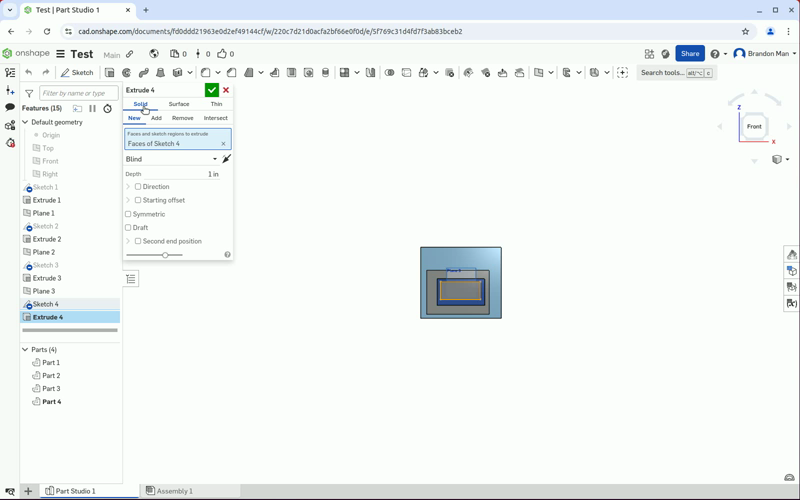
click(143, 106)
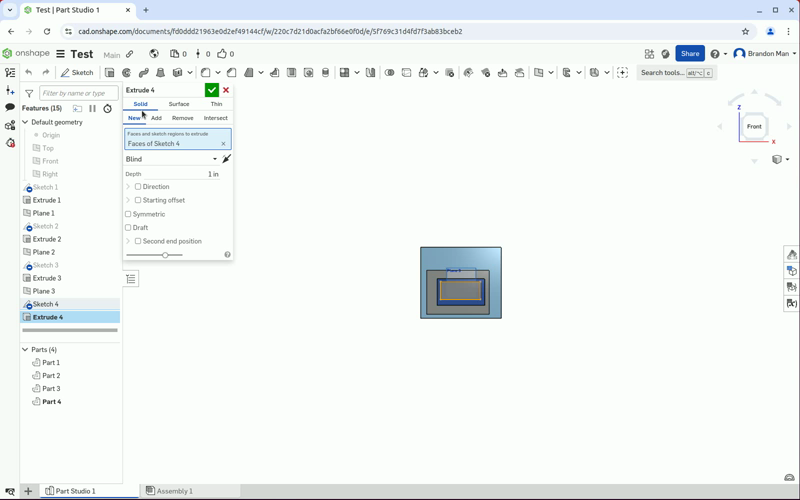
mouse_move(137, 120)
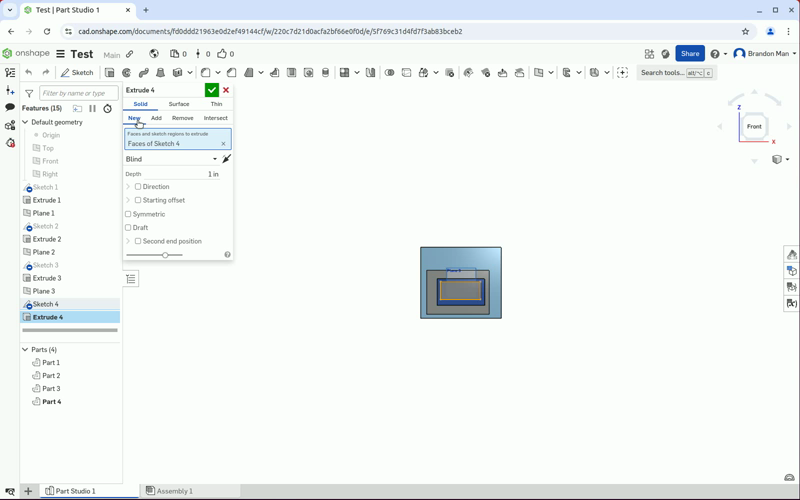
click(137, 120)
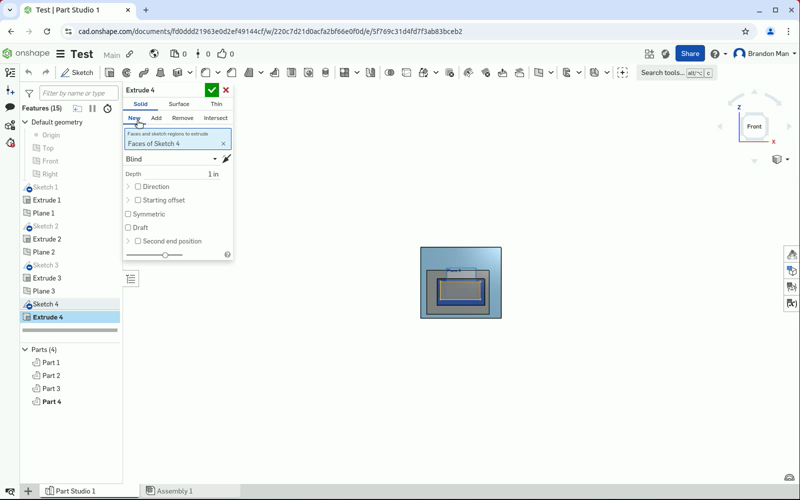
key(tab, 4)
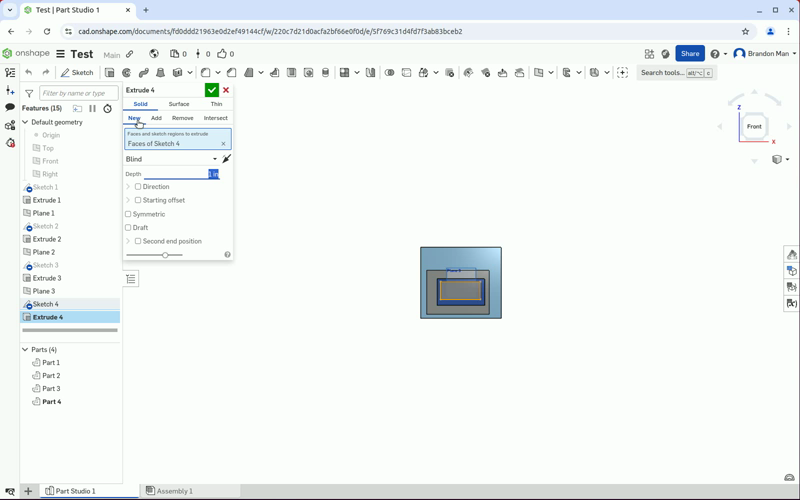
text(4.574)
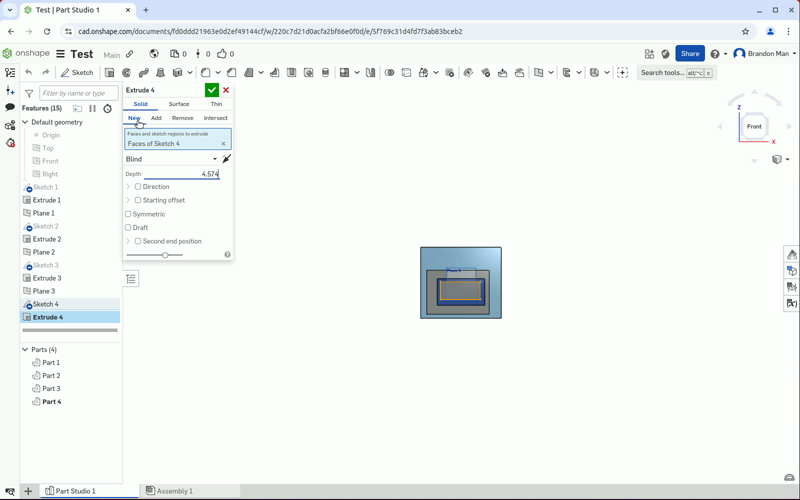
key(enter)
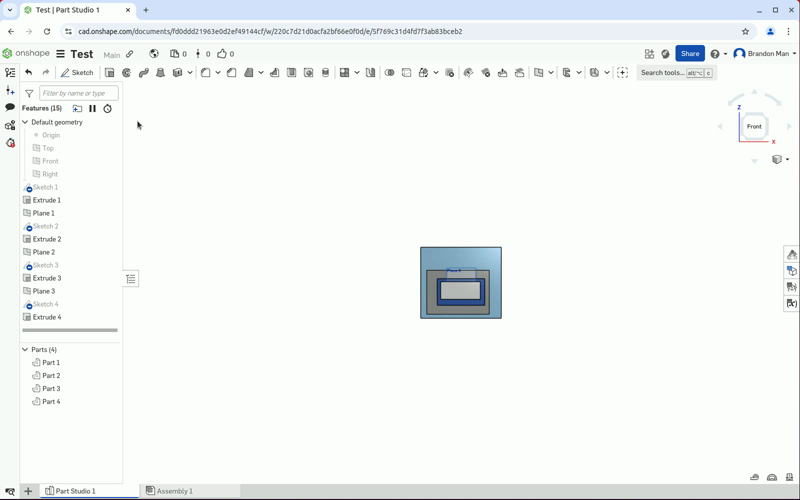
key(shift+h)
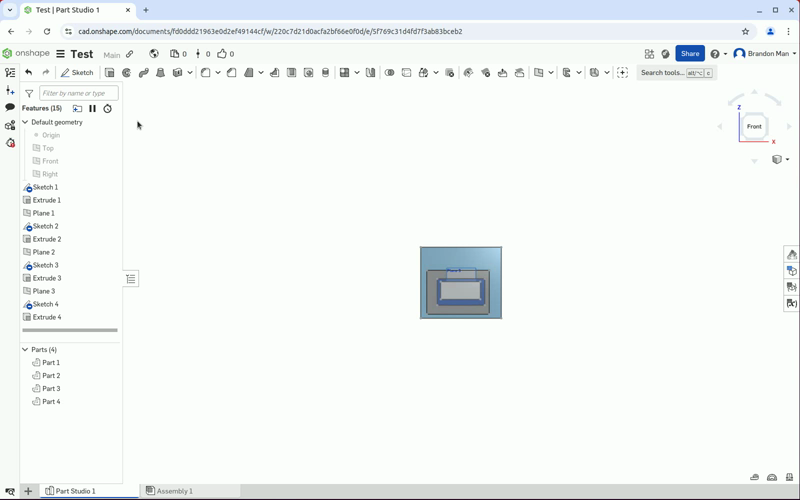
key(shift+h)
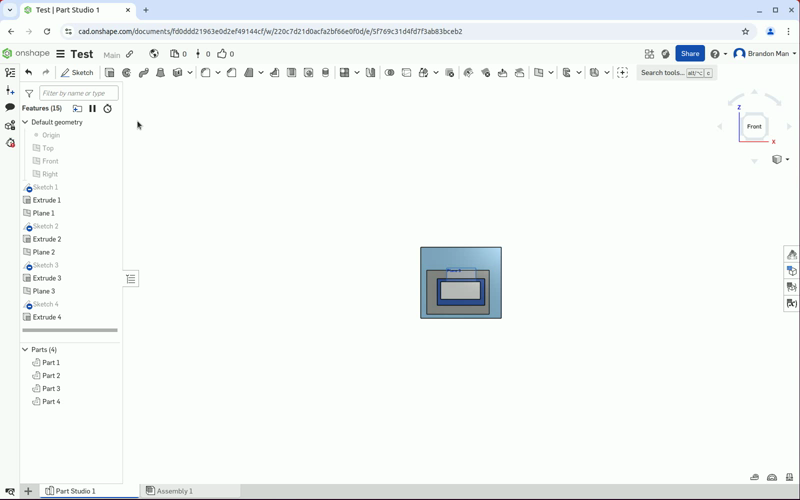
mouse_move(73, 189)
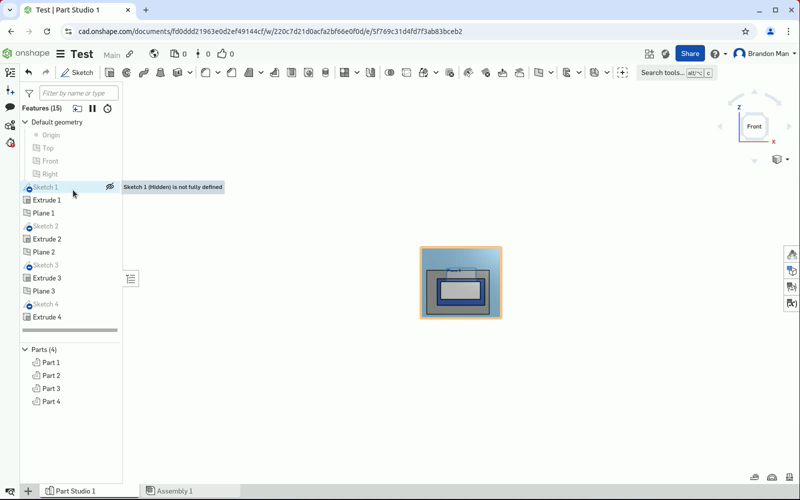
click(73, 189)
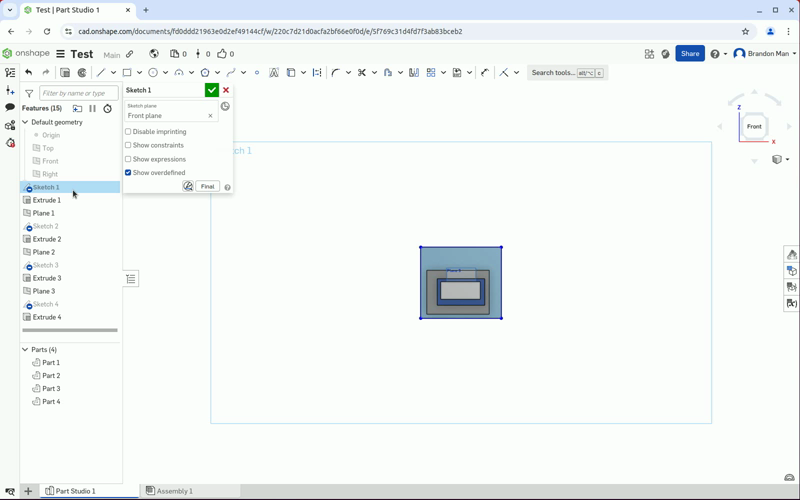
mouse_move(229, 92)
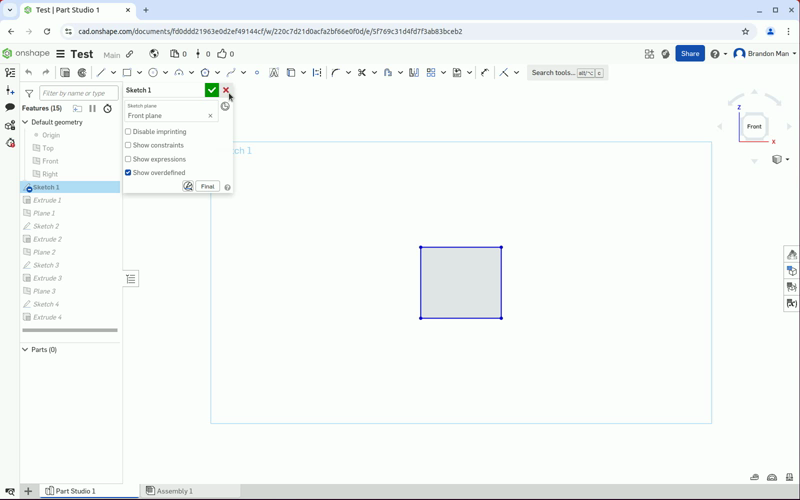
click(229, 92)
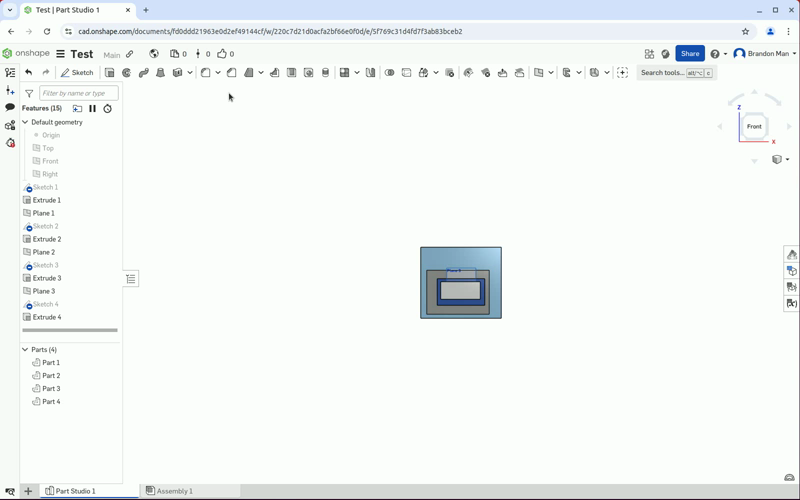
mouse_move(541, 75)
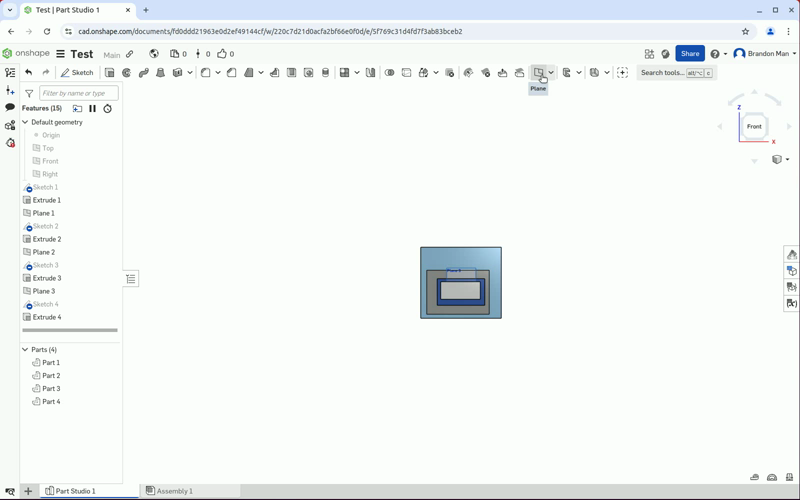
click(541, 75)
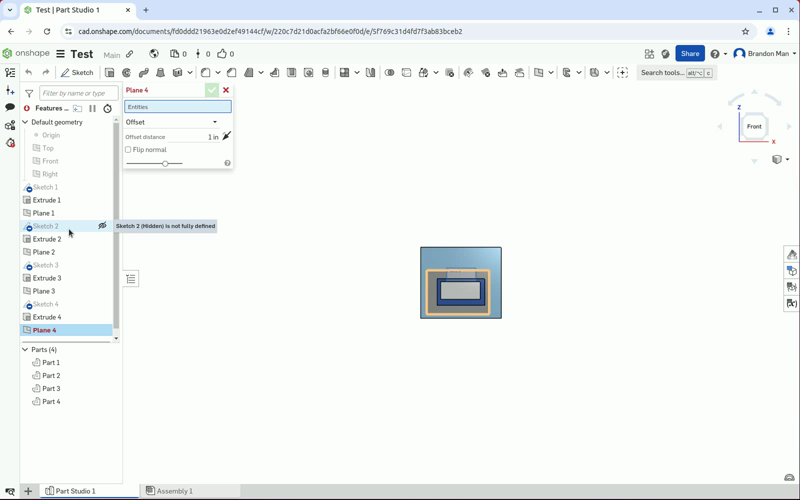
scroll(3)
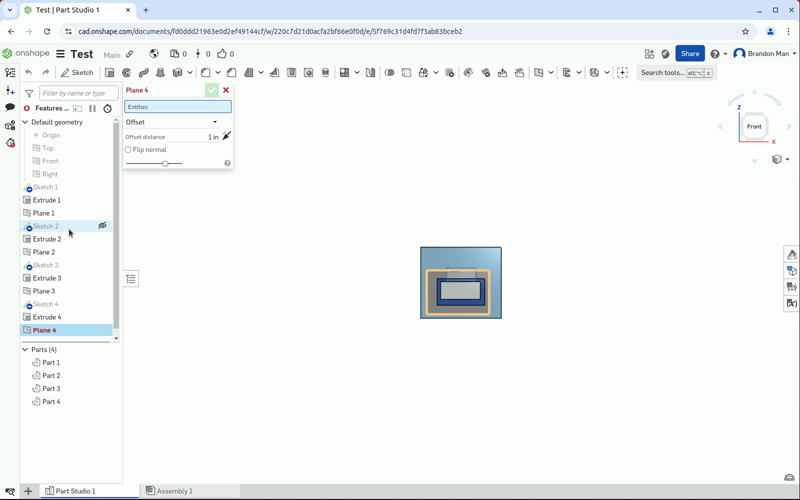
mouse_move(69, 163)
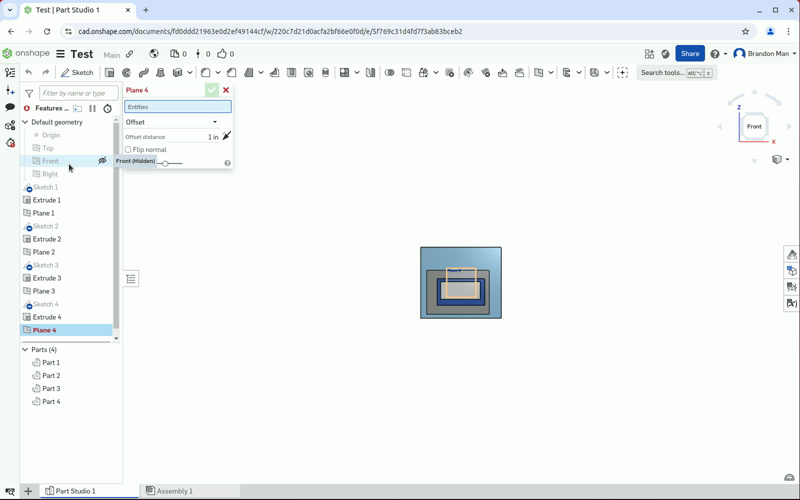
click(69, 163)
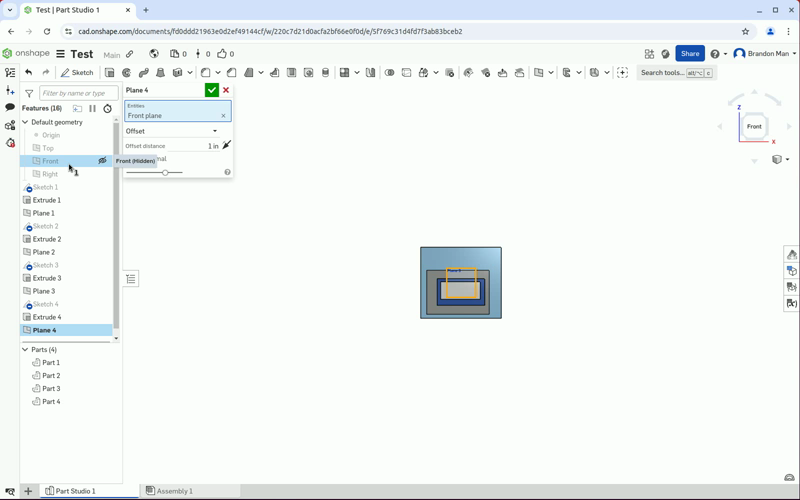
key(tab, 2)
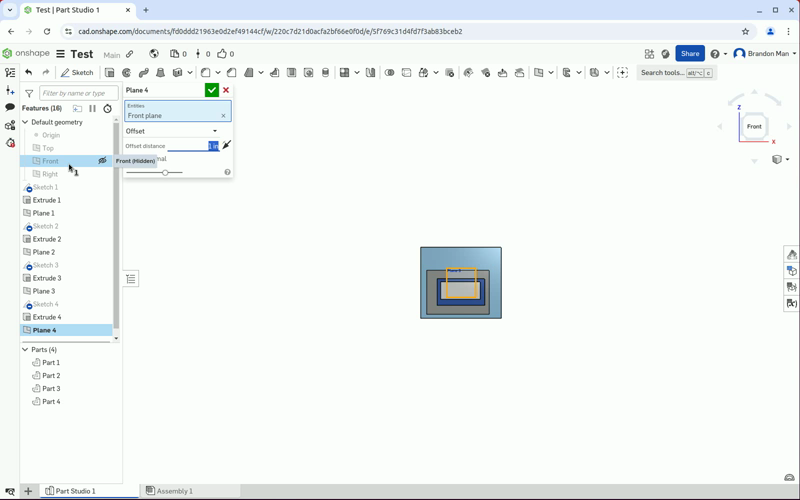
text(18.548)
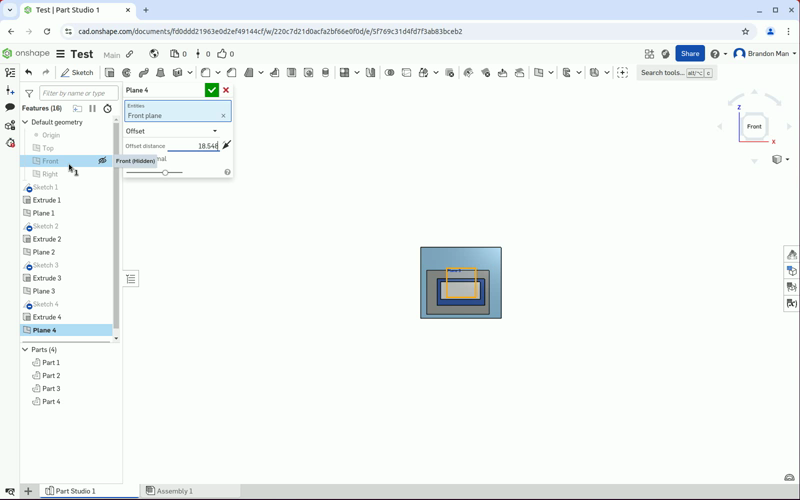
key(enter, 2)
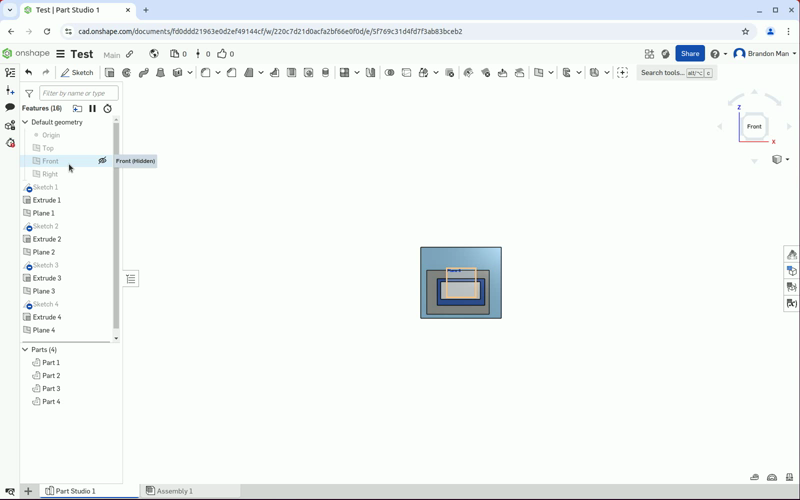
key(shift+s)
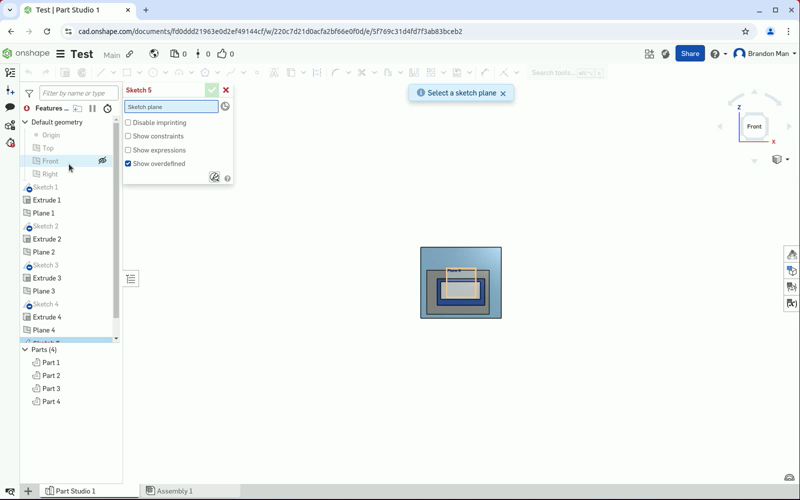
mouse_move(69, 319)
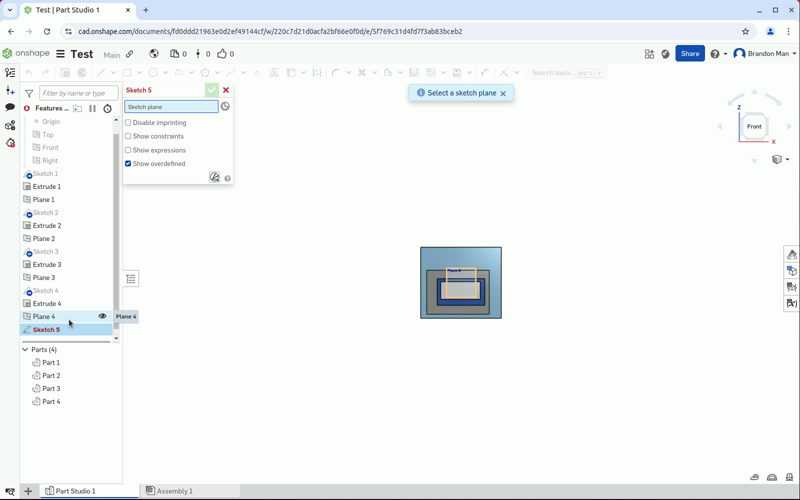
click(69, 319)
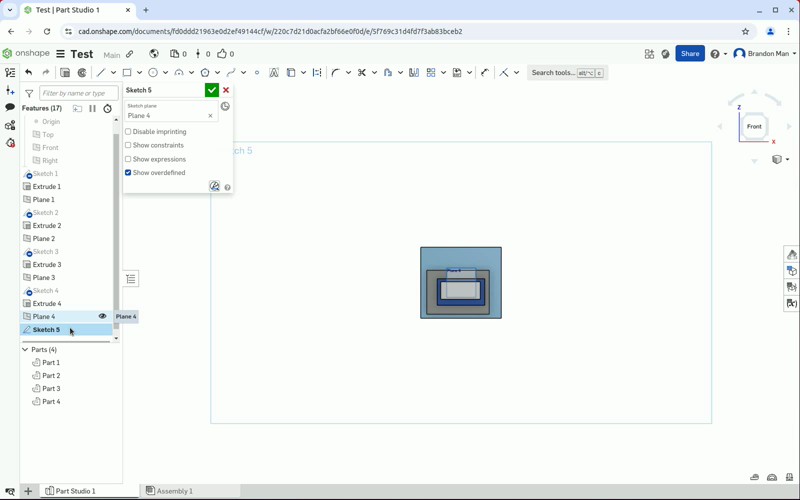
mouse_move(73, 352)
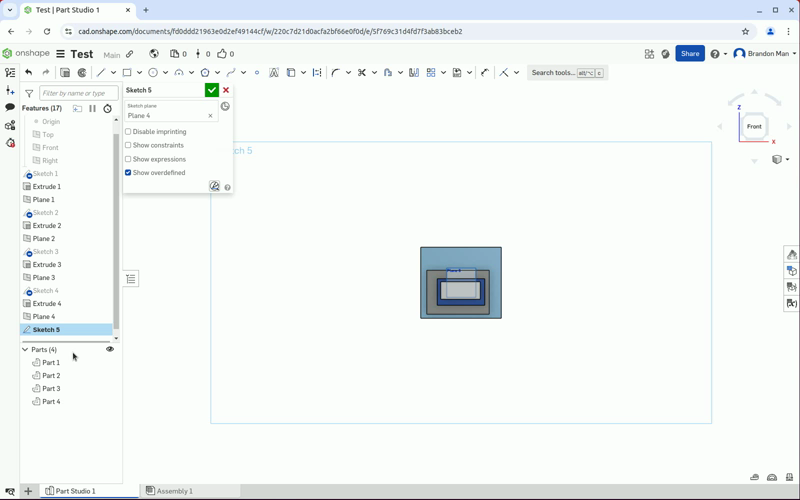
key(y)
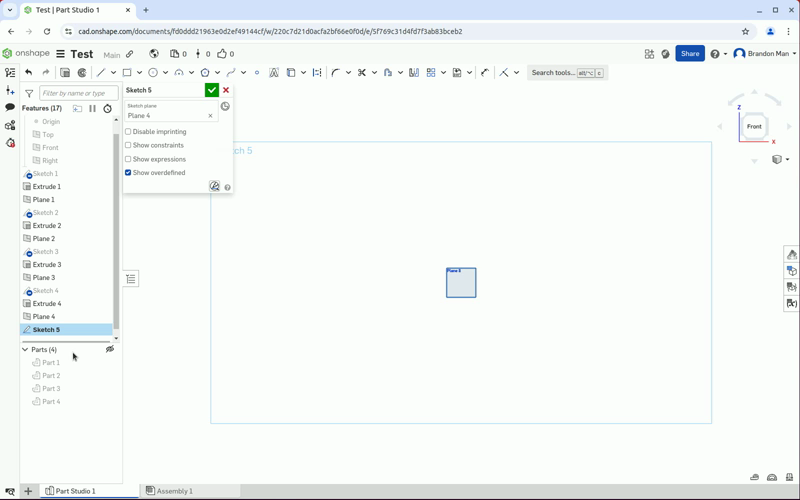
key(l)
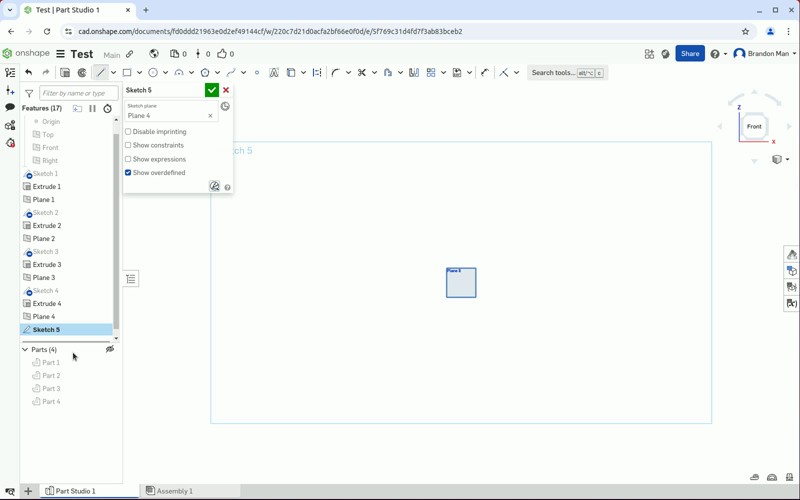
key_down(shift)
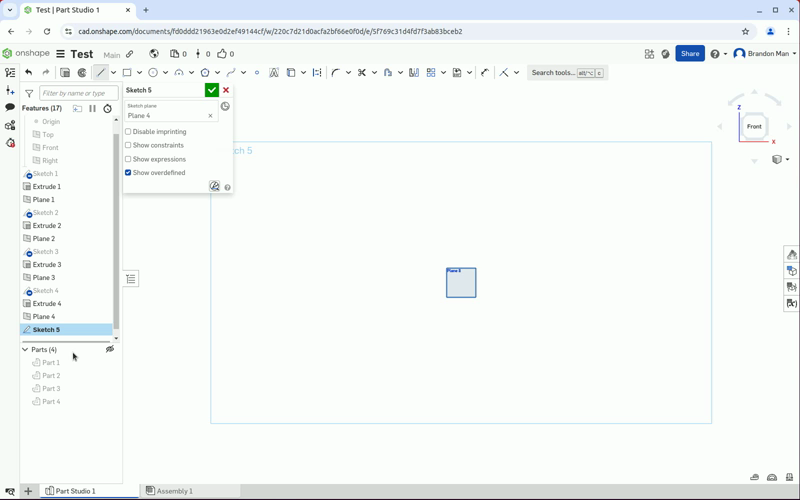
mouse_move(450, 295)
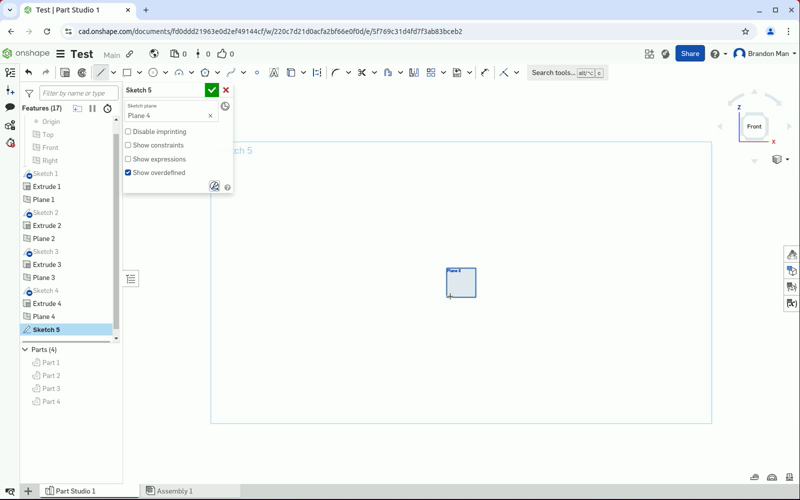
click(450, 295)
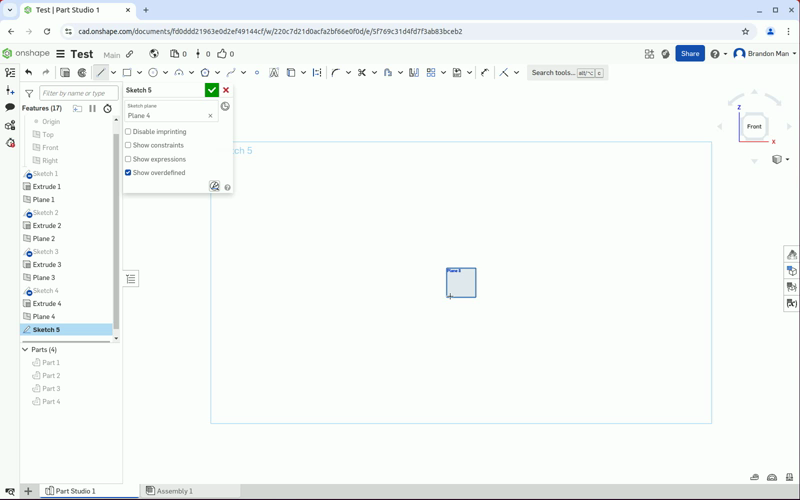
key_up(shift)
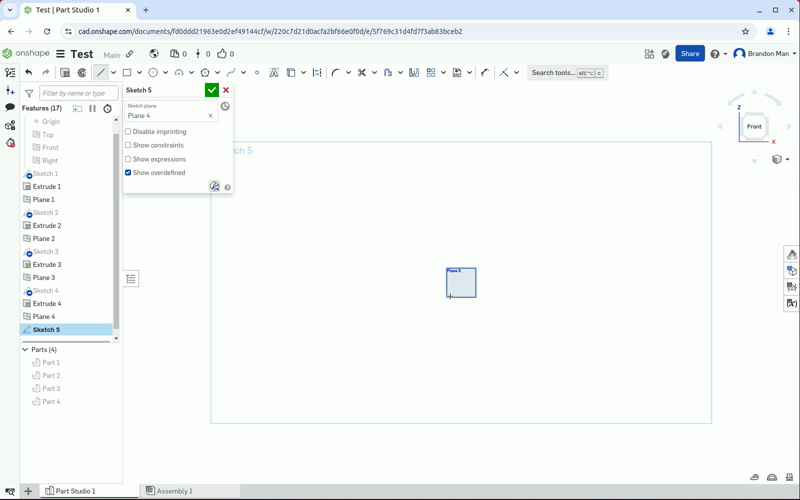
key_down(shift)
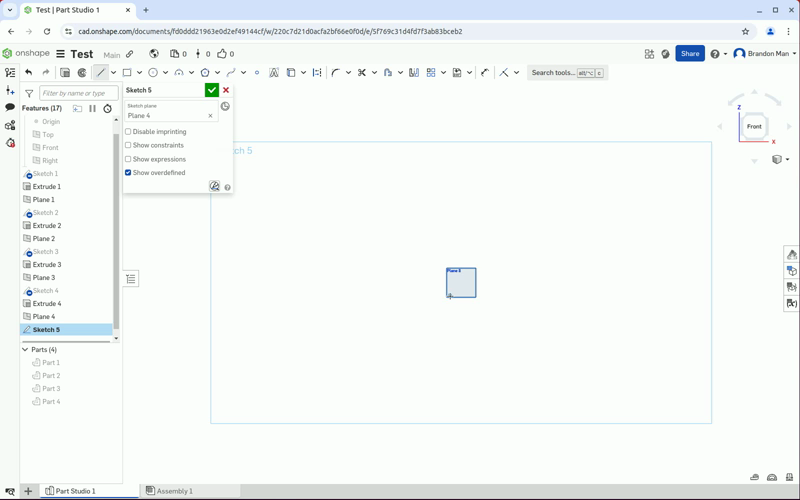
mouse_move(480, 295)
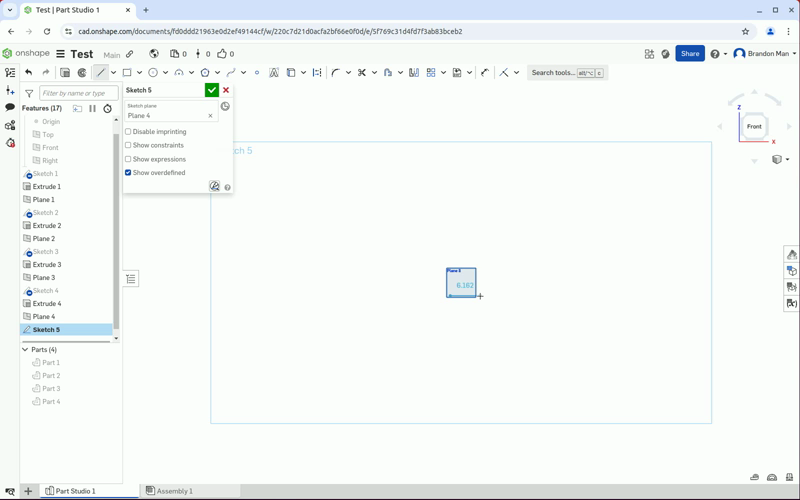
mouse_move(471, 295)
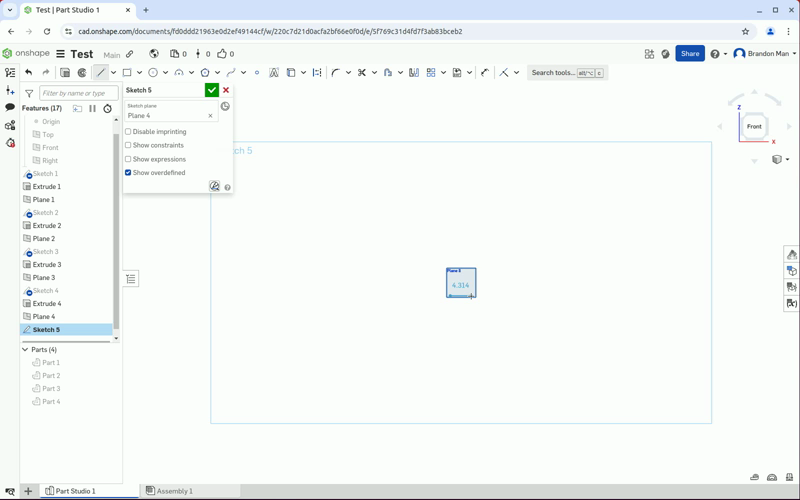
click(471, 295)
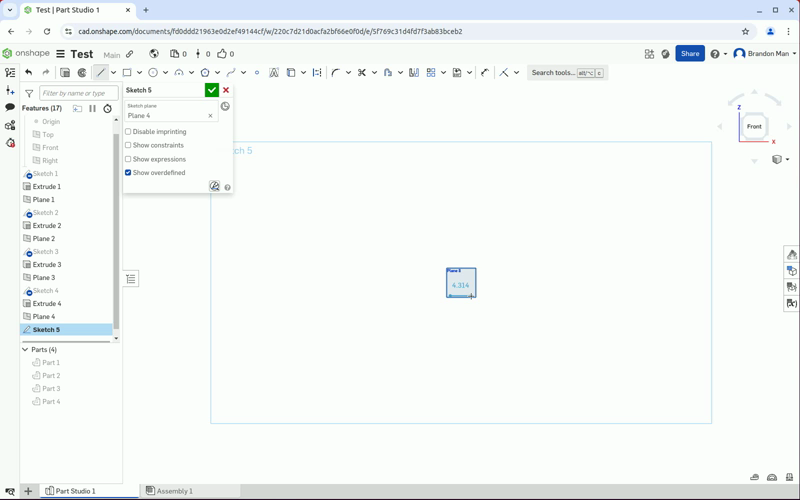
key_up(shift)
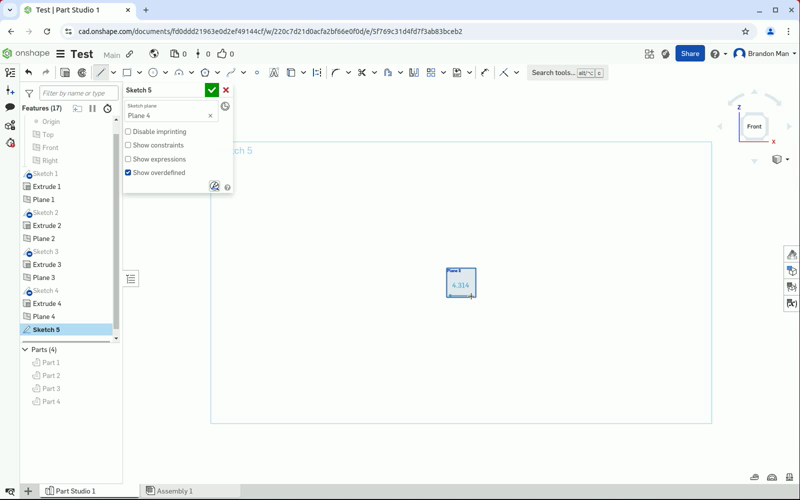
key_down(shift)
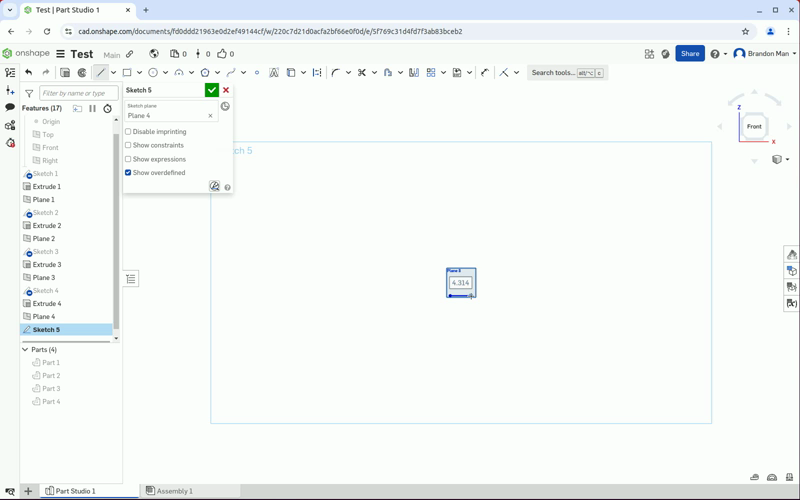
mouse_move(501, 295)
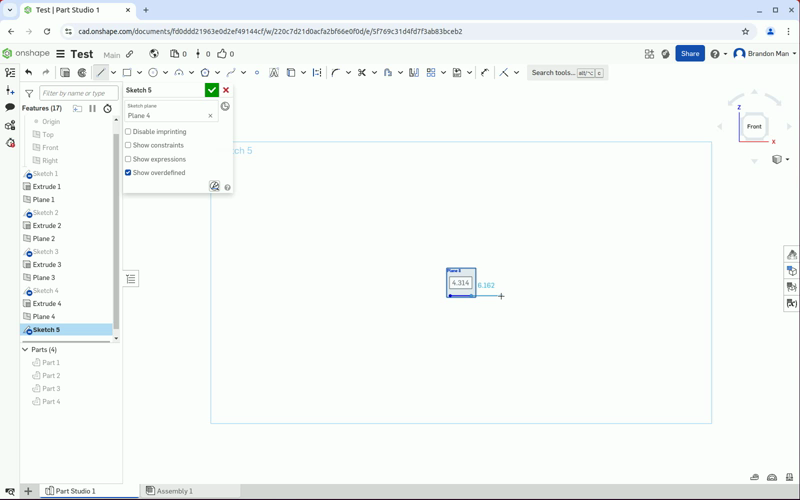
mouse_move(471, 285)
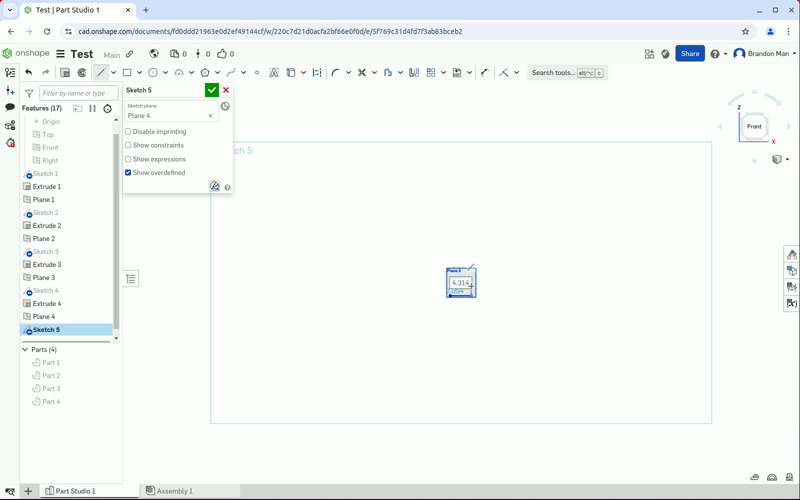
click(471, 285)
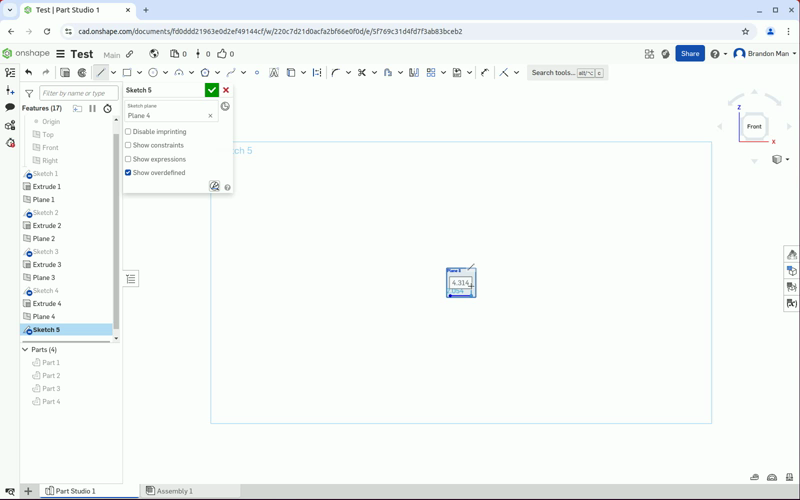
key_up(shift)
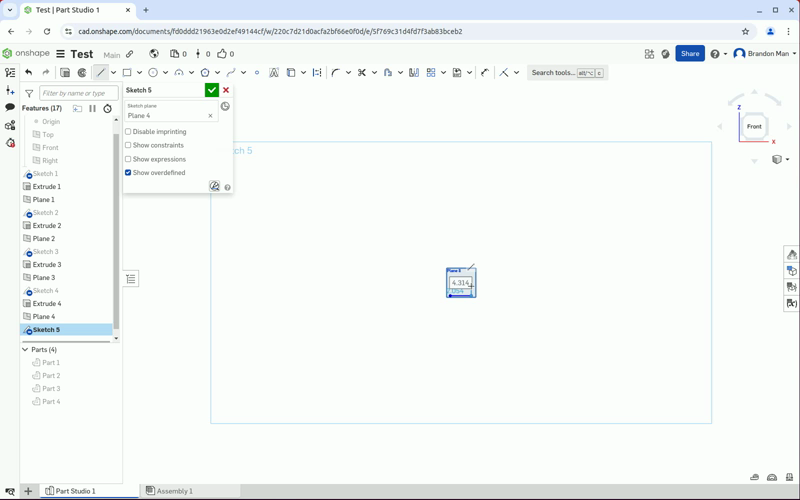
key_down(shift)
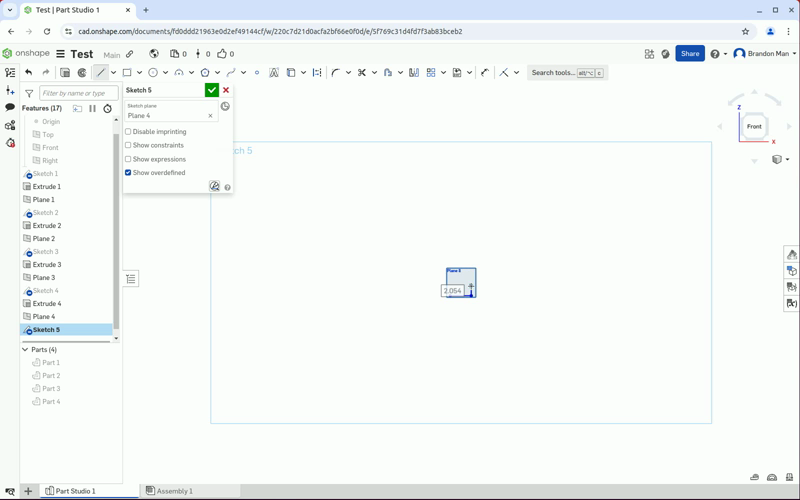
mouse_move(501, 285)
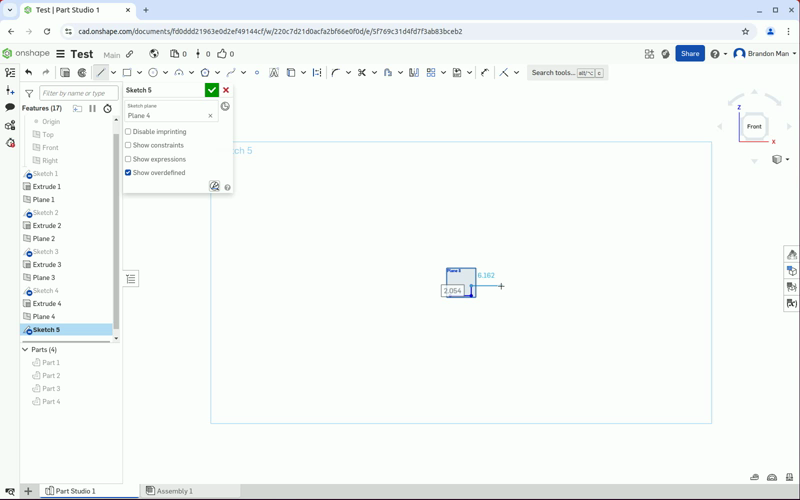
mouse_move(450, 285)
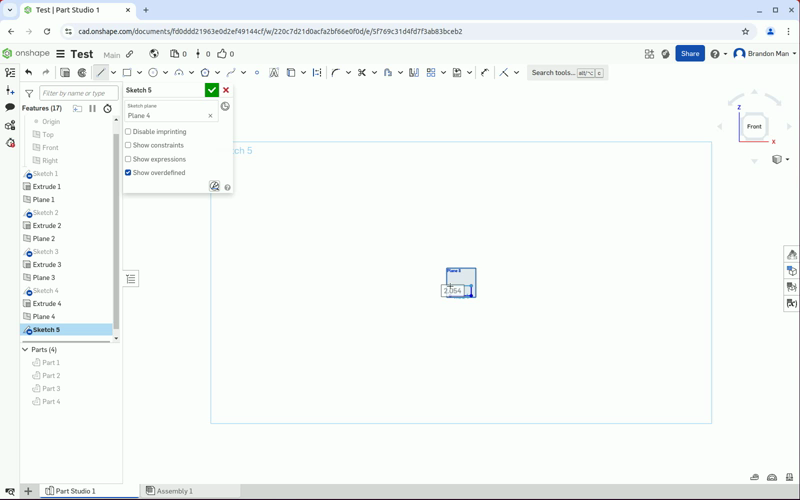
click(450, 285)
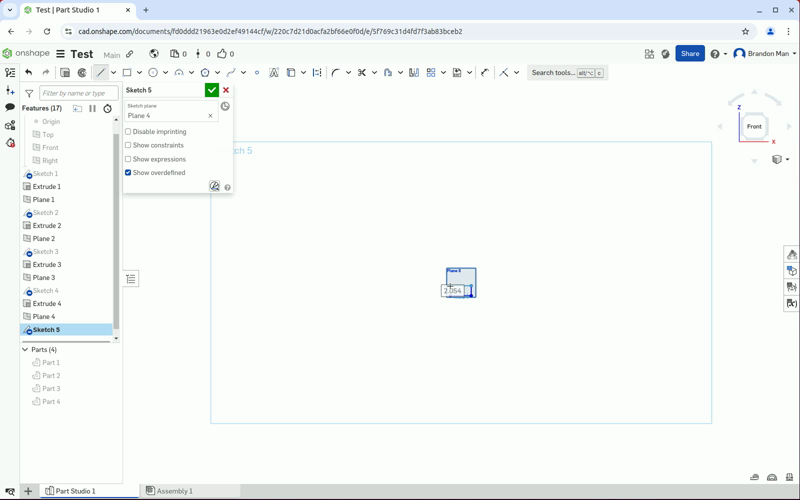
key_up(shift)
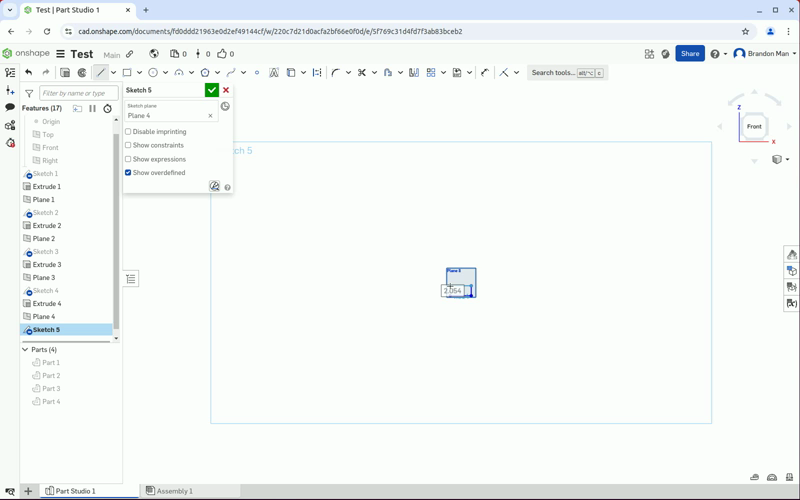
mouse_move(480, 285)
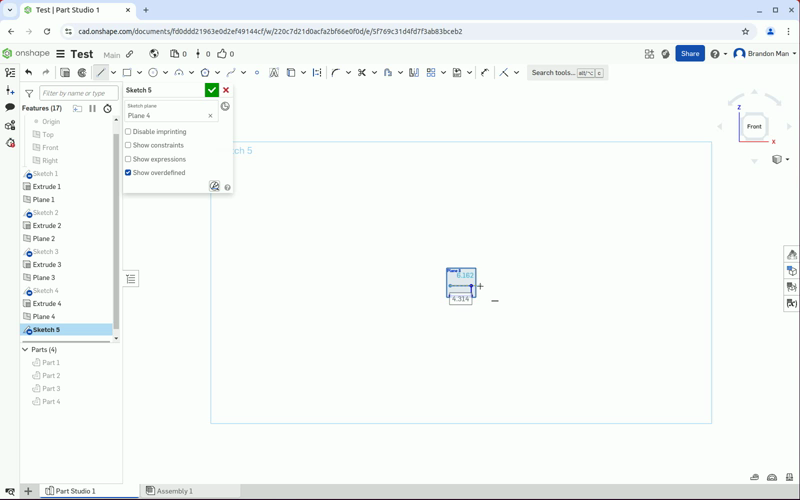
key_down(shift)
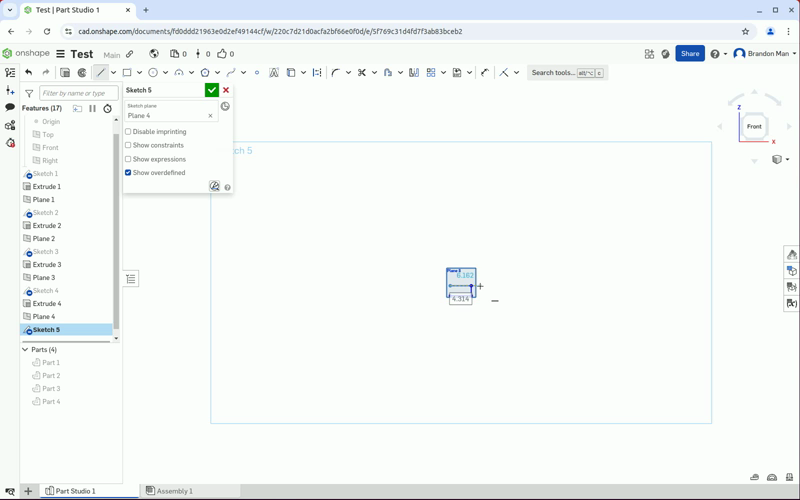
mouse_move(450, 295)
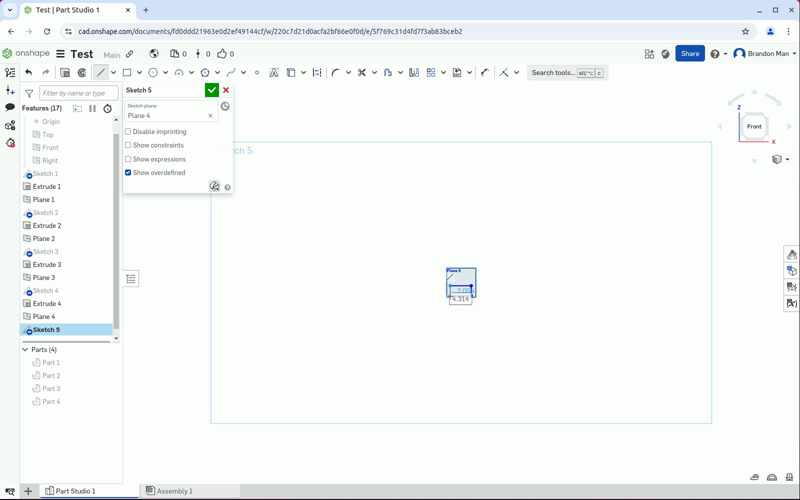
key_up(shift)
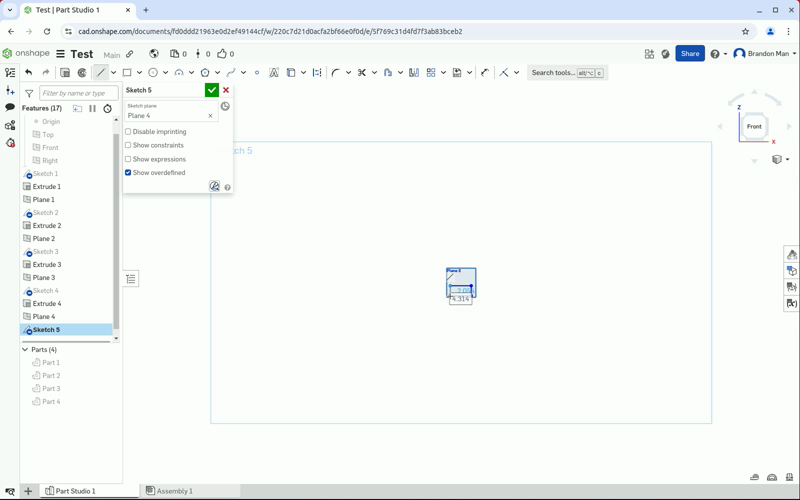
click(450, 295)
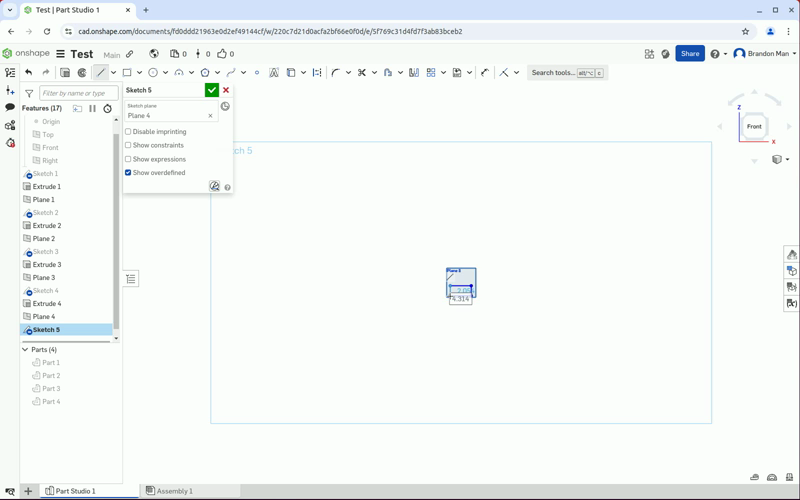
key(esc)
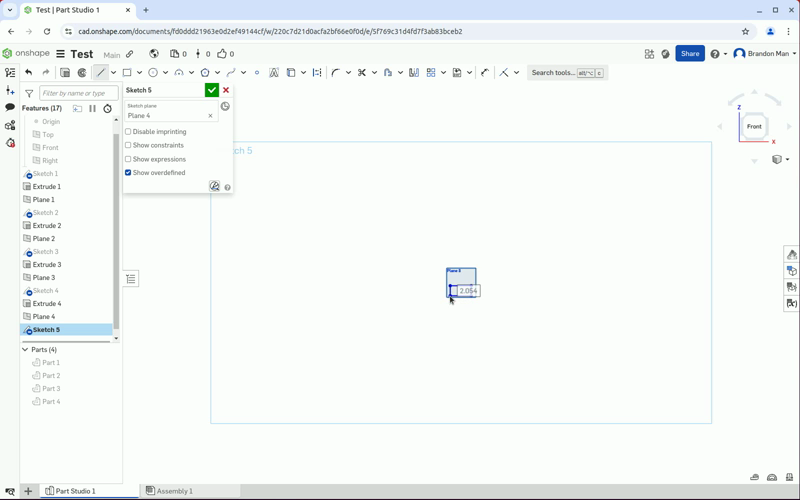
mouse_move(460, 290)
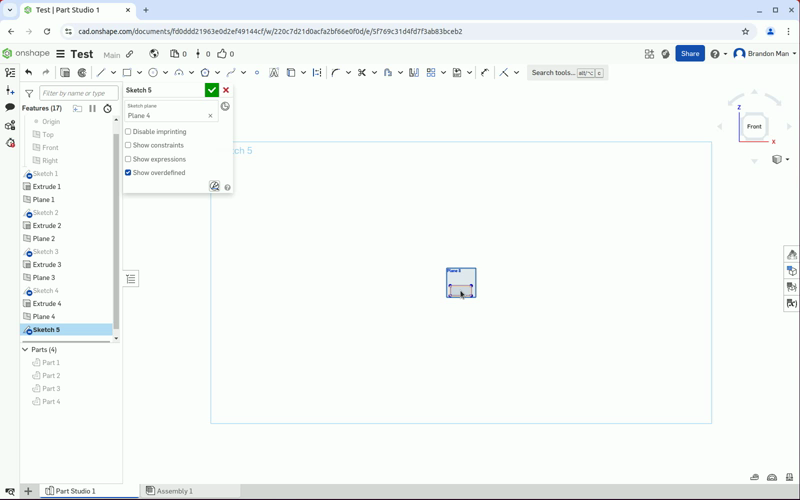
scroll(6)
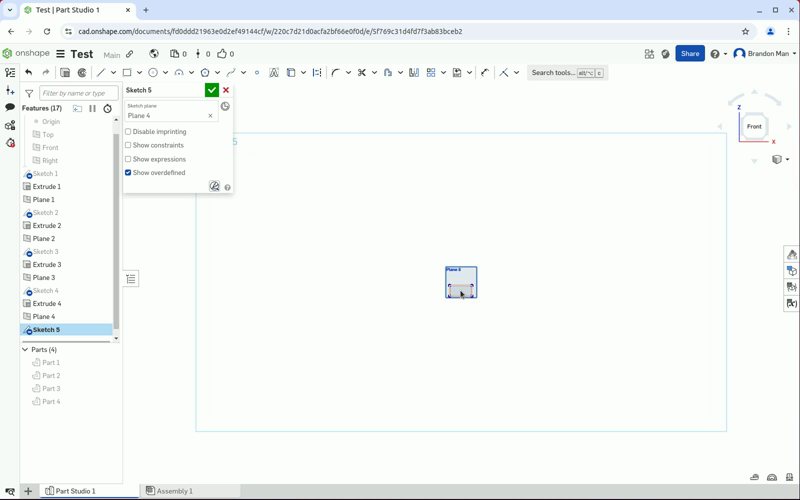
scroll(6)
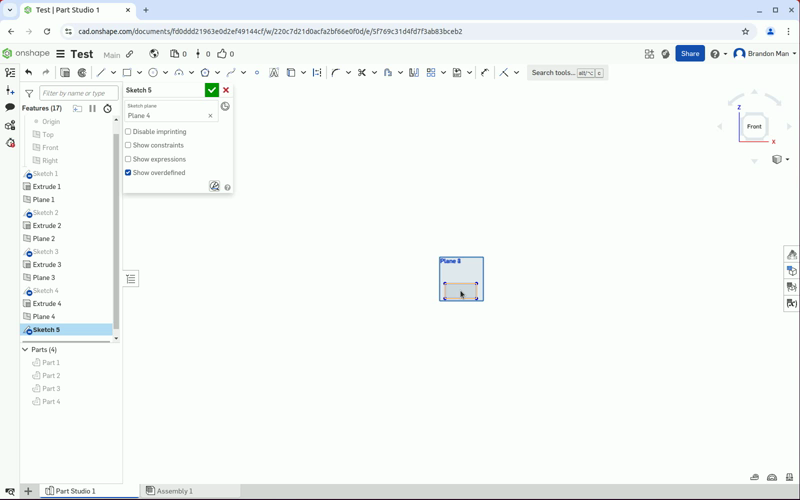
scroll(6)
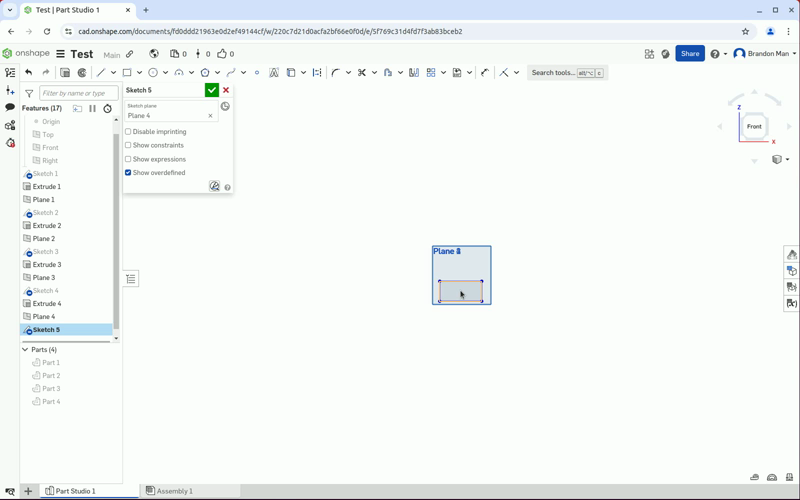
scroll(6)
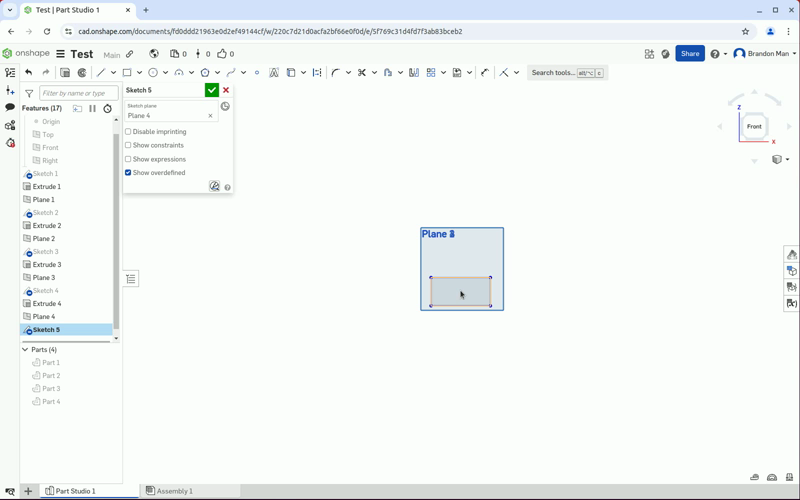
scroll(6)
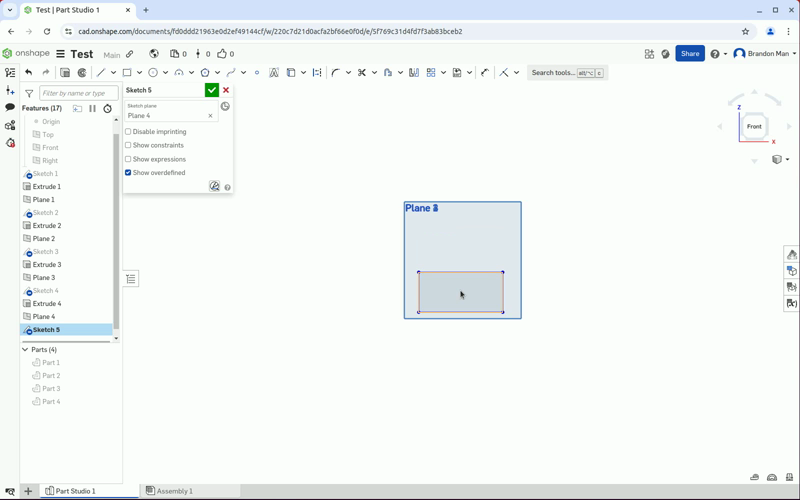
scroll(6)
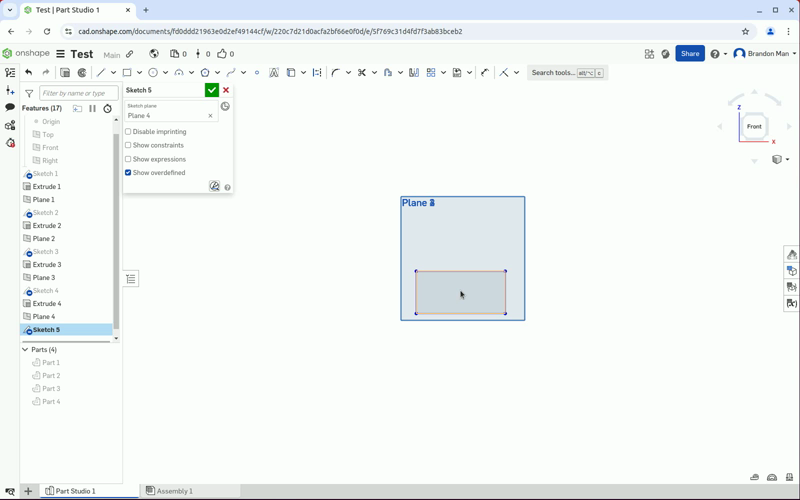
scroll(6)
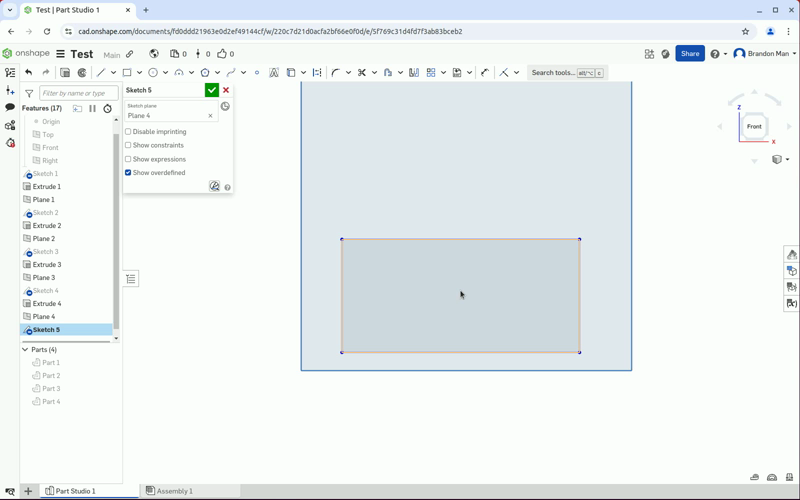
click(460, 290)
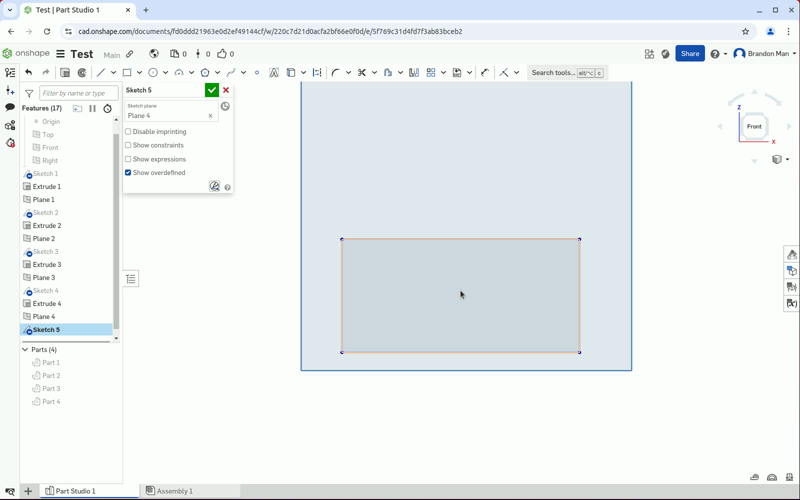
scroll(-6)
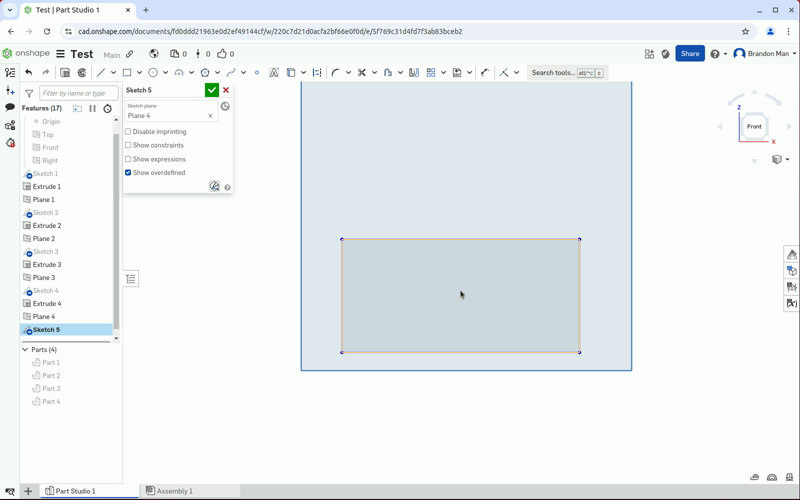
scroll(-6)
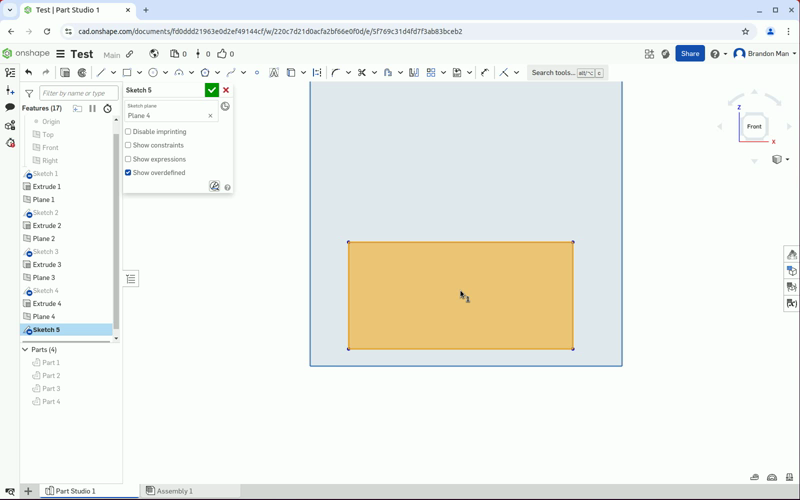
scroll(-6)
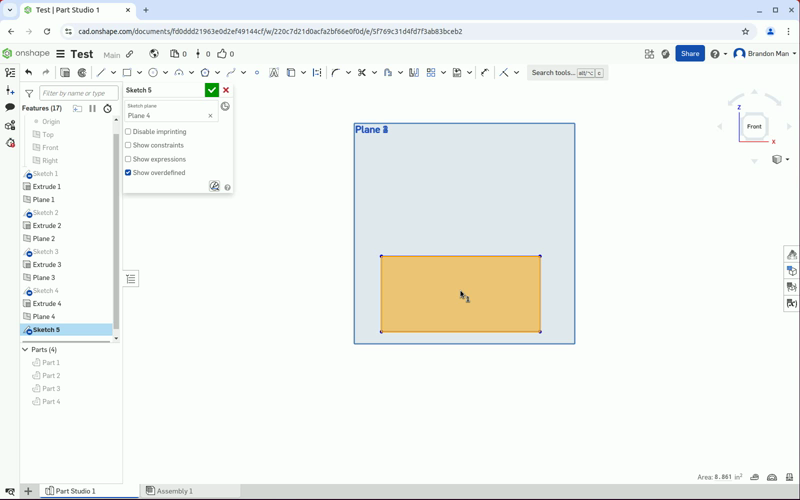
scroll(-6)
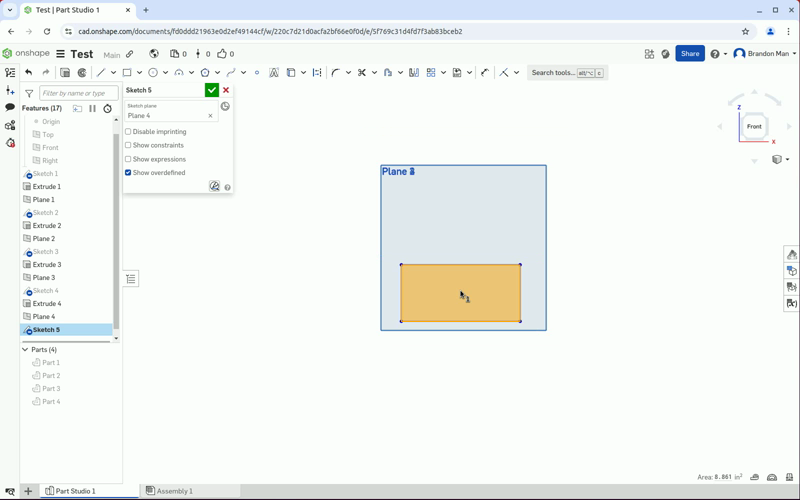
scroll(-6)
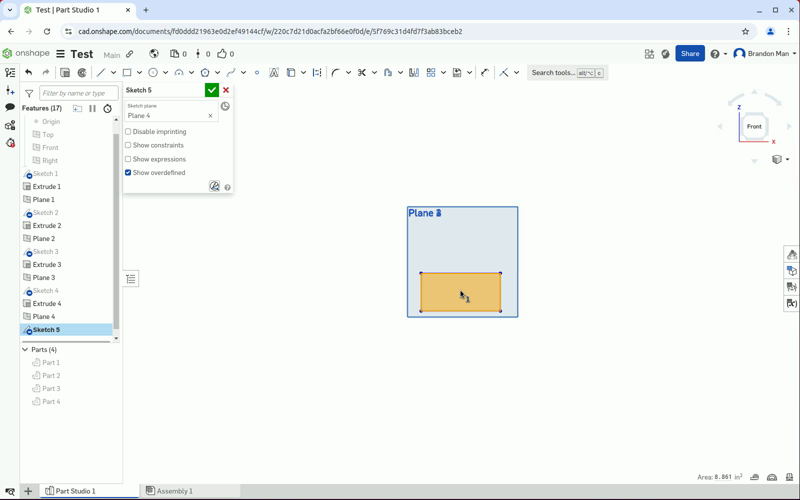
scroll(-6)
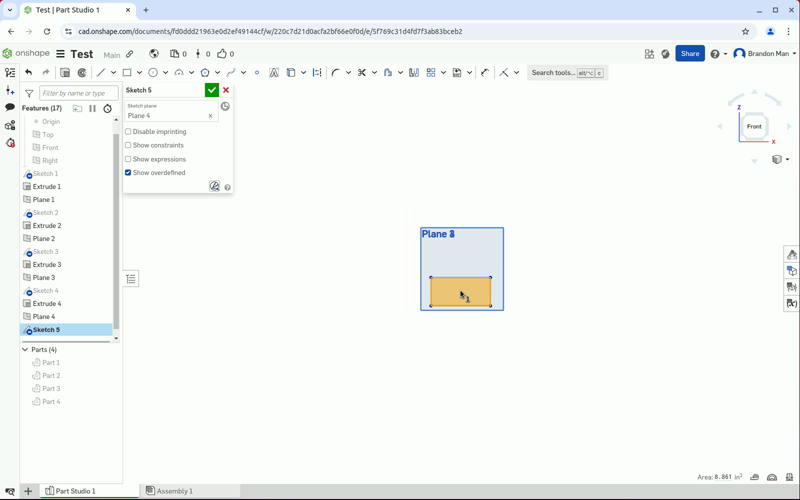
scroll(-6)
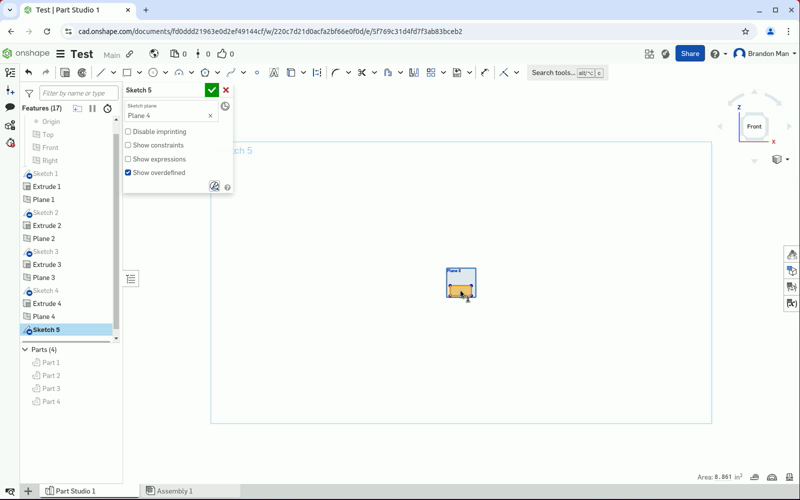
mouse_move(73, 352)
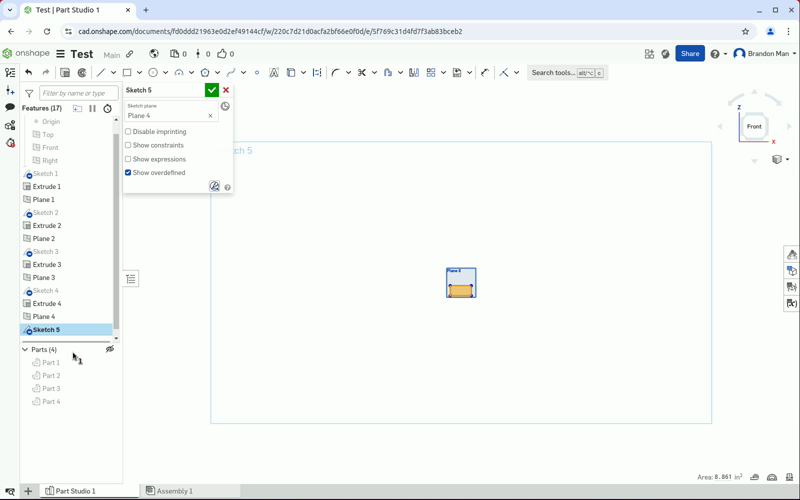
key(shift+y)
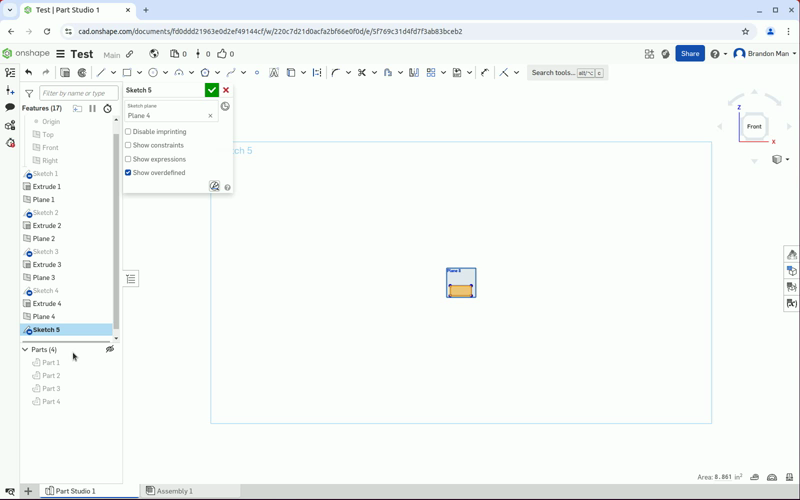
key(shift+e)
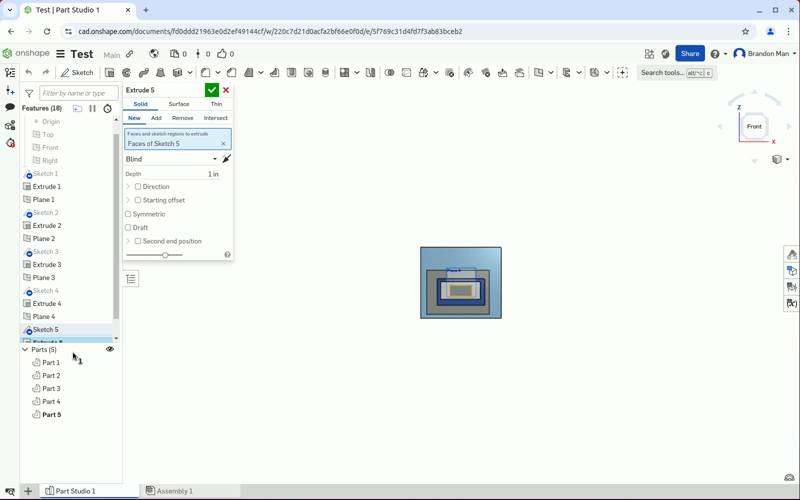
mouse_move(143, 106)
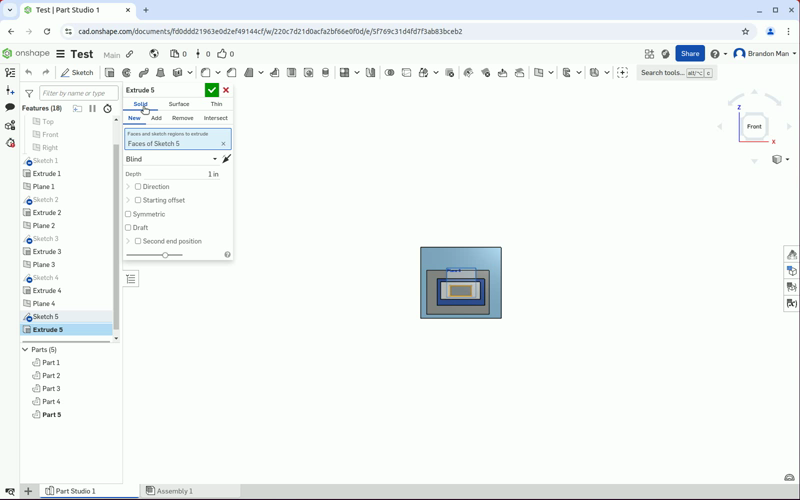
click(143, 106)
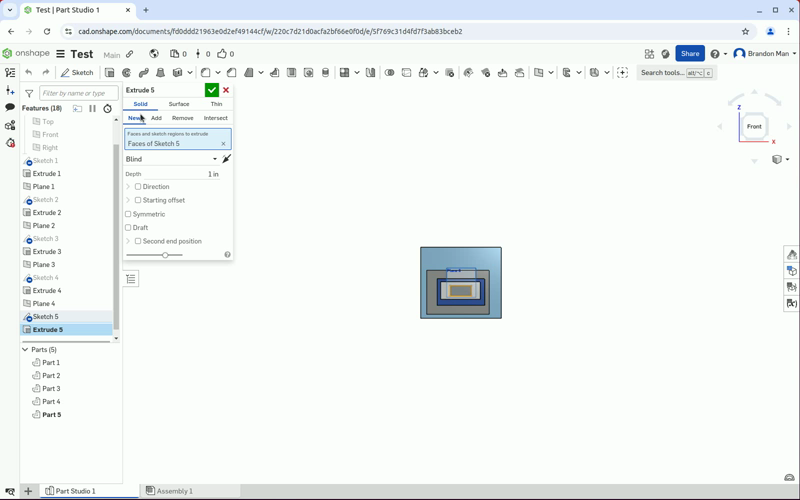
mouse_move(137, 120)
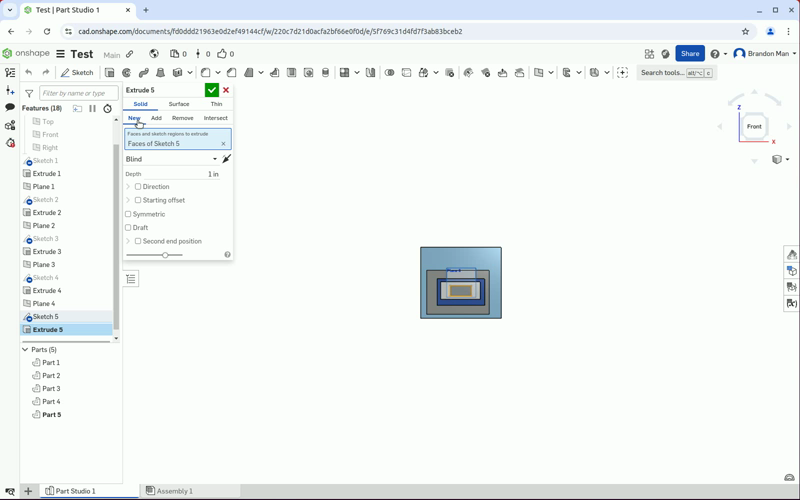
click(137, 120)
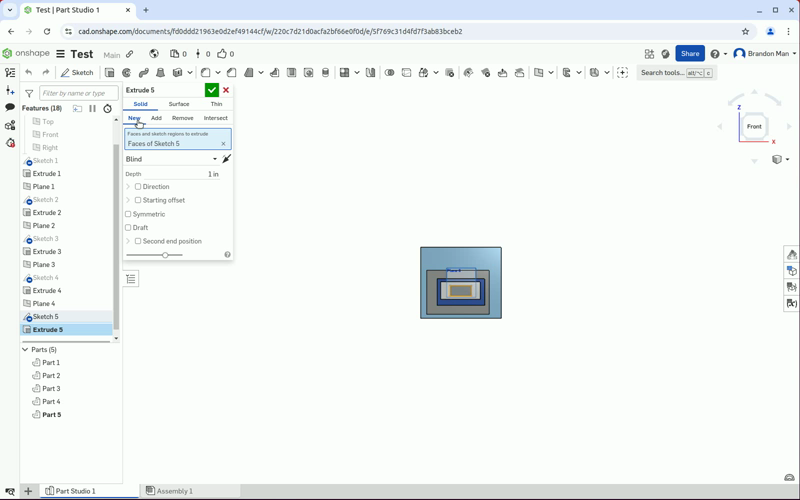
key(tab, 4)
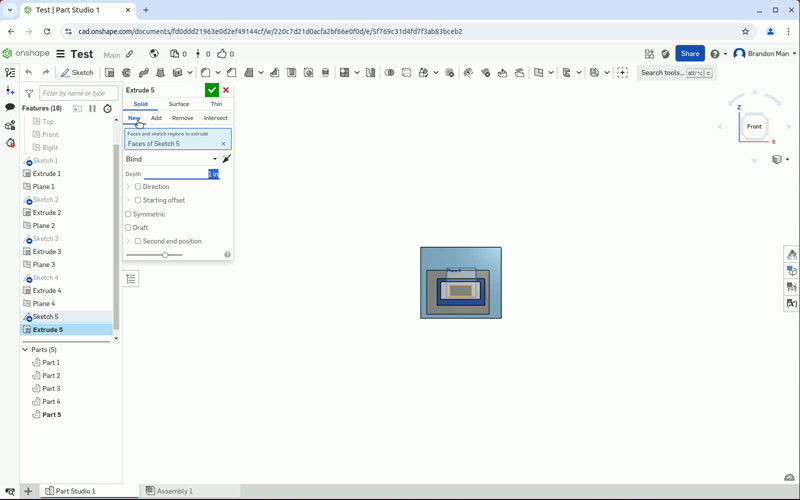
text(4.574)
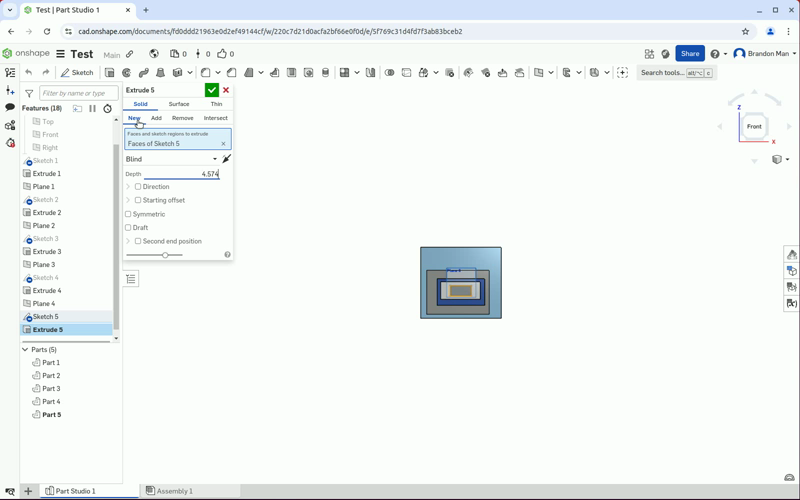
key(enter)
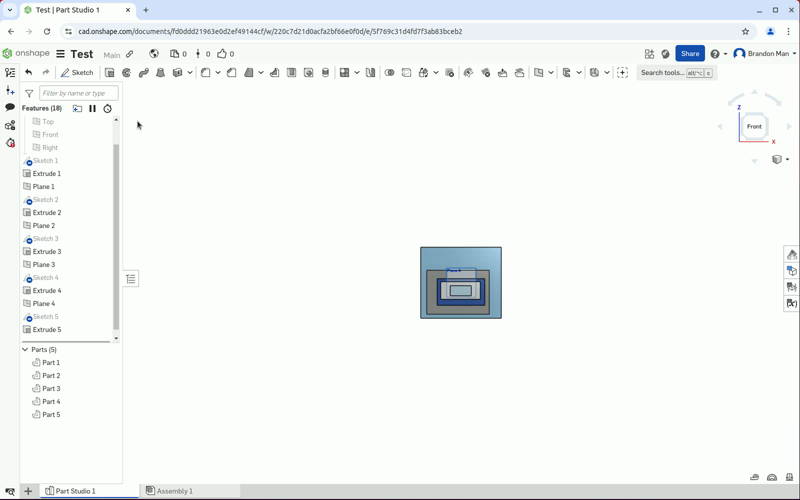
key(shift+h)
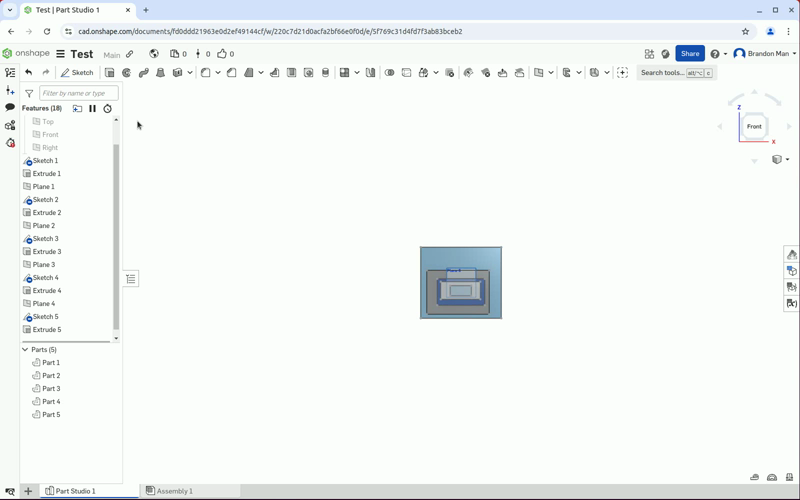
key(shift+h)
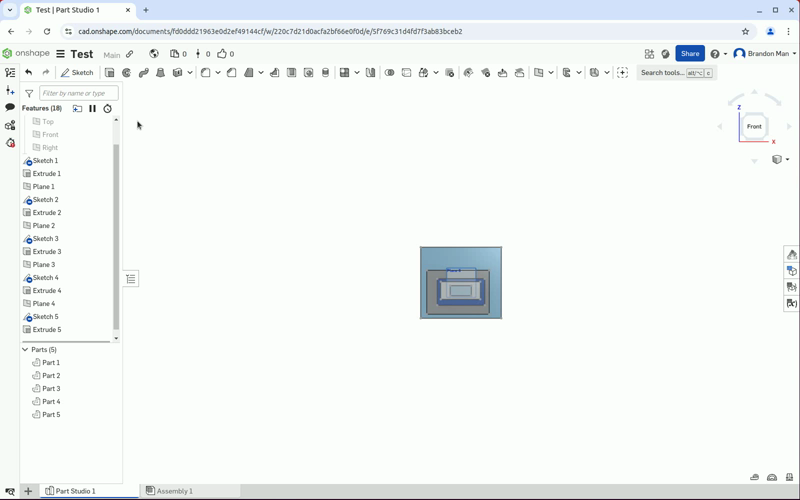
key(shift+7)
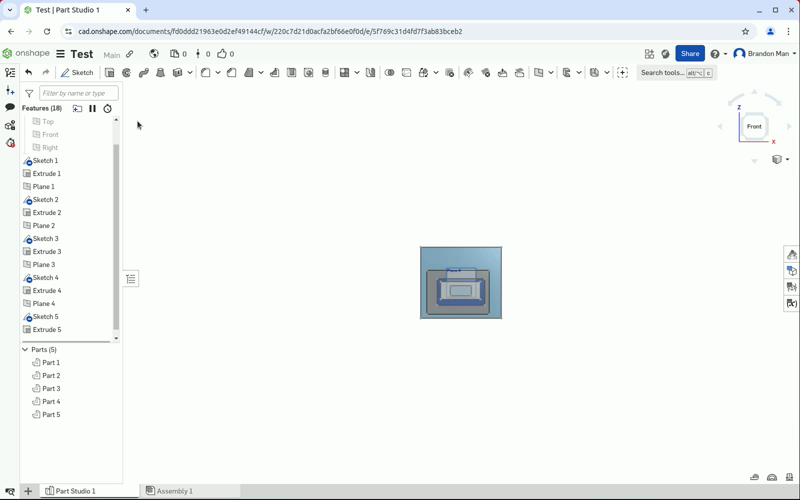
key(left, 2)
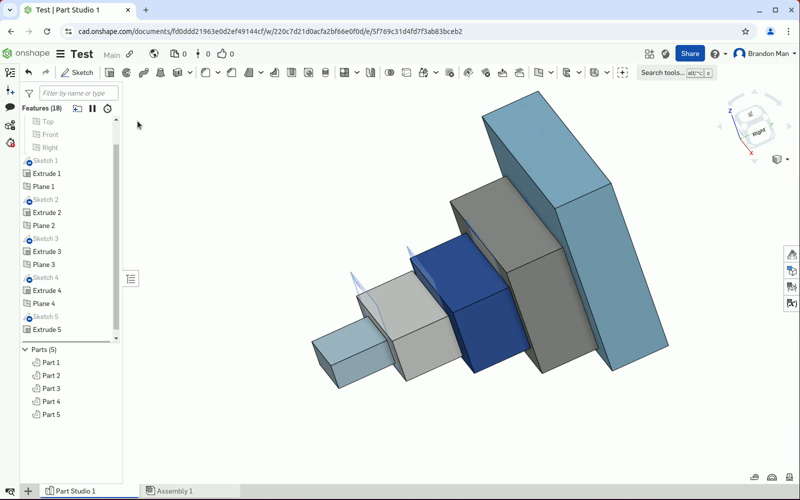
key(down, 2)
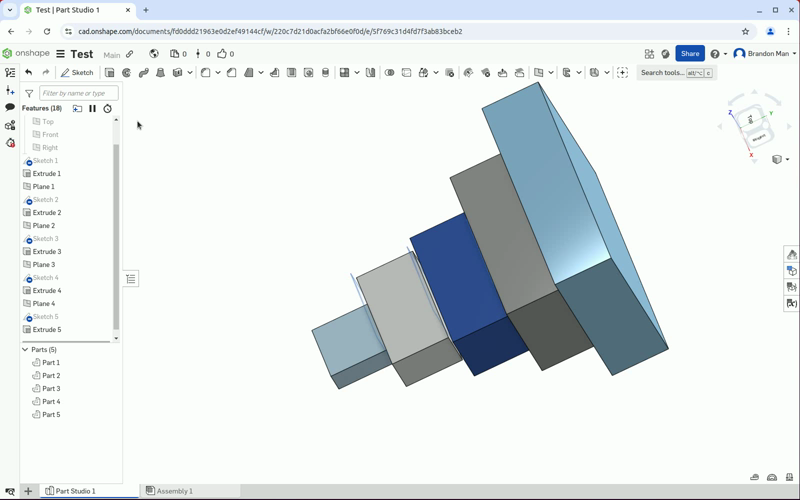
key(up, 2)
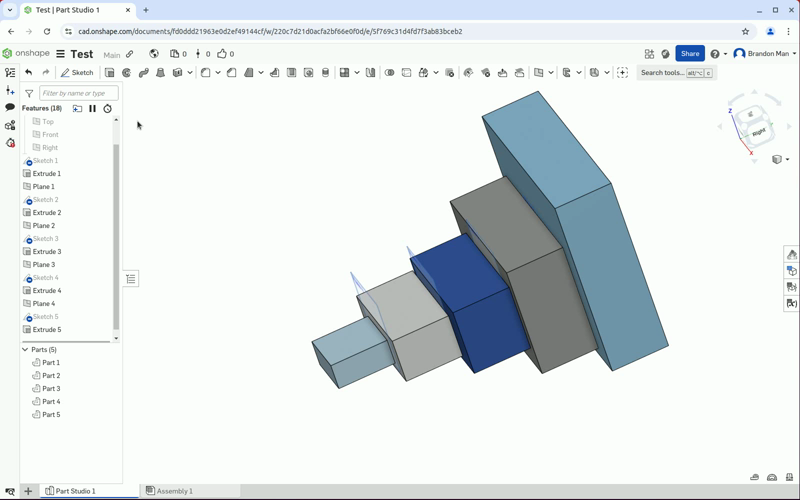
key(right, 2)
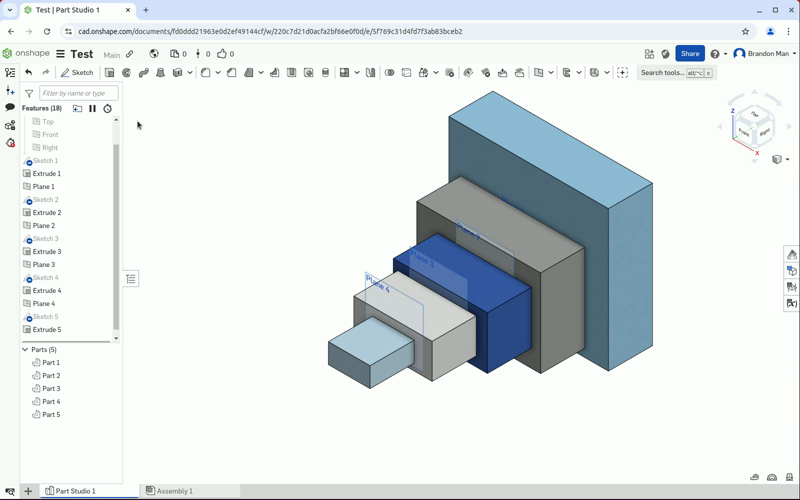
mouse_move(69, 163)
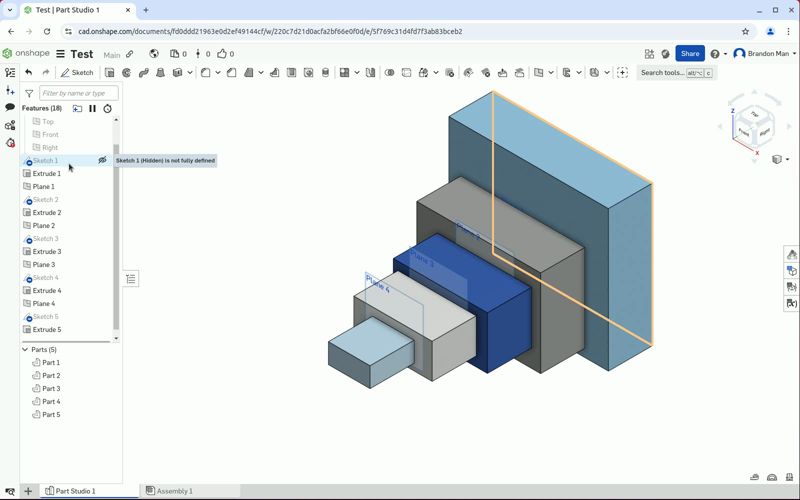
click(69, 163)